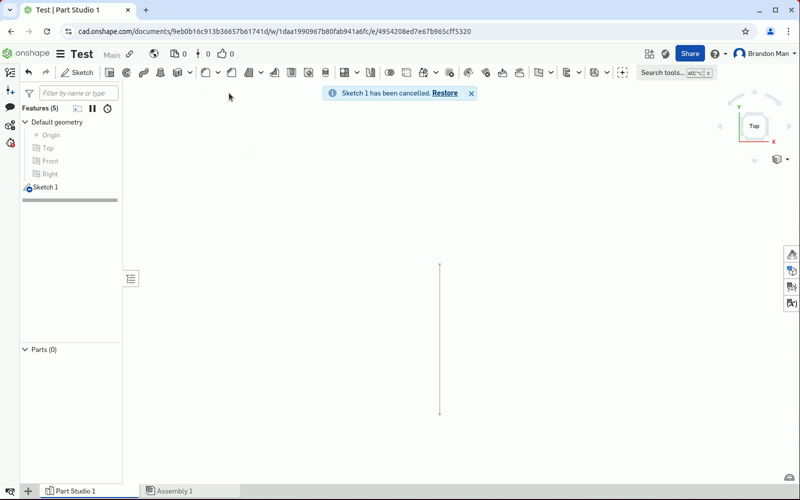
key(shift+h)
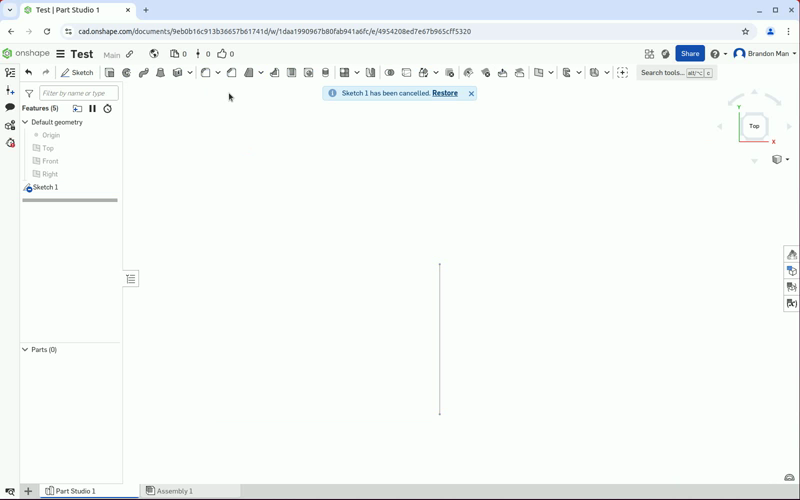
key(shift+s)
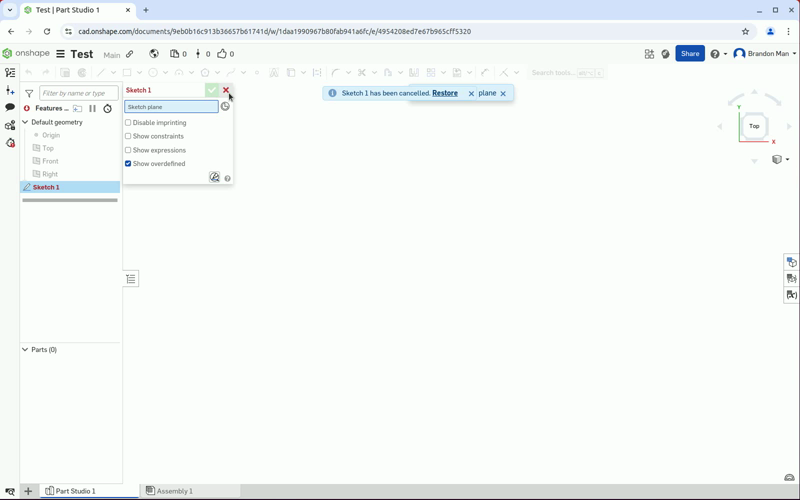
mouse_move(73, 150)
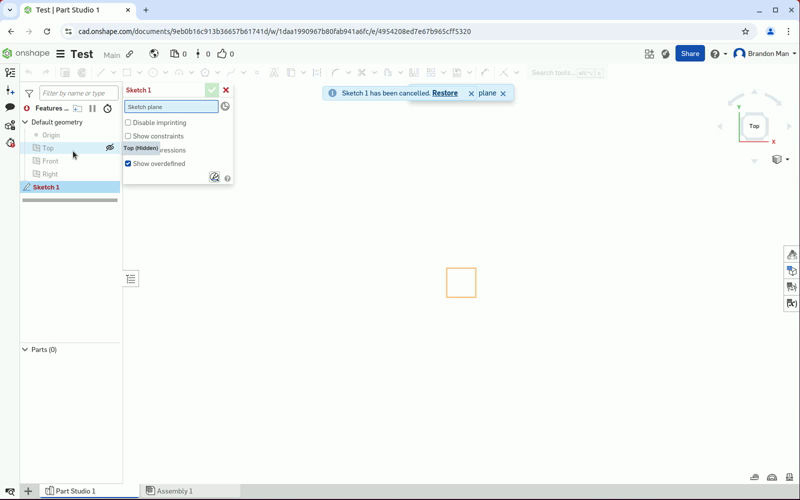
click(73, 150)
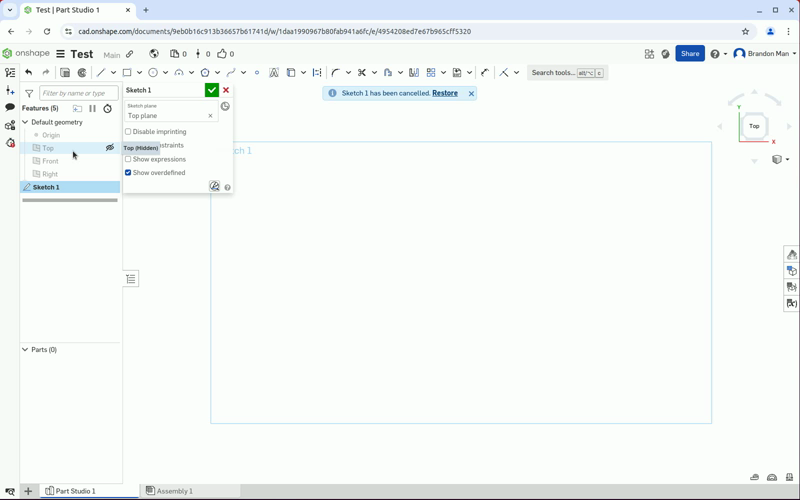
mouse_move(73, 352)
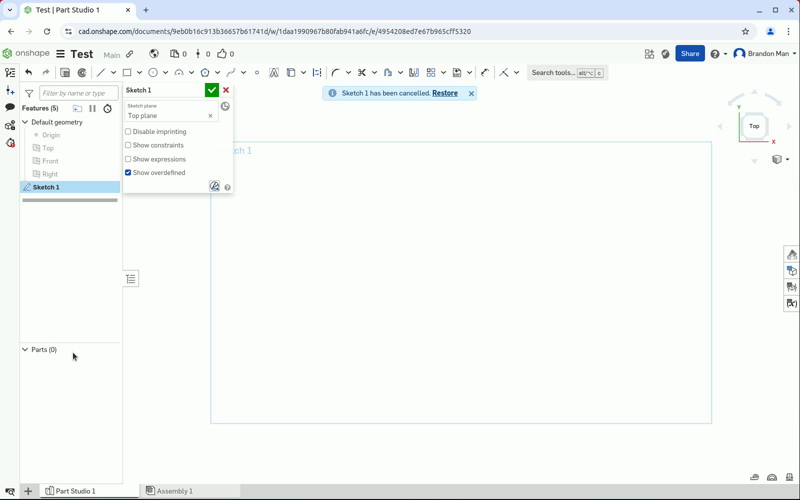
key(y)
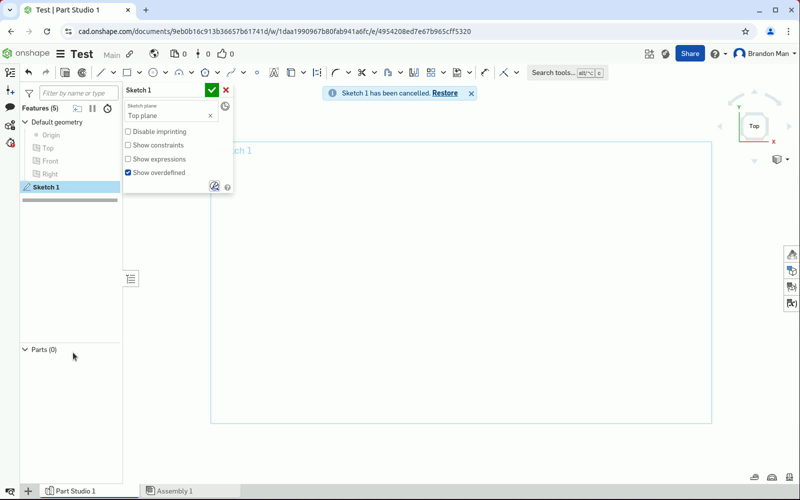
key(l)
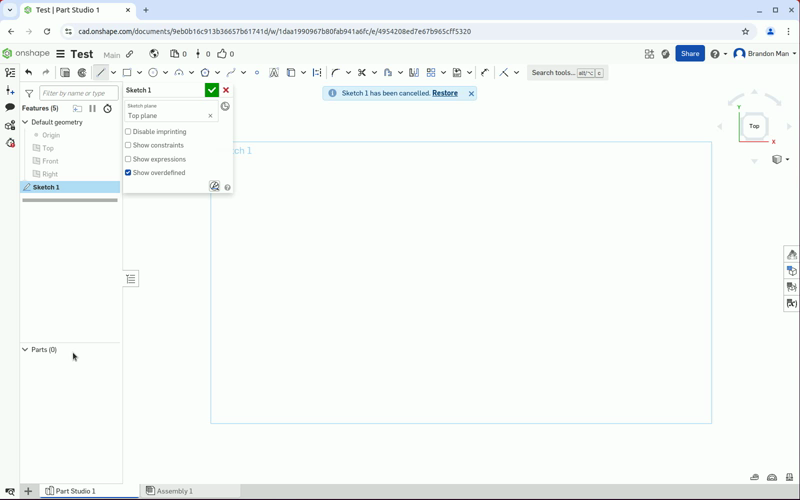
key_down(shift)
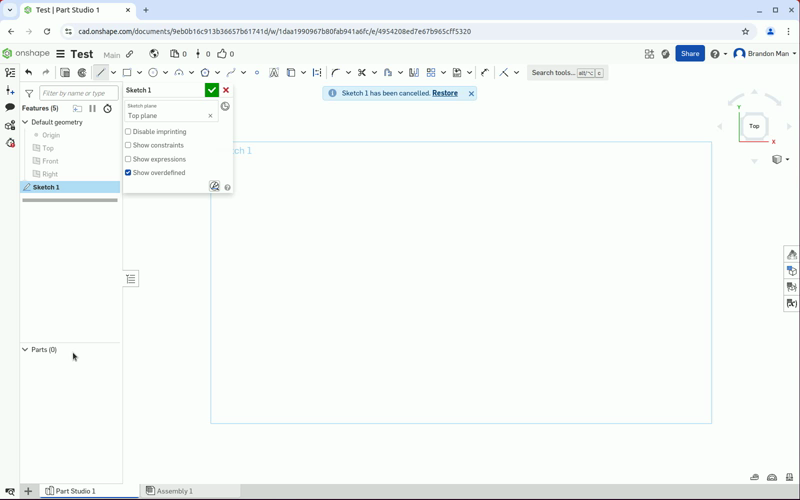
mouse_move(364, 284)
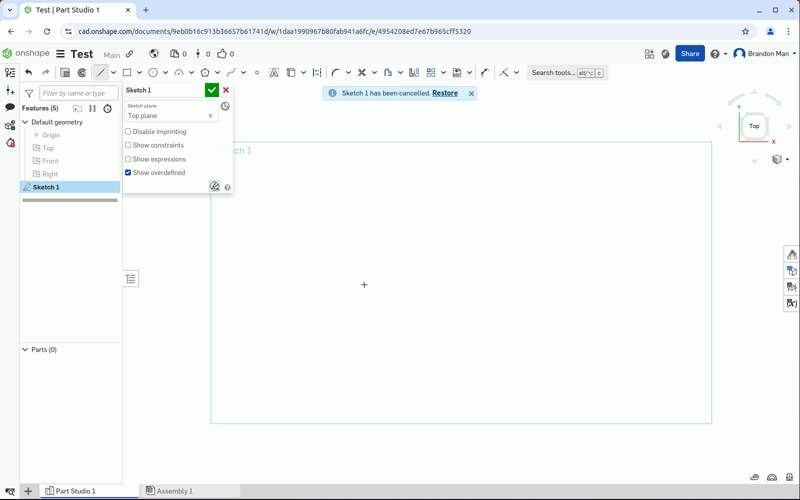
click(364, 284)
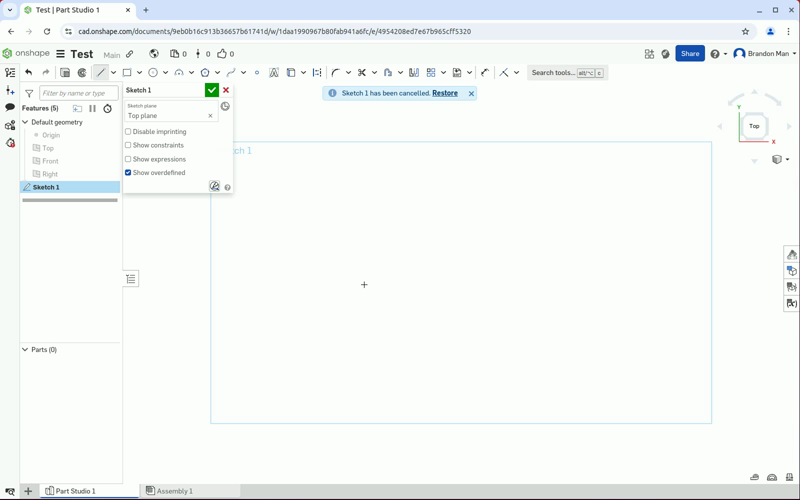
key_up(shift)
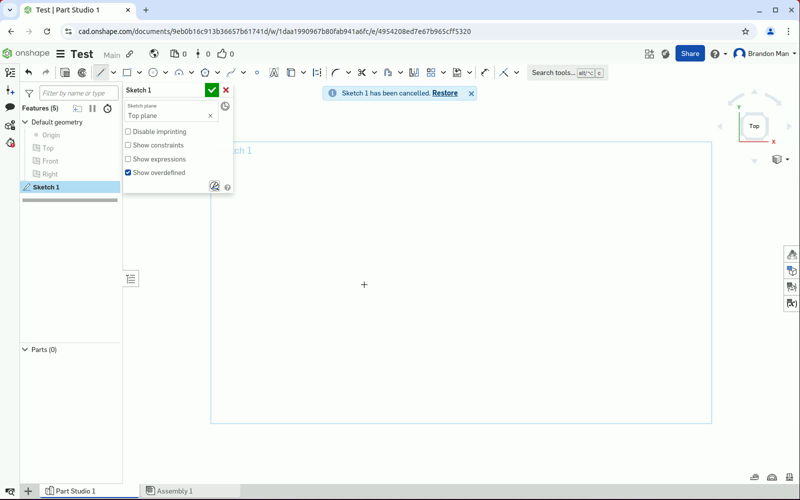
key_down(shift)
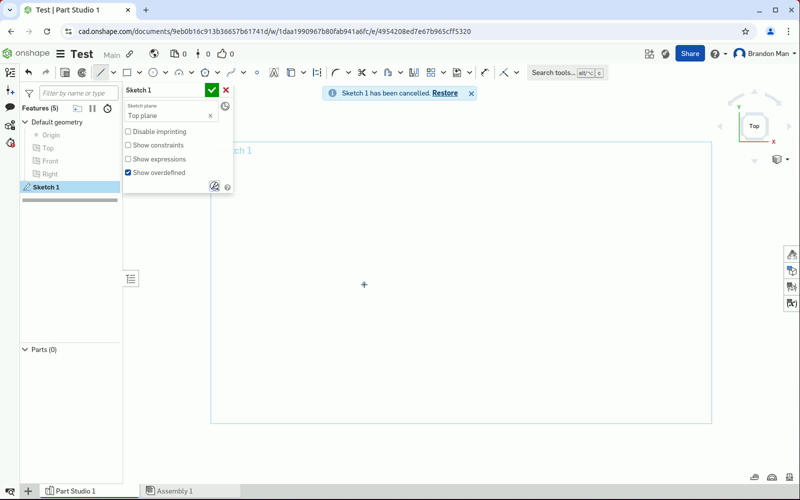
mouse_move(557, 284)
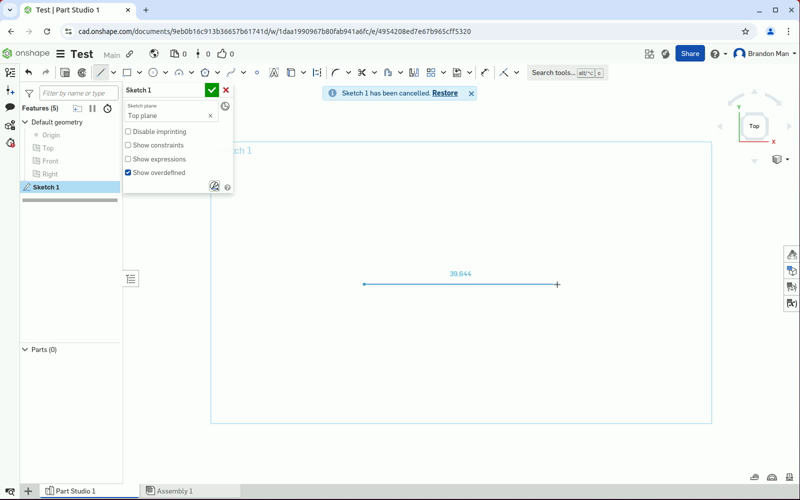
click(557, 284)
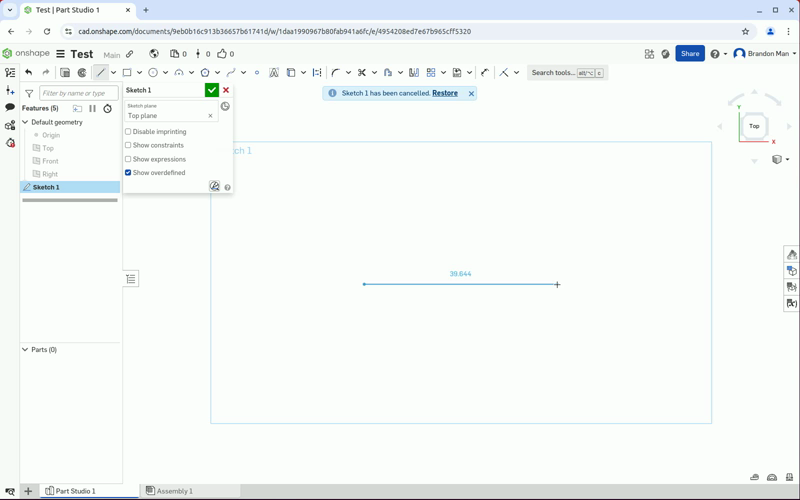
key_up(shift)
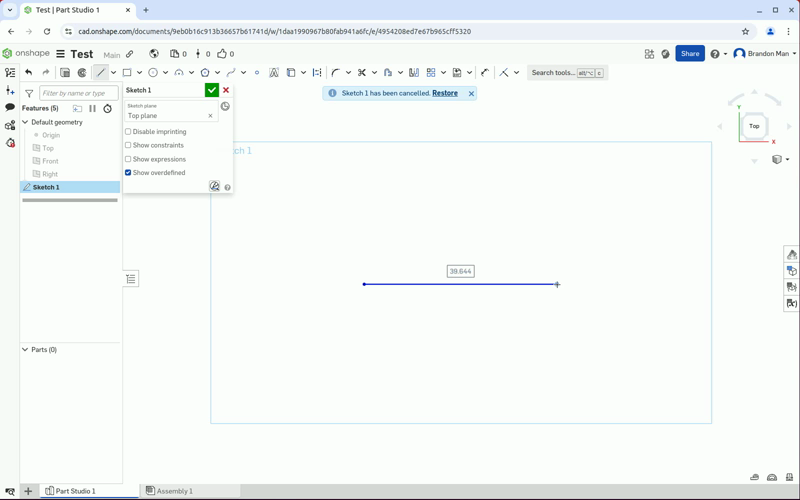
key_down(shift)
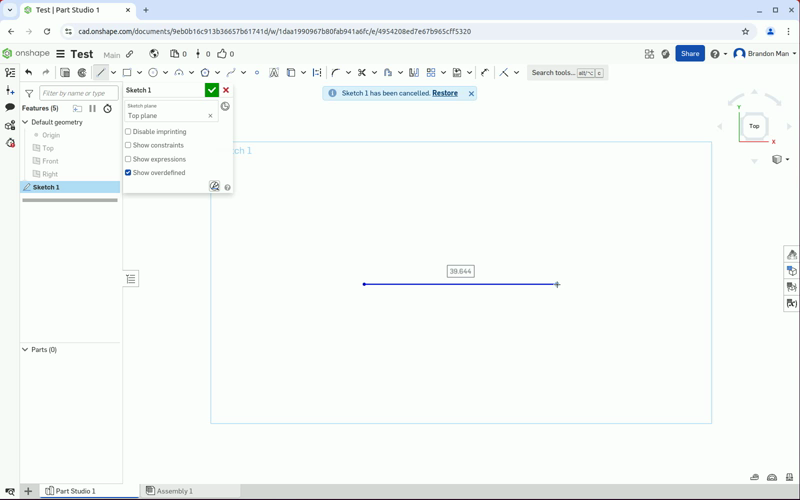
mouse_move(587, 284)
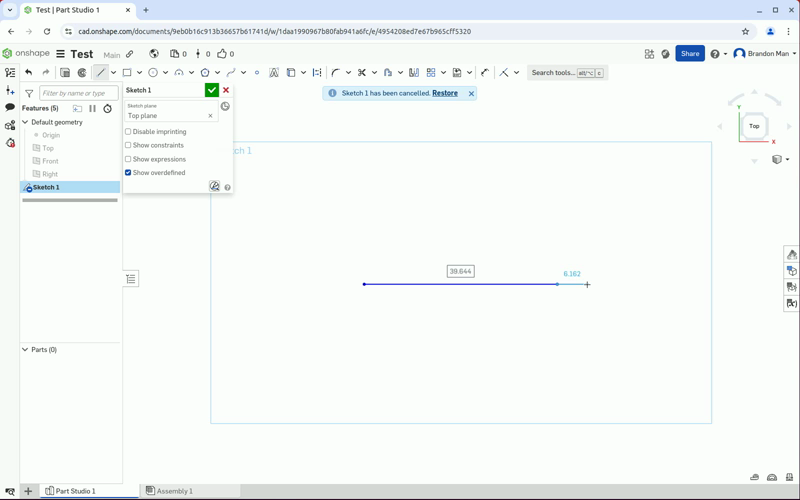
mouse_move(557, 282)
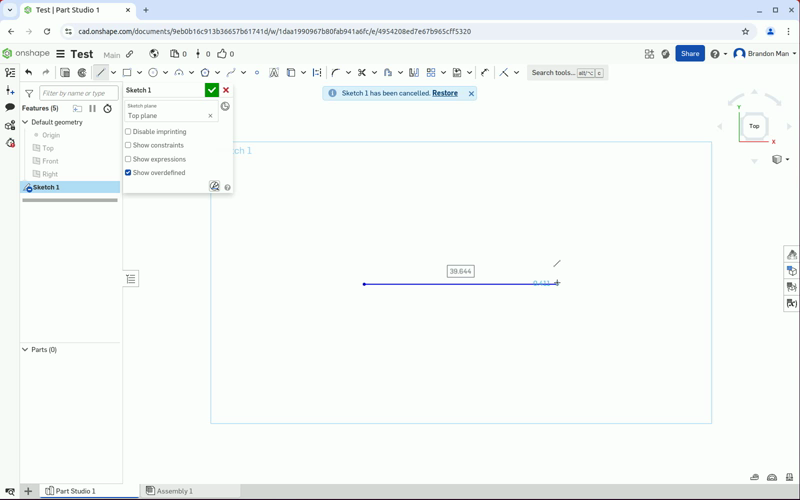
scroll(6)
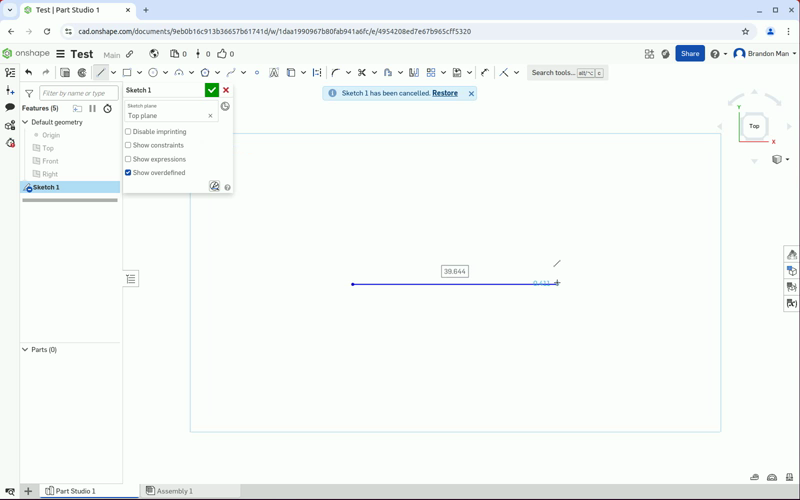
scroll(6)
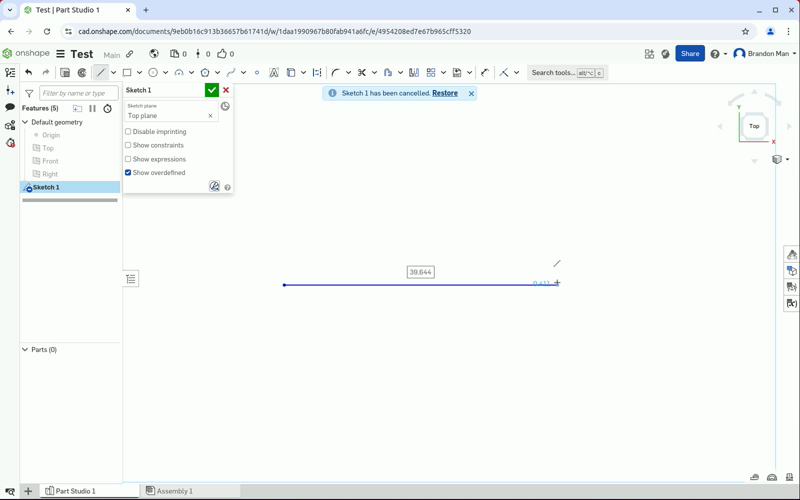
scroll(6)
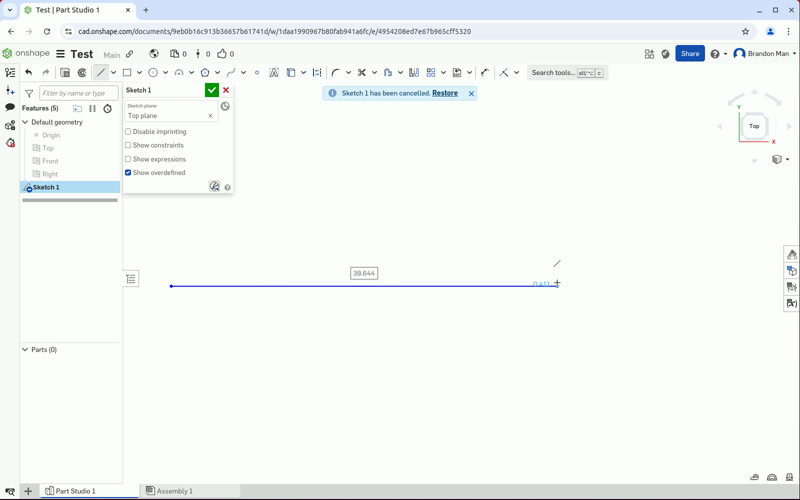
scroll(6)
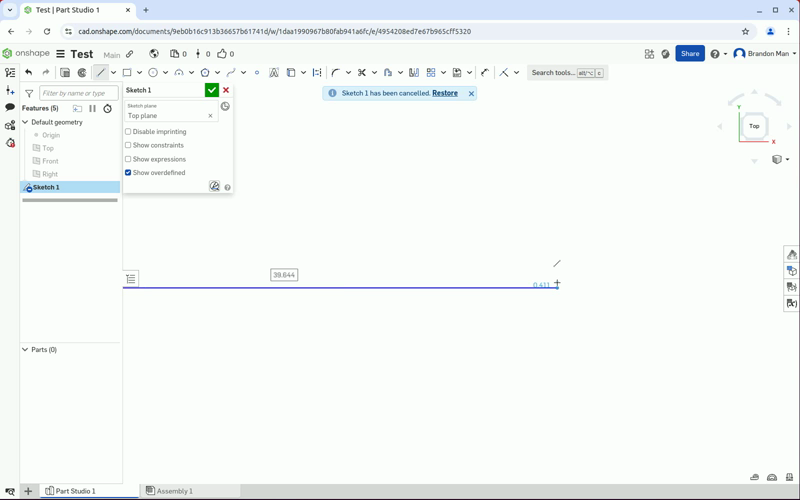
scroll(6)
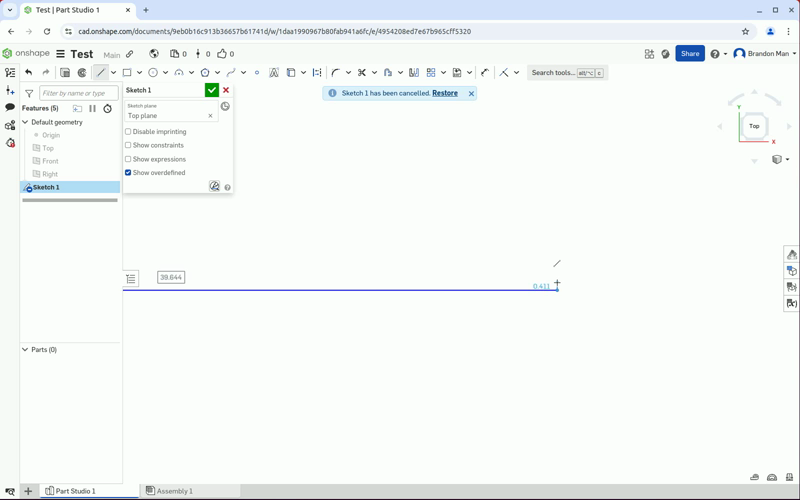
scroll(6)
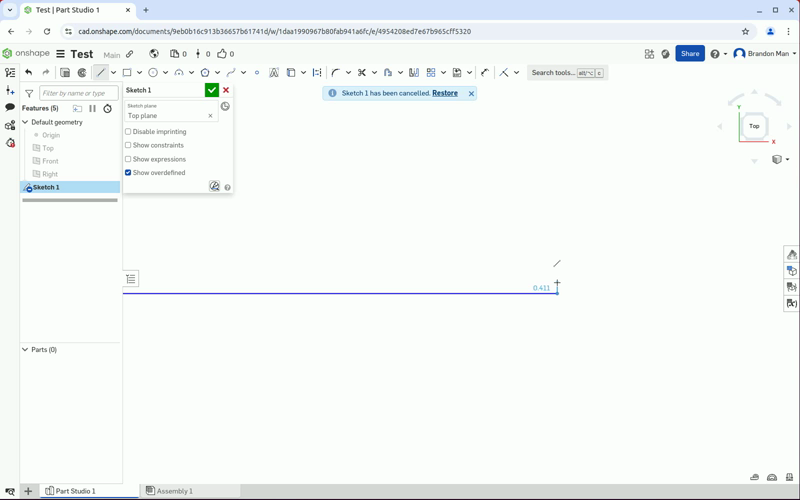
scroll(6)
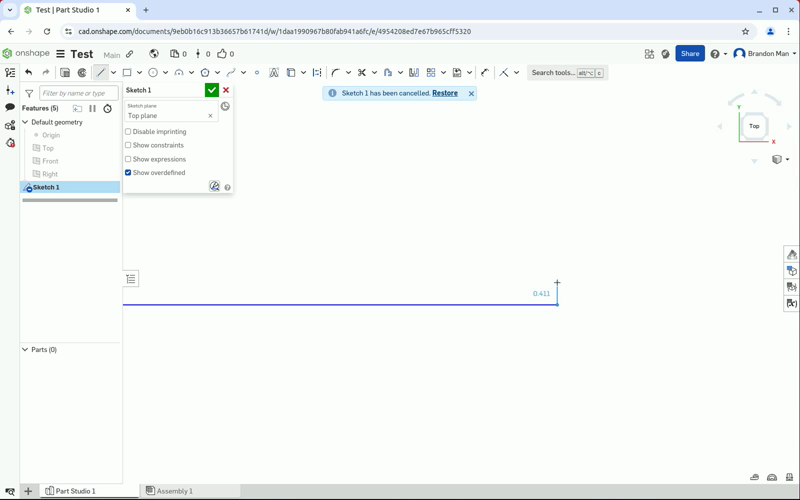
click(557, 282)
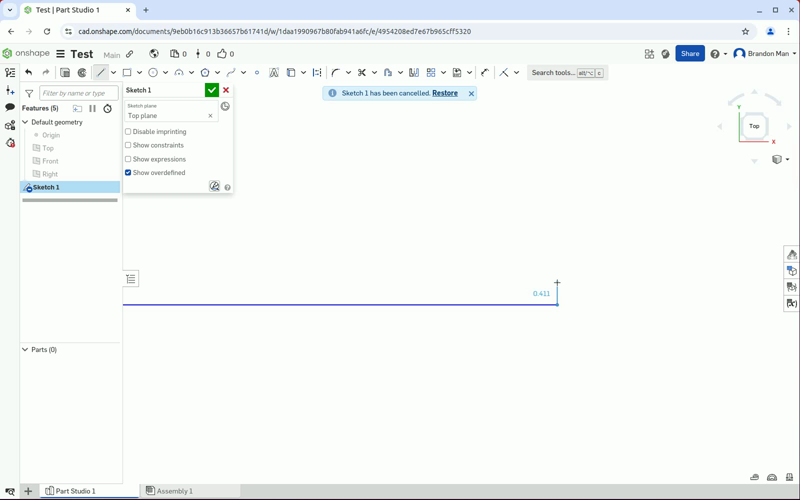
scroll(-6)
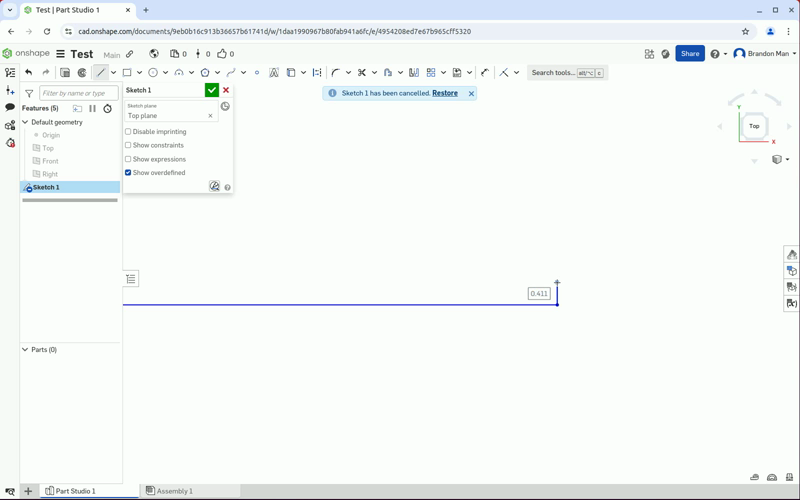
scroll(-6)
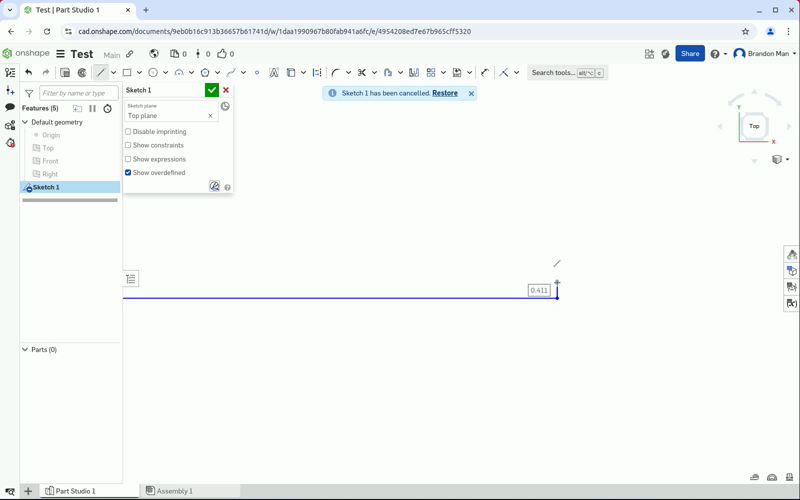
scroll(-6)
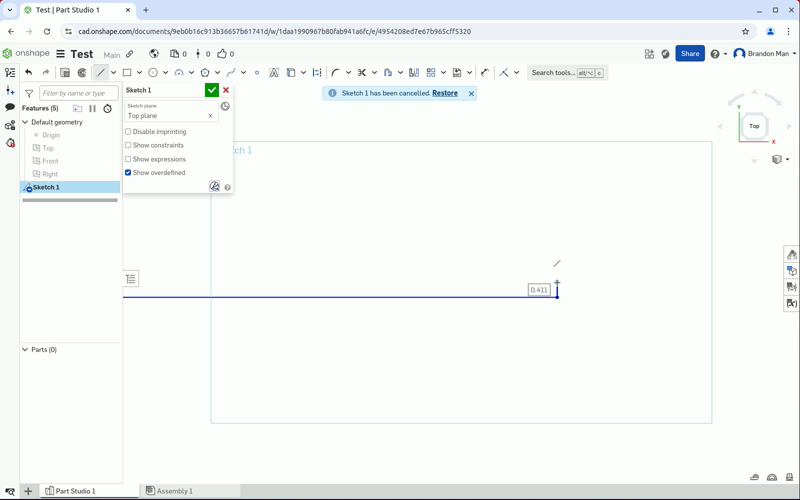
scroll(-6)
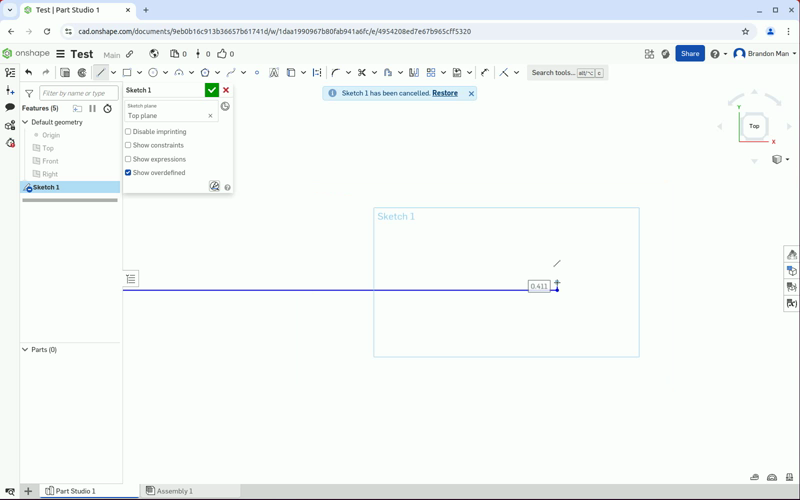
scroll(-6)
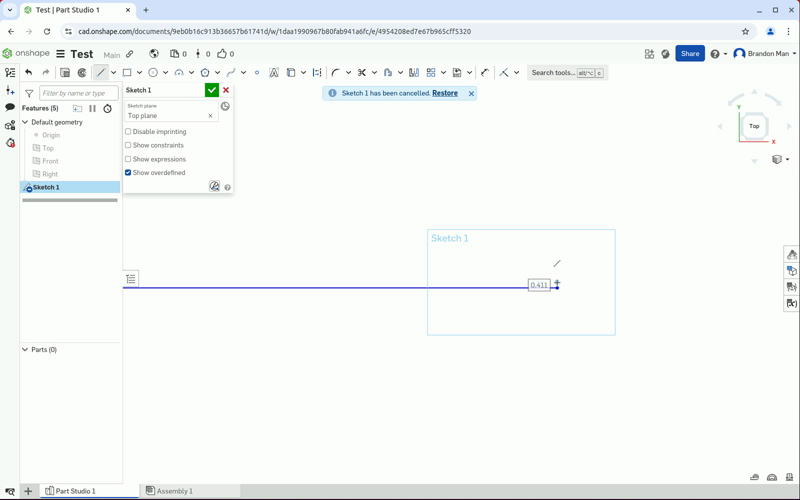
scroll(-6)
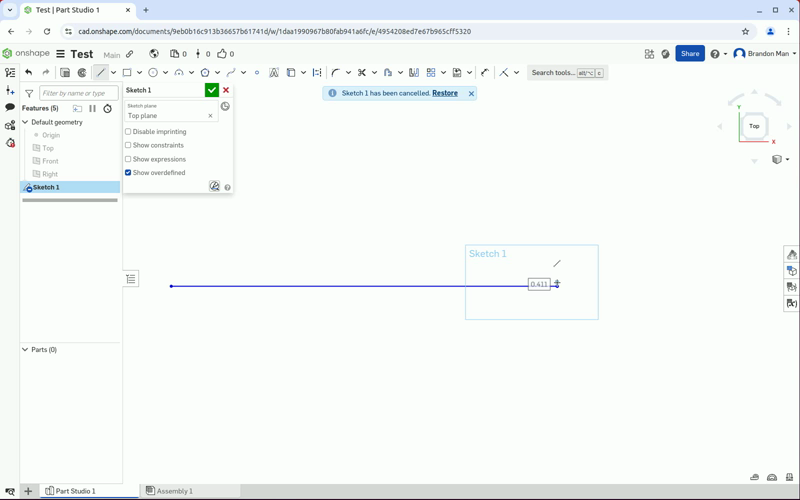
scroll(-6)
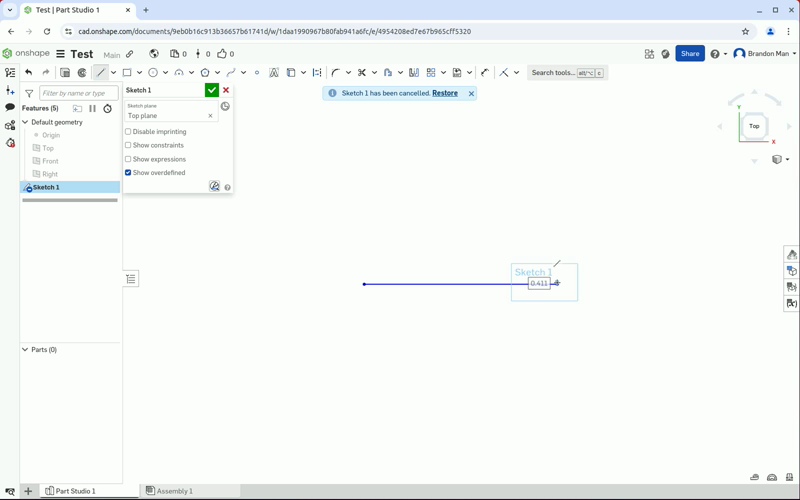
key_up(shift)
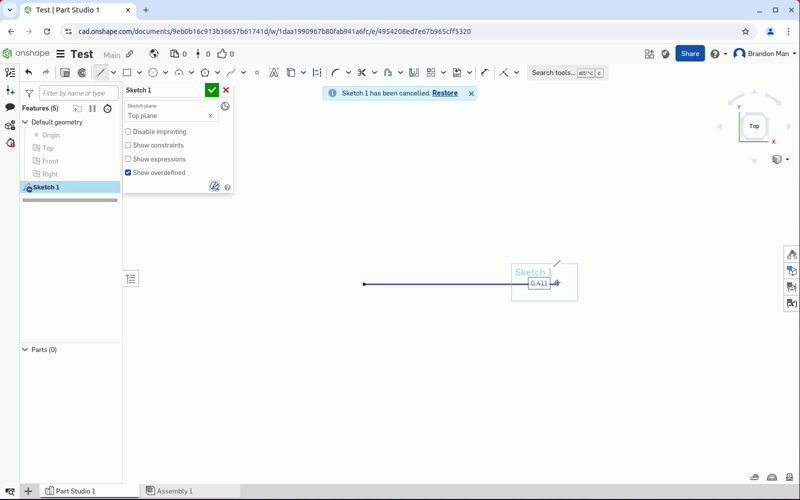
key_down(shift)
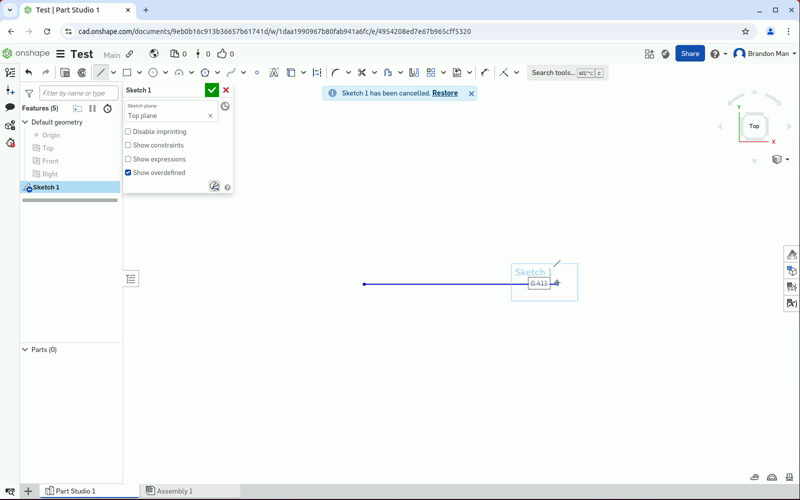
mouse_move(364, 282)
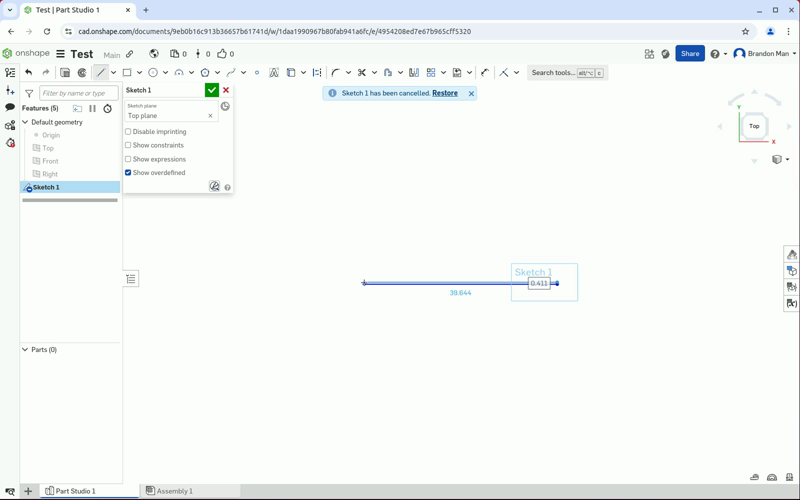
scroll(6)
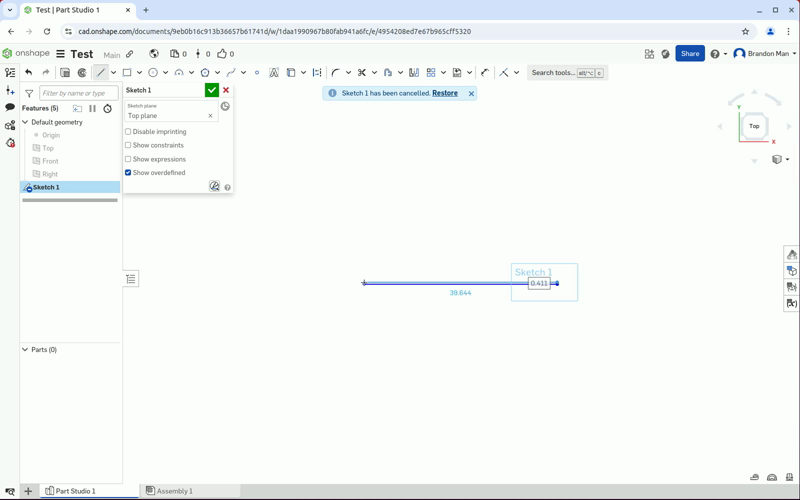
scroll(6)
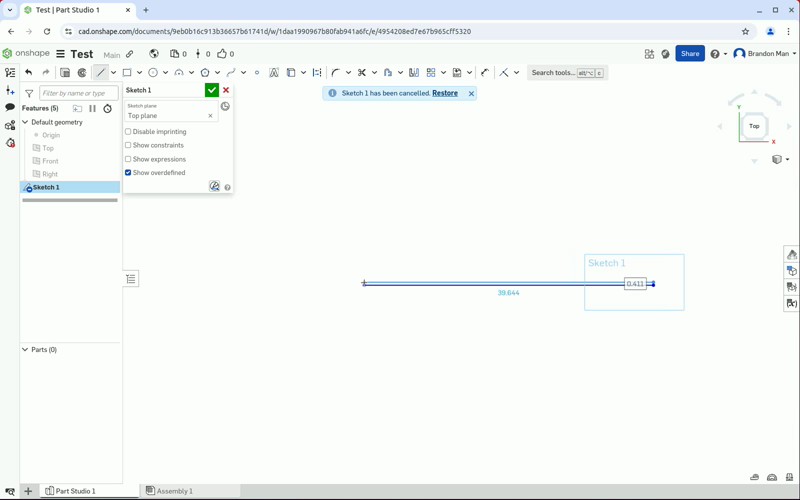
scroll(6)
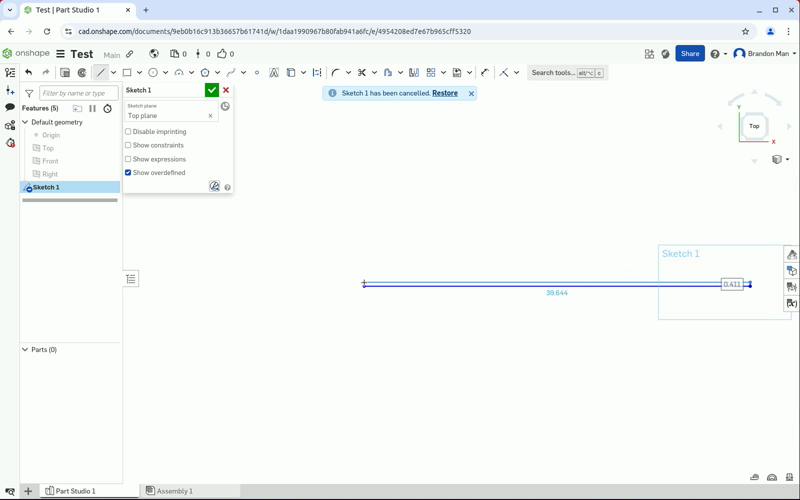
scroll(6)
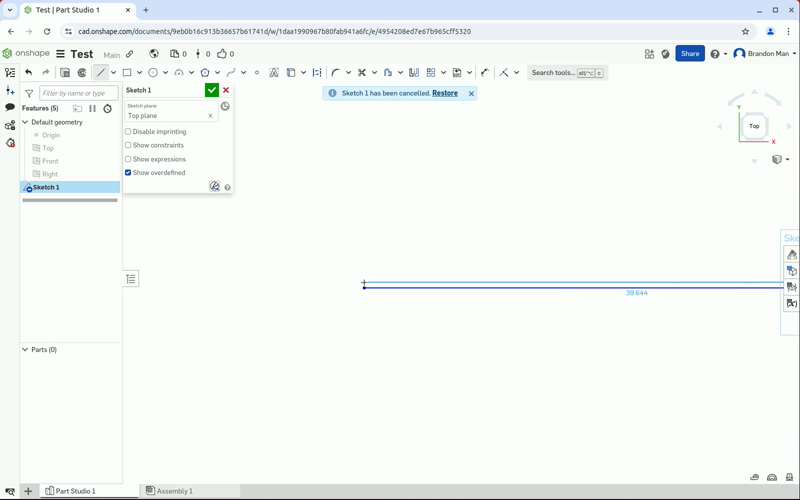
scroll(6)
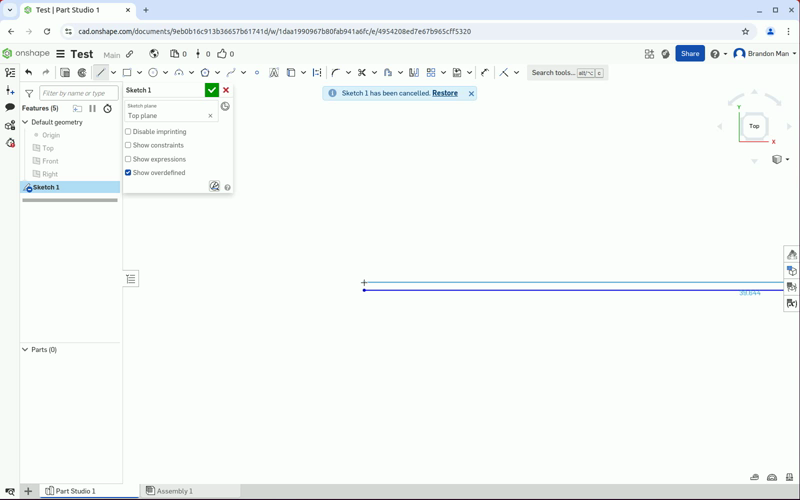
scroll(6)
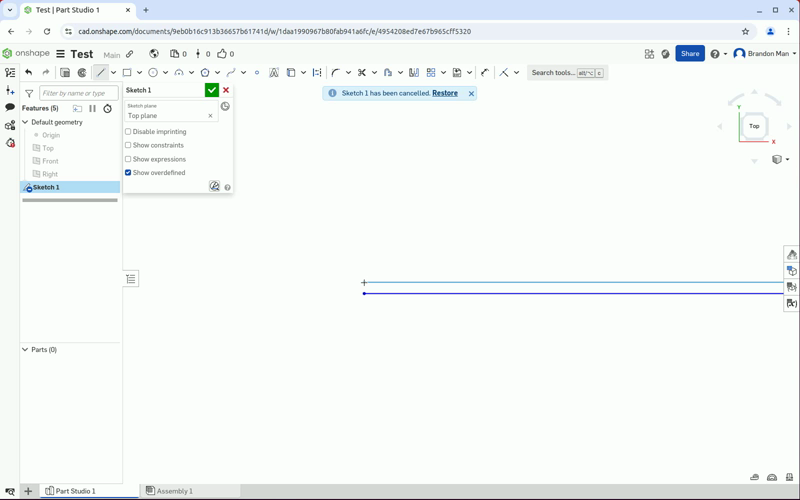
scroll(6)
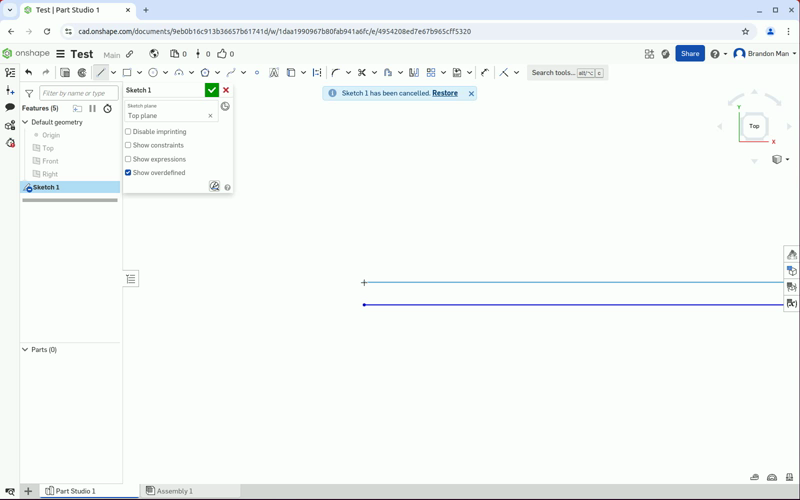
click(364, 282)
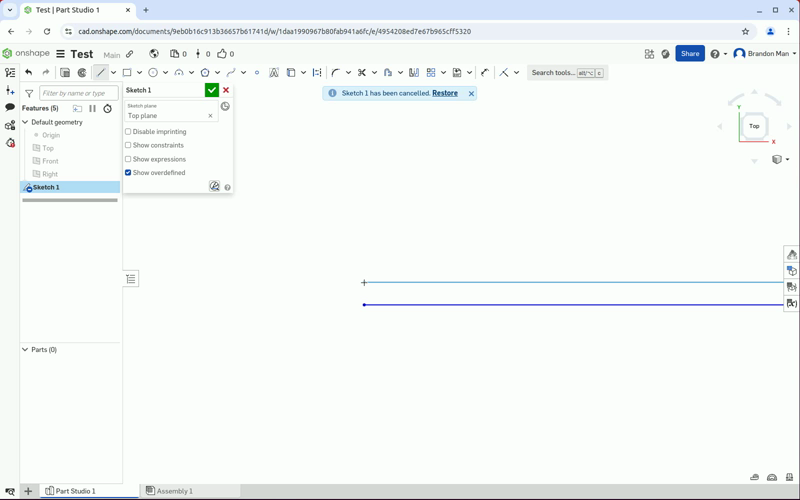
scroll(-6)
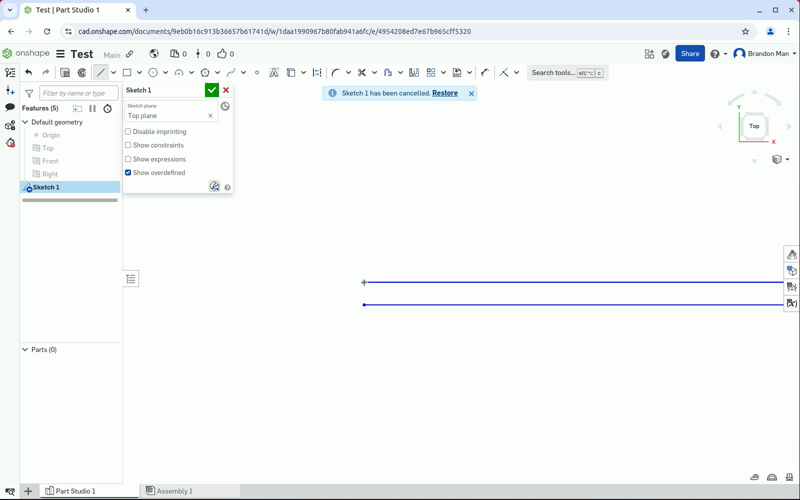
scroll(-6)
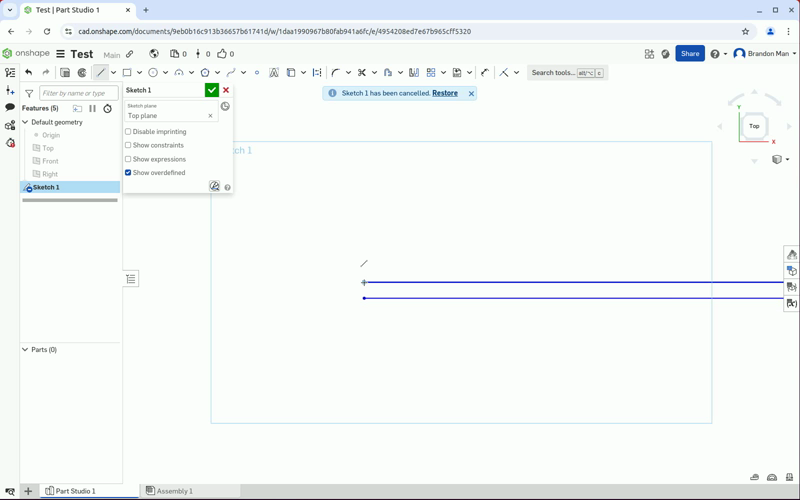
scroll(-6)
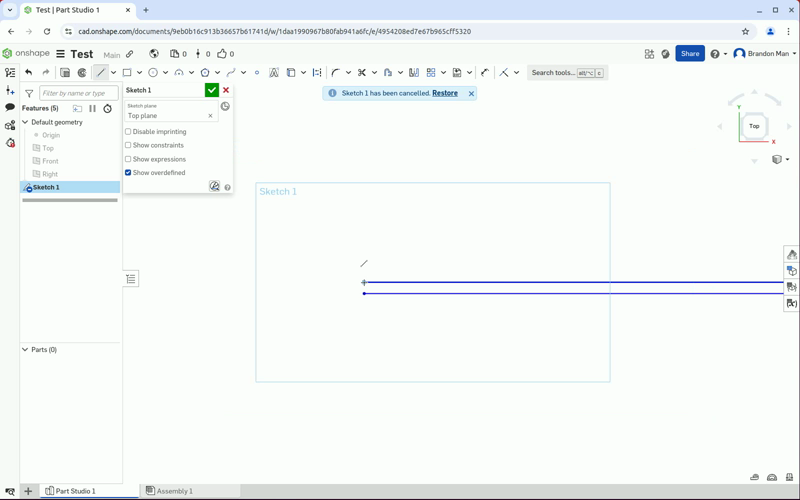
scroll(-6)
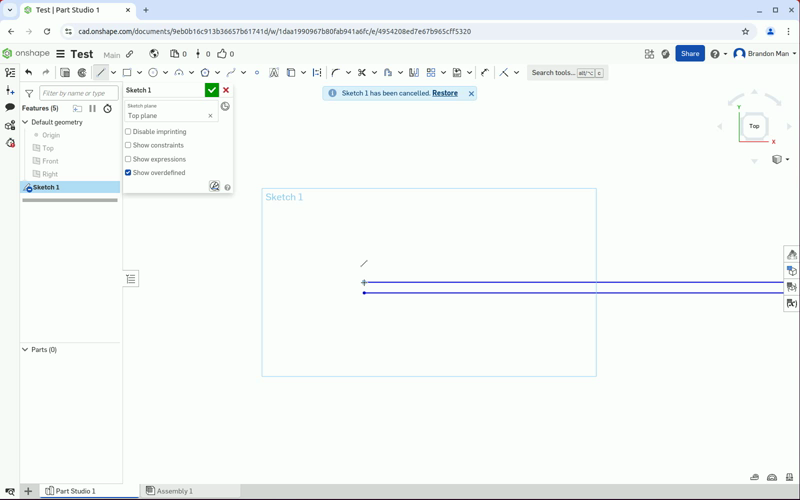
scroll(-6)
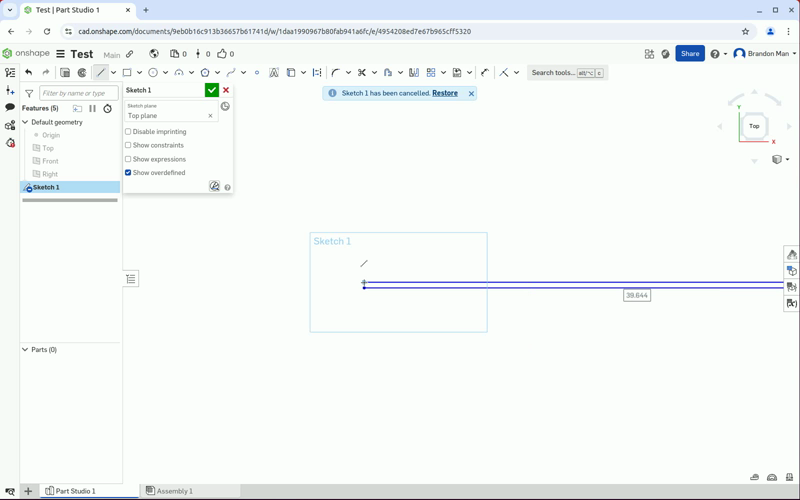
scroll(-6)
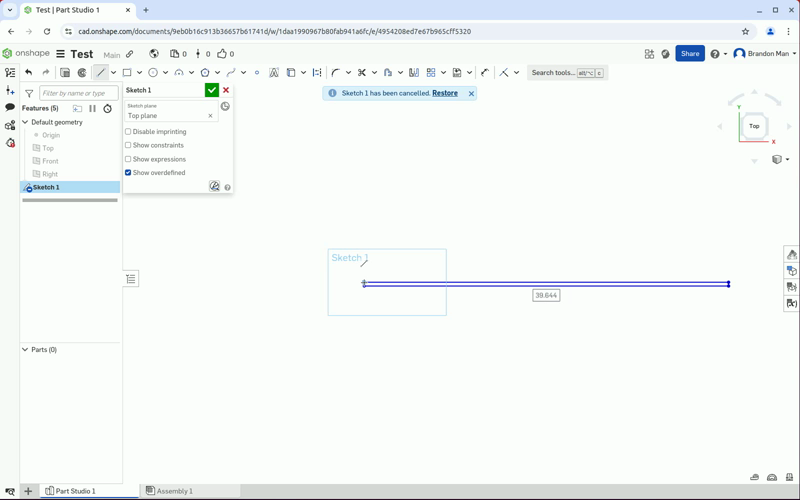
scroll(-6)
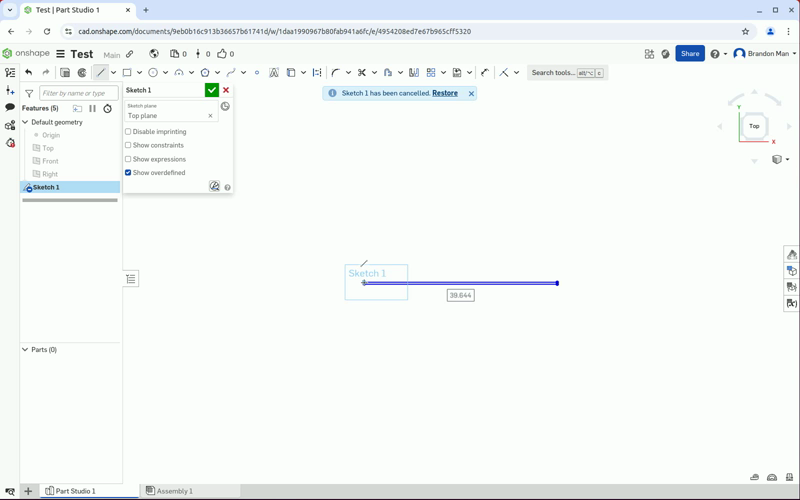
key_up(shift)
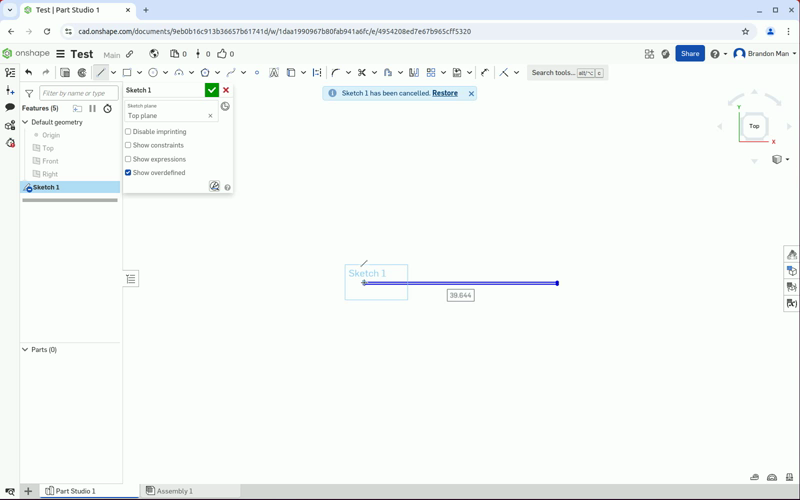
mouse_move(394, 282)
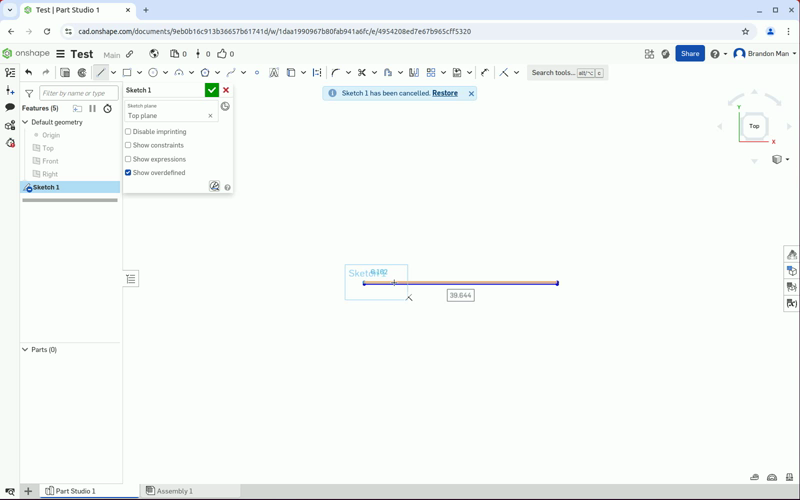
key_down(shift)
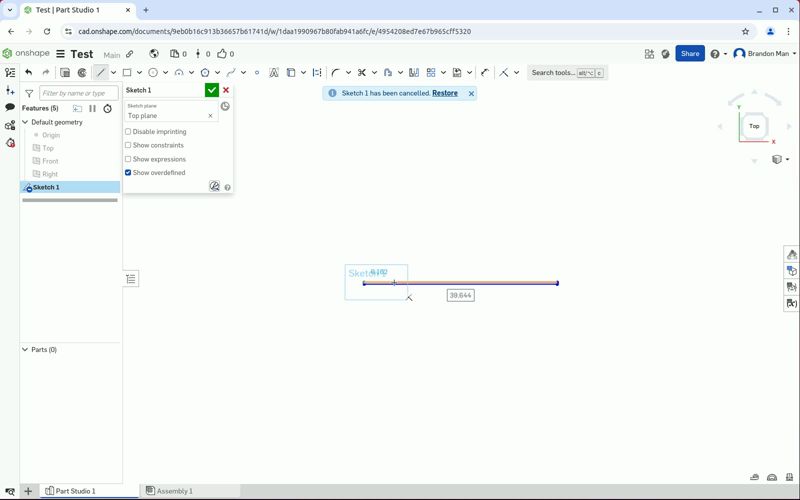
mouse_move(364, 284)
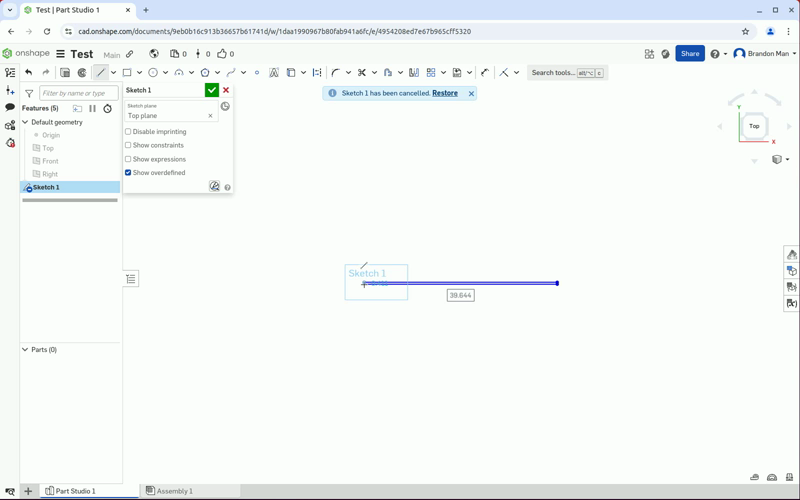
scroll(6)
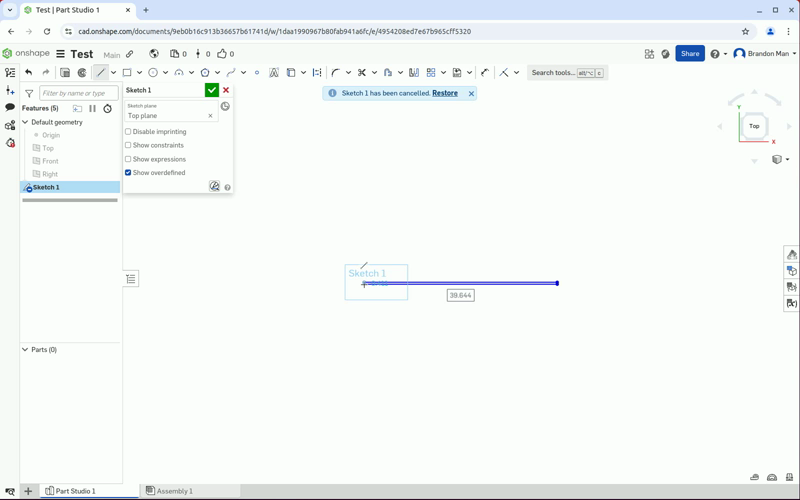
scroll(6)
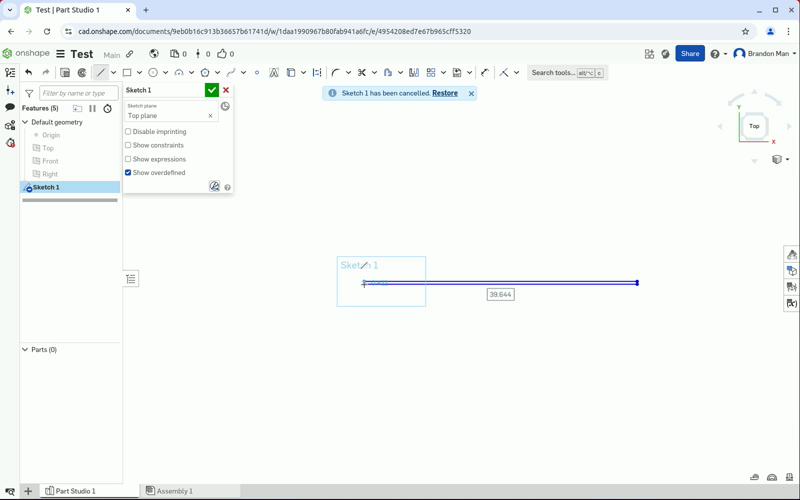
scroll(6)
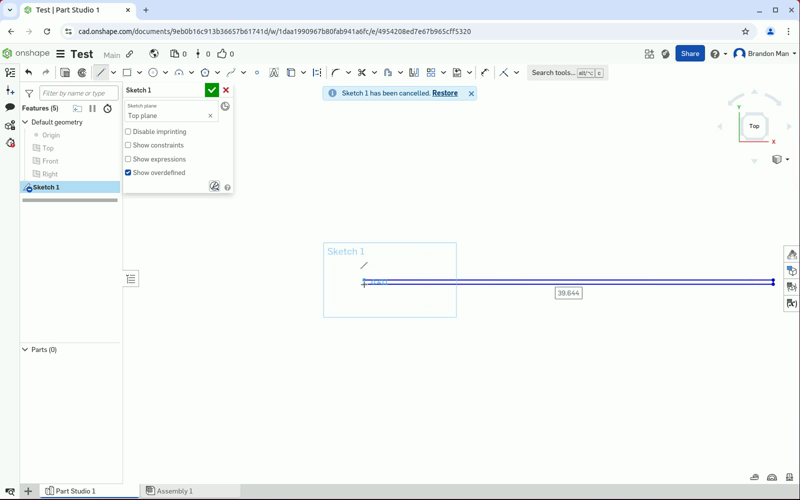
scroll(6)
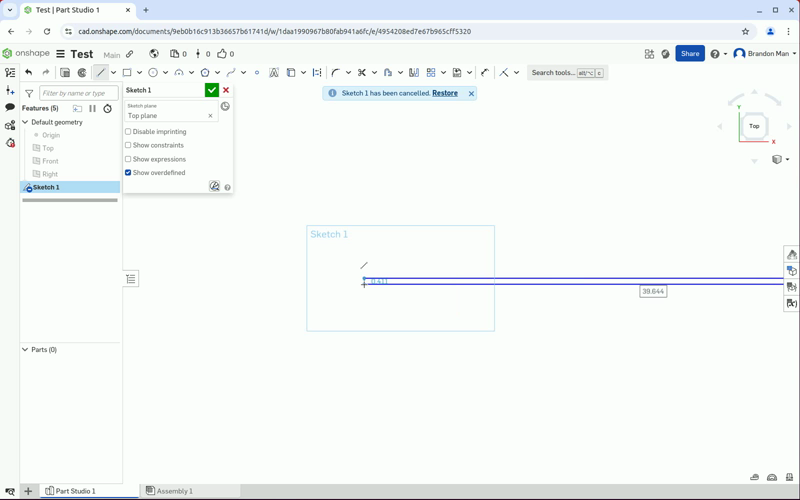
scroll(6)
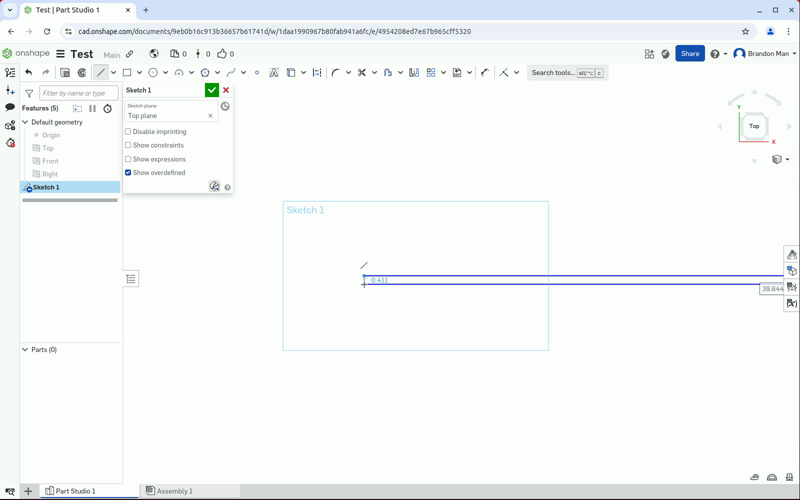
scroll(6)
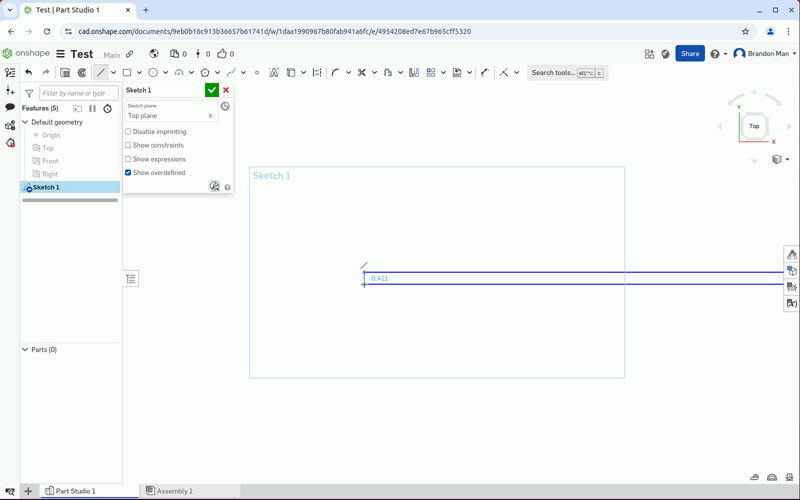
scroll(6)
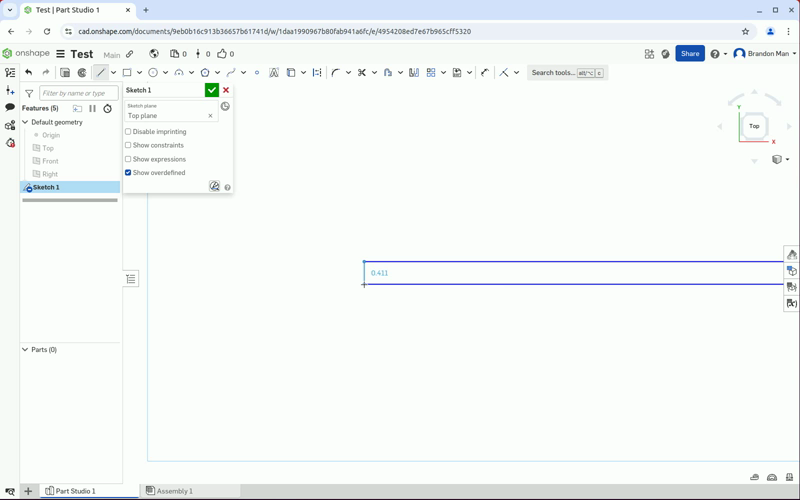
key_up(shift)
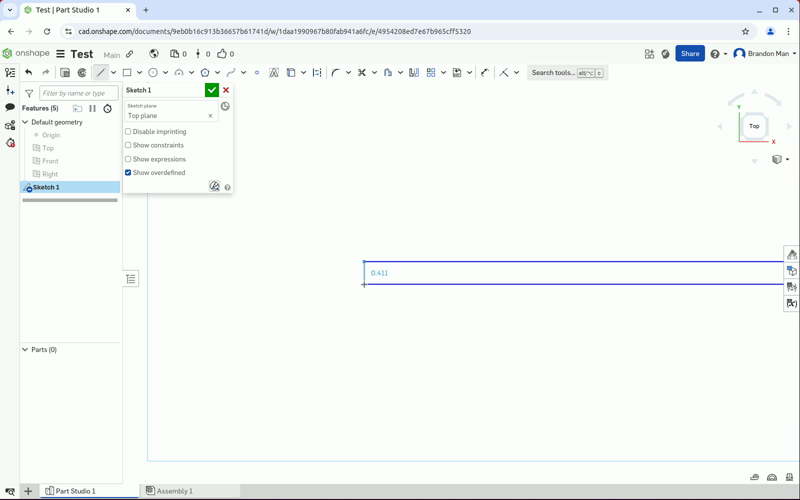
click(364, 284)
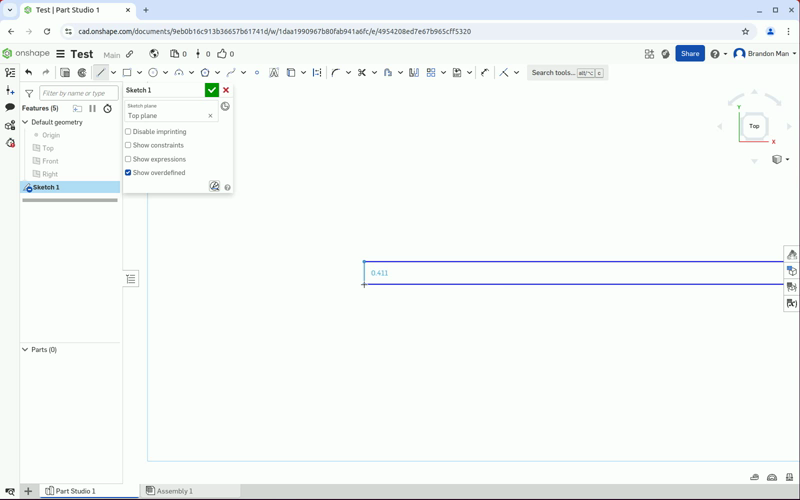
scroll(-6)
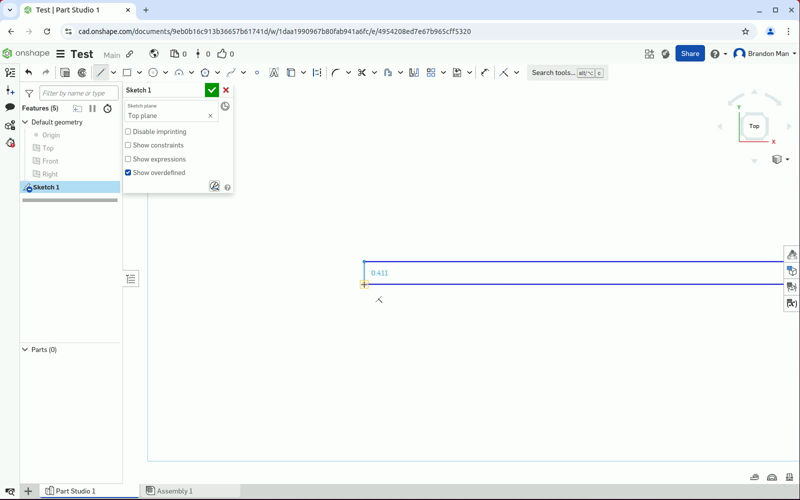
scroll(-6)
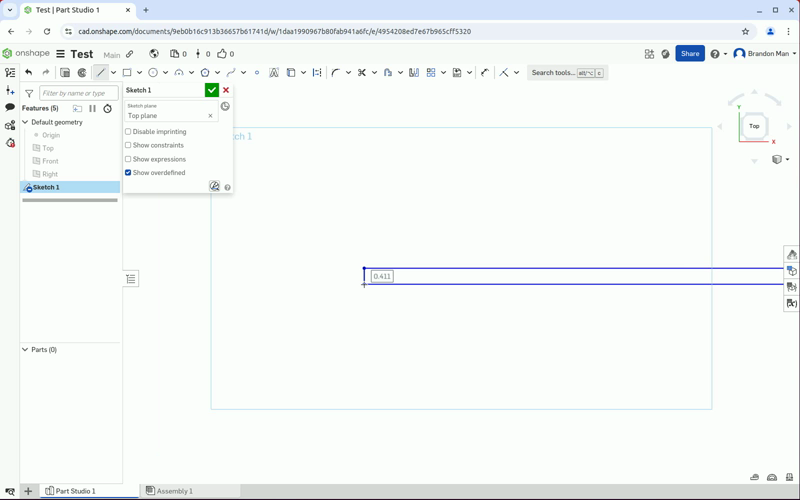
scroll(-6)
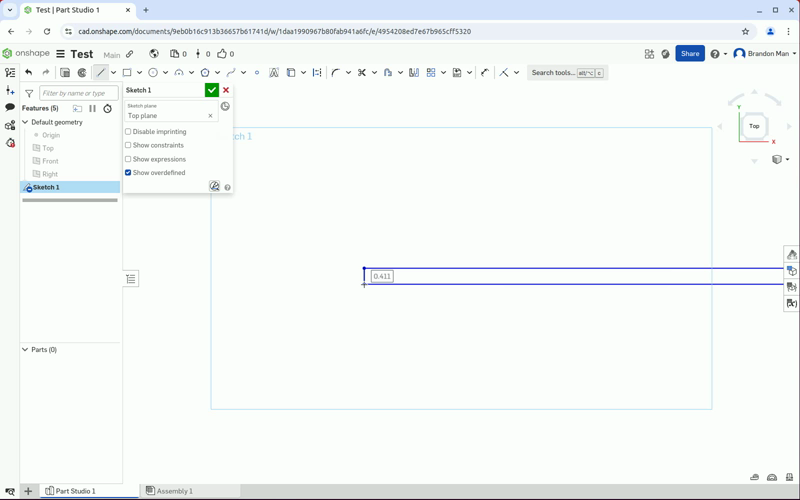
scroll(-6)
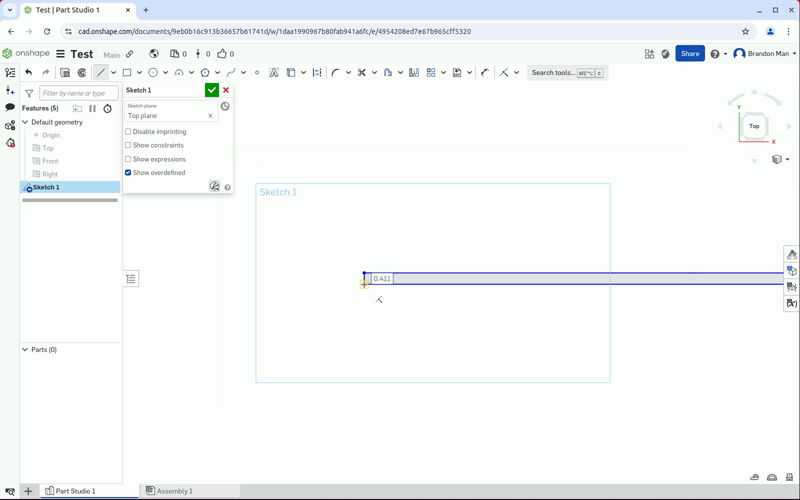
scroll(-6)
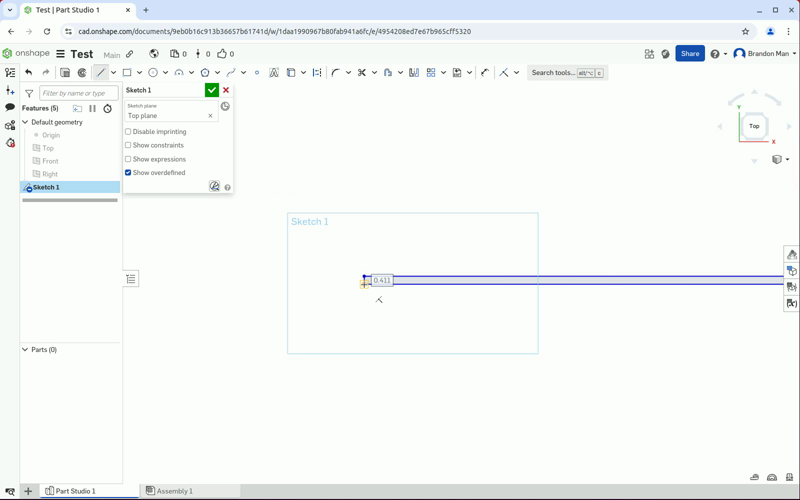
scroll(-6)
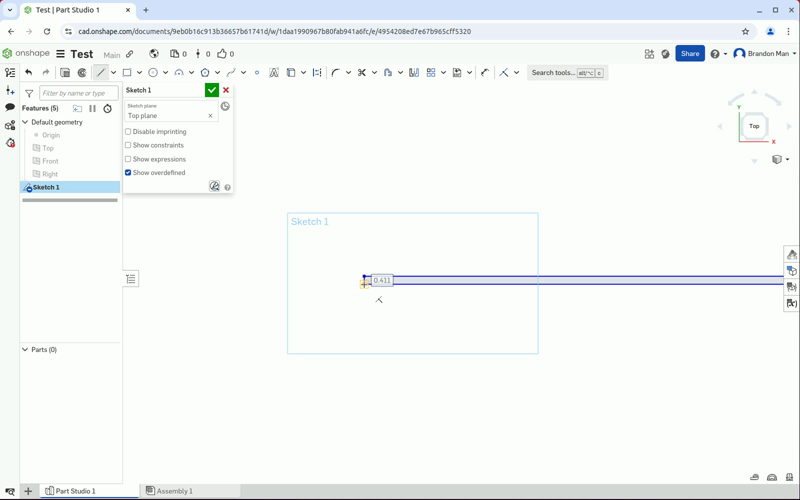
scroll(-6)
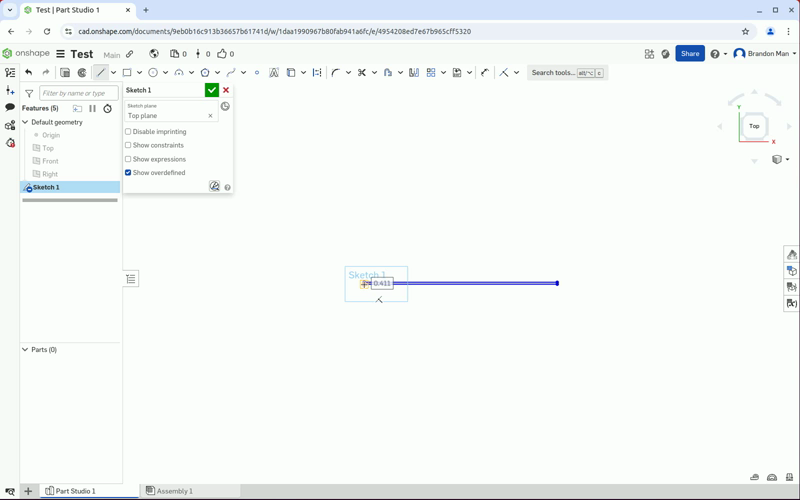
key(esc)
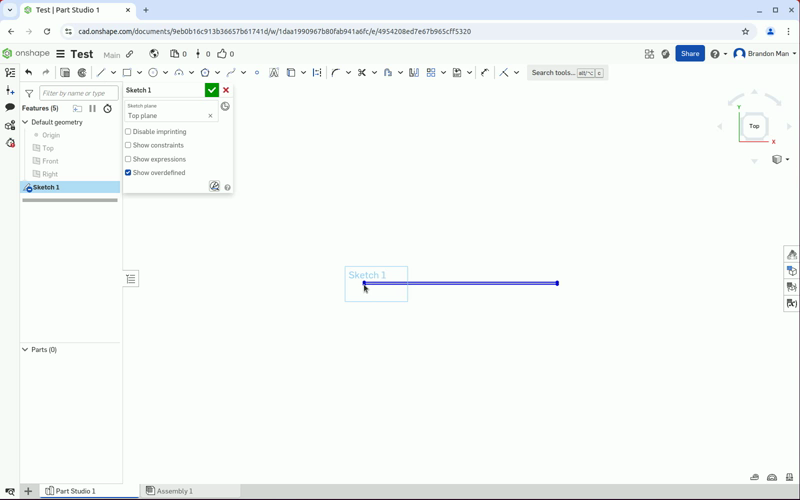
mouse_move(504, 283)
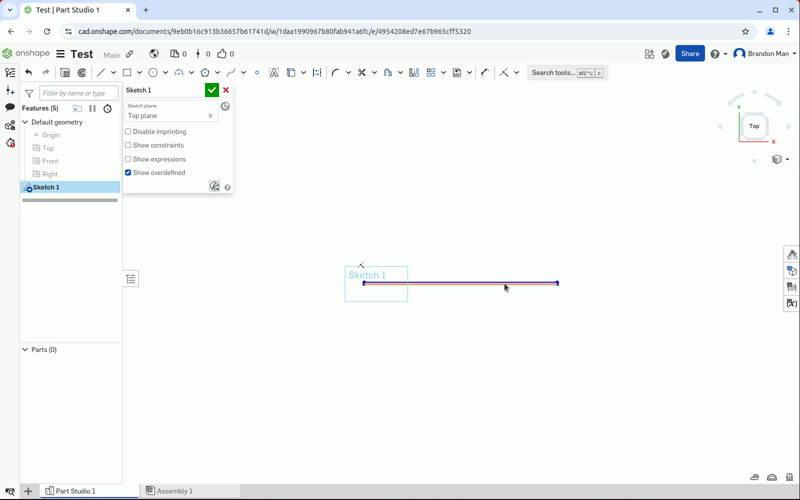
scroll(6)
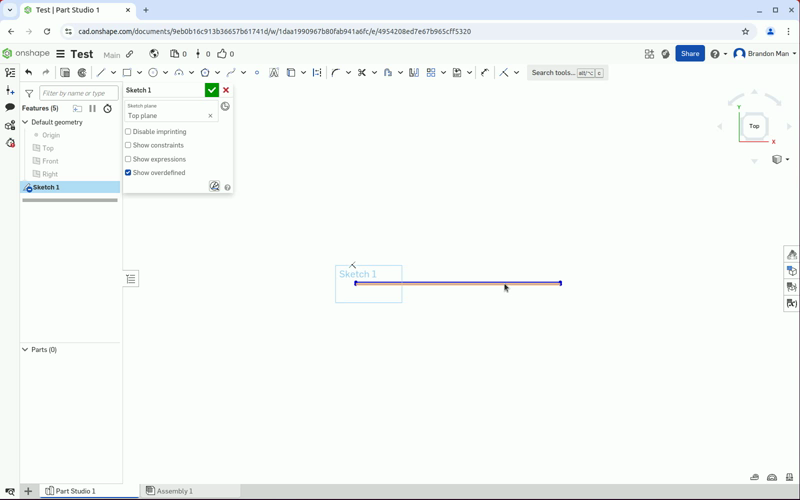
scroll(6)
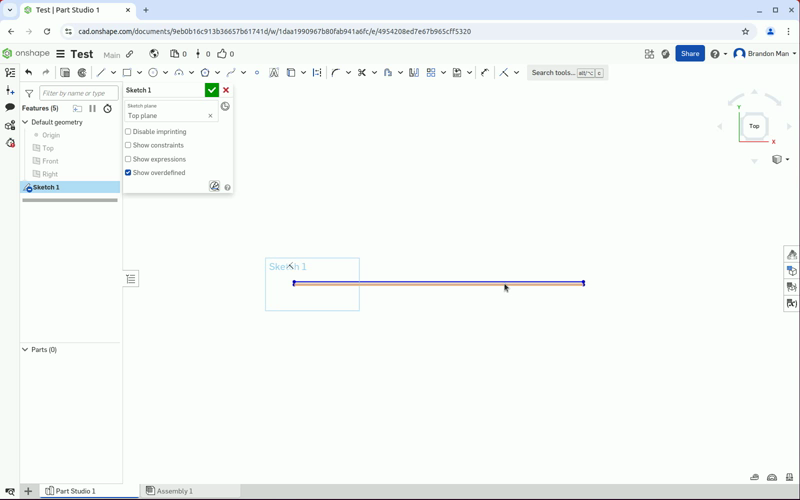
scroll(6)
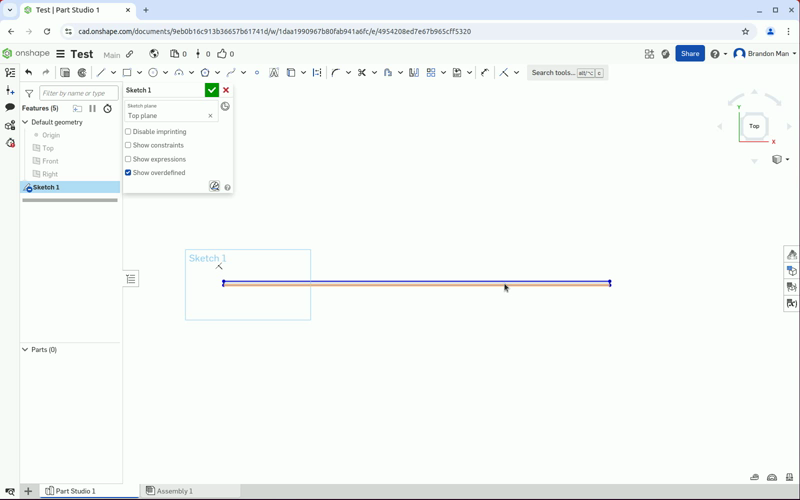
scroll(6)
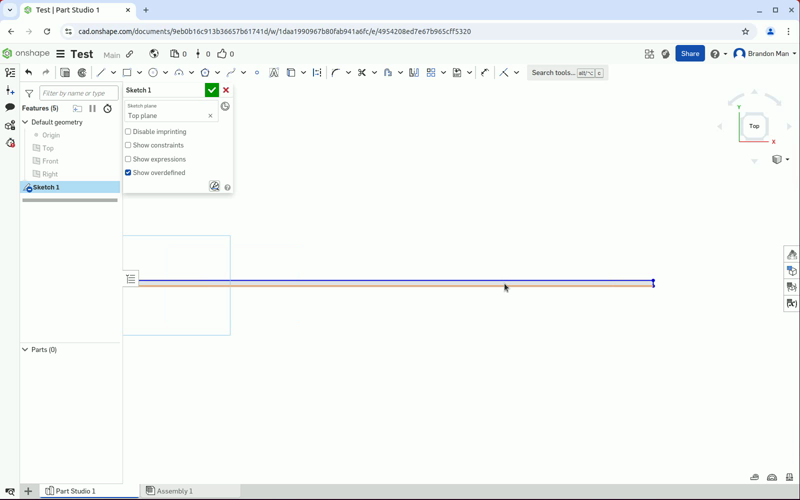
scroll(6)
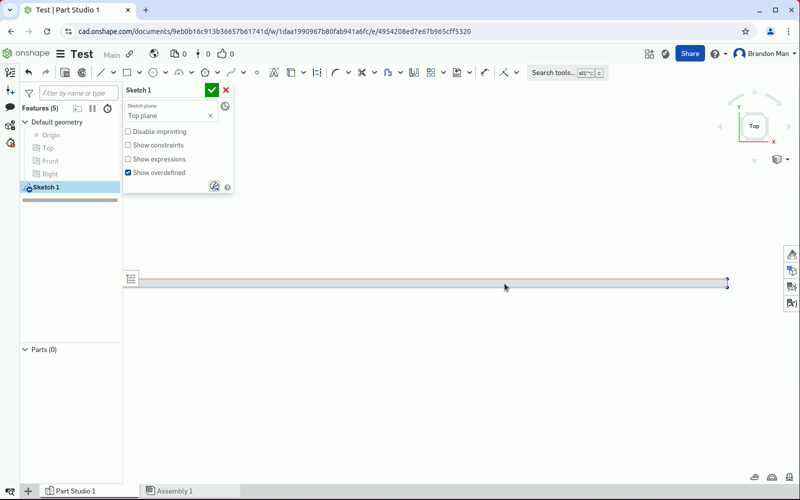
scroll(6)
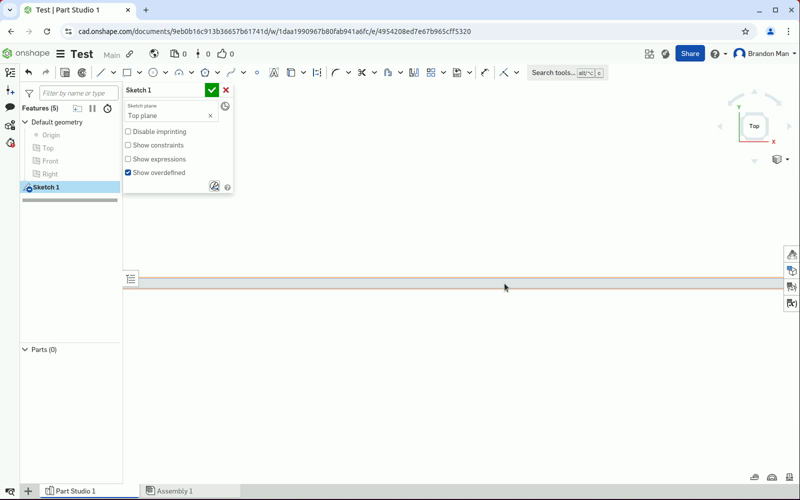
scroll(6)
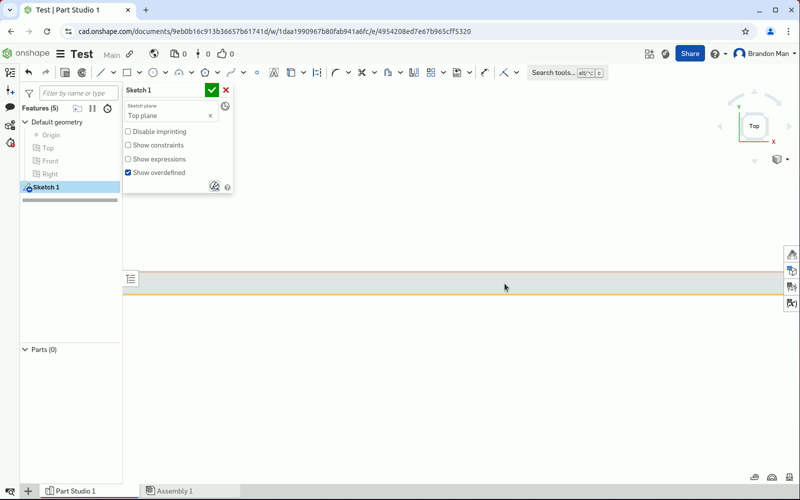
click(504, 283)
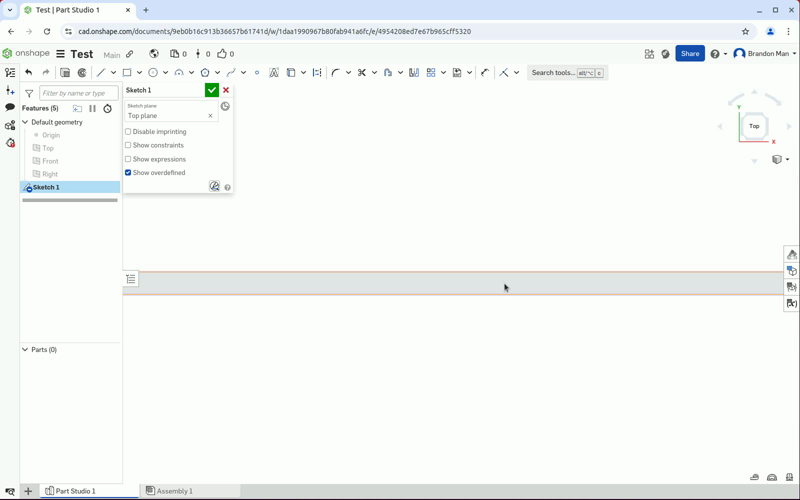
scroll(-6)
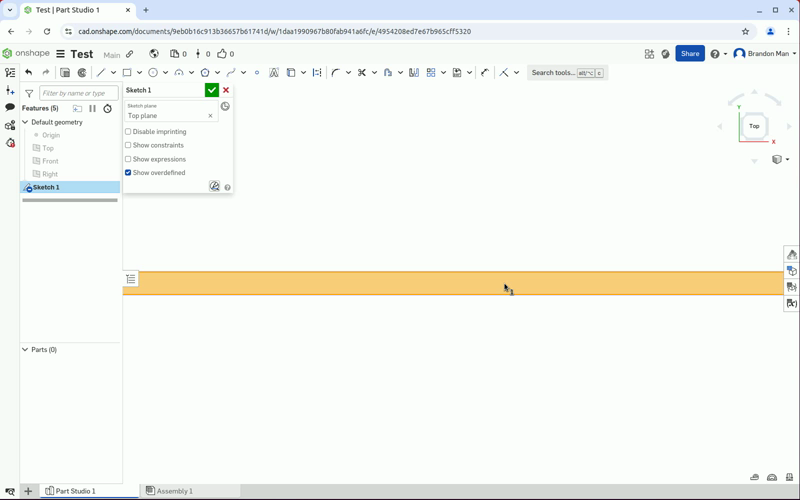
scroll(-6)
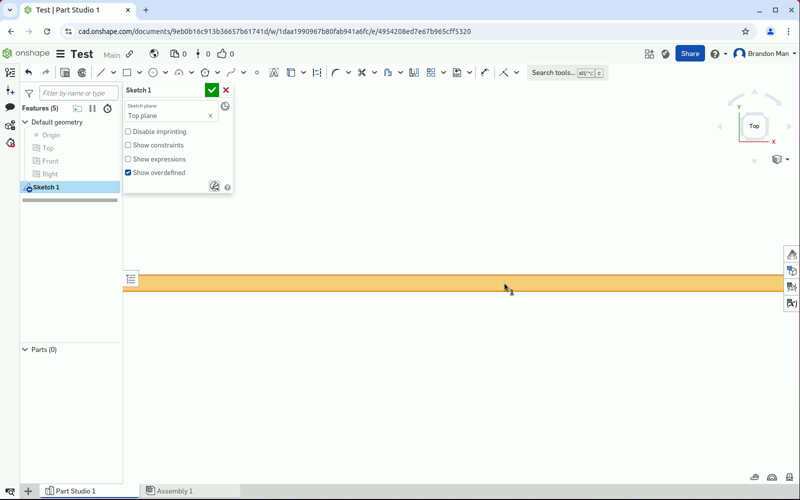
scroll(-6)
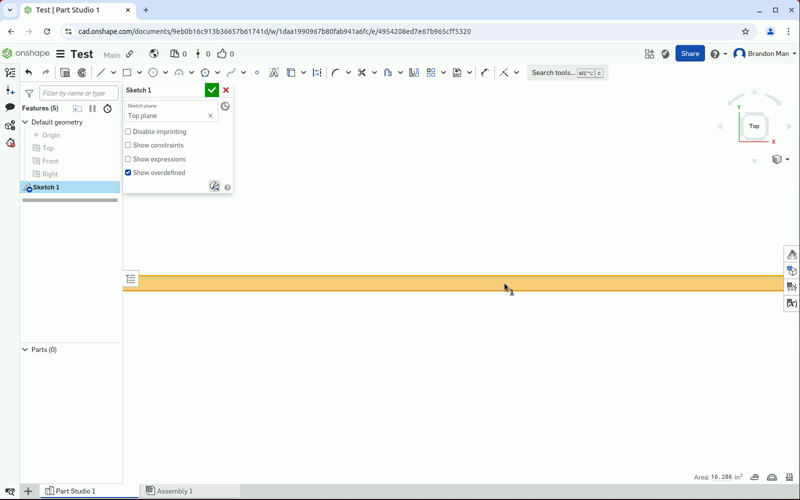
scroll(-6)
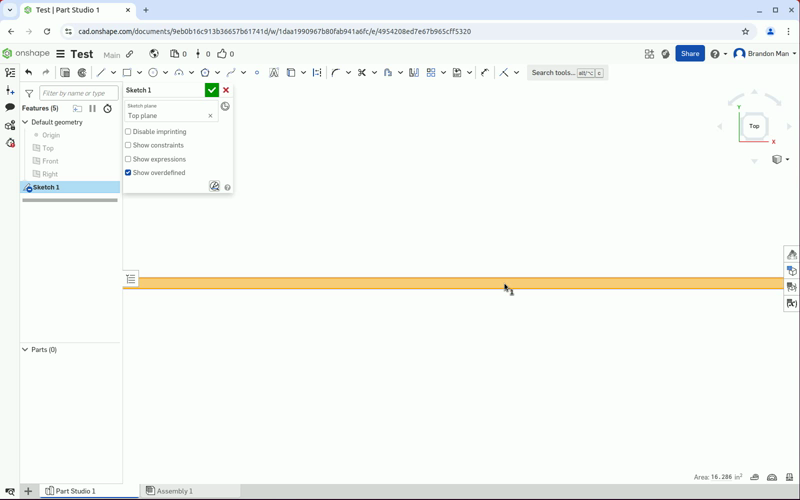
scroll(-6)
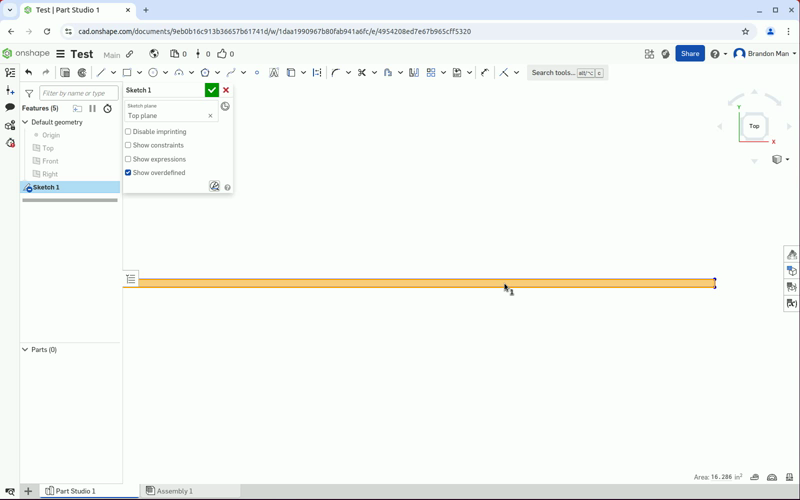
scroll(-6)
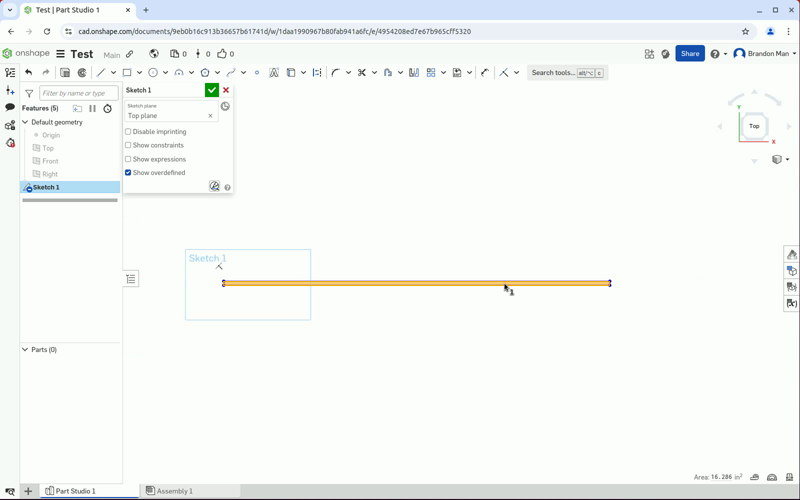
scroll(-6)
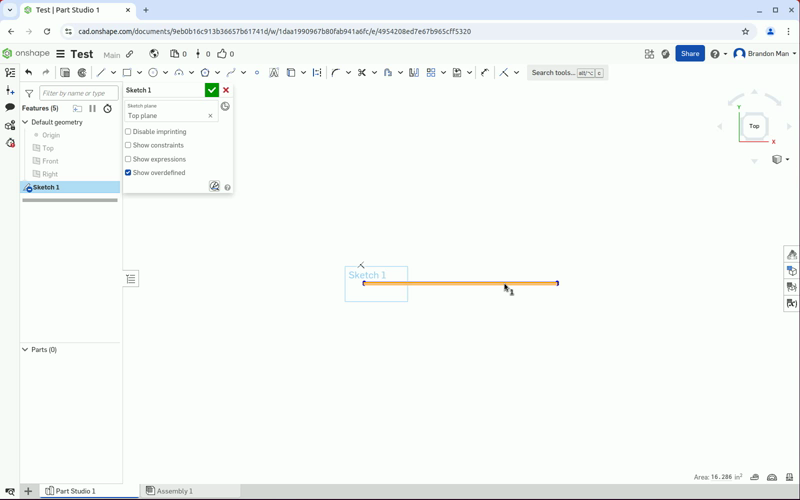
mouse_move(73, 352)
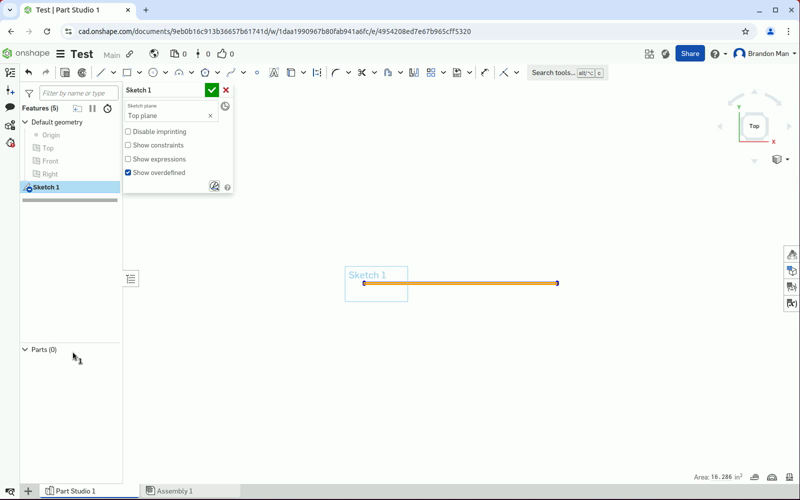
key(shift+y)
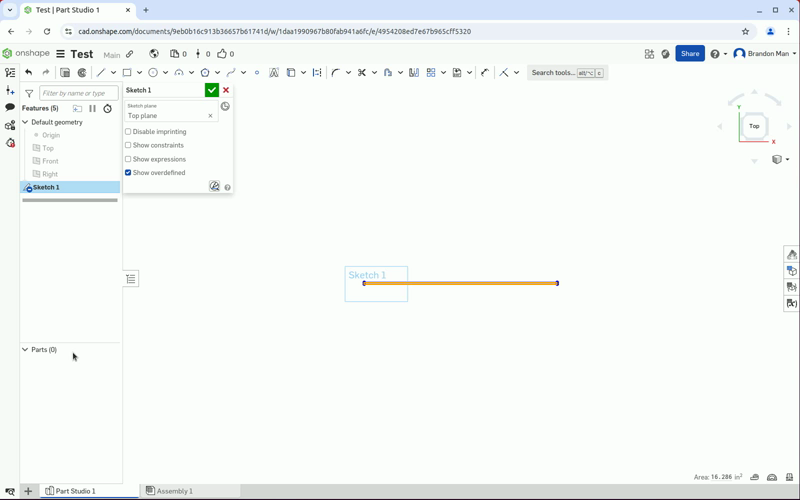
key(shift+e)
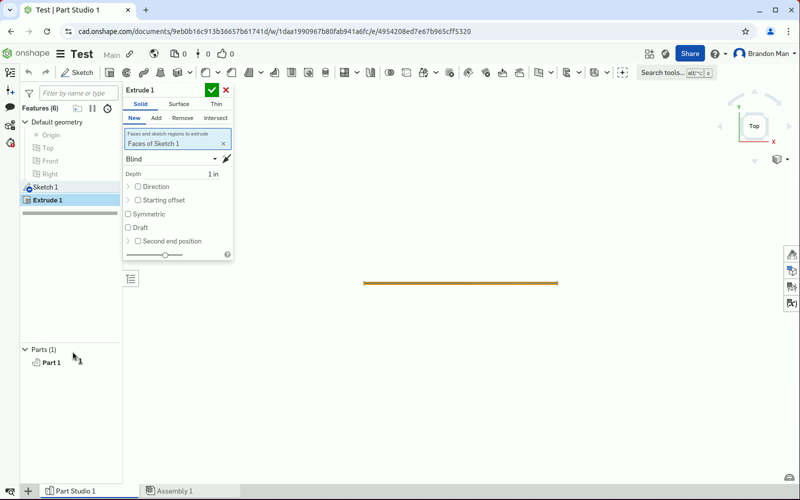
mouse_move(143, 106)
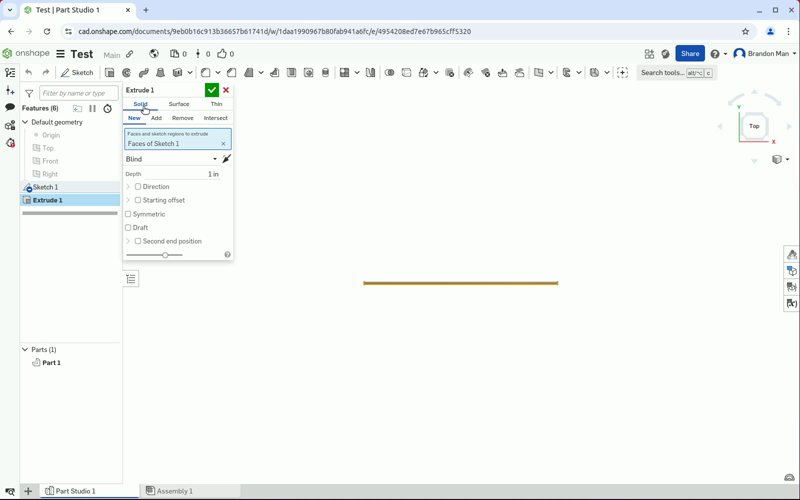
click(143, 106)
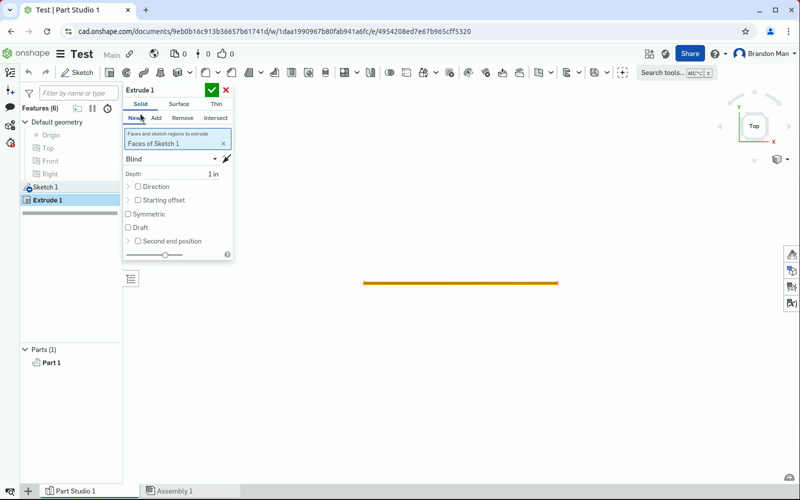
mouse_move(137, 120)
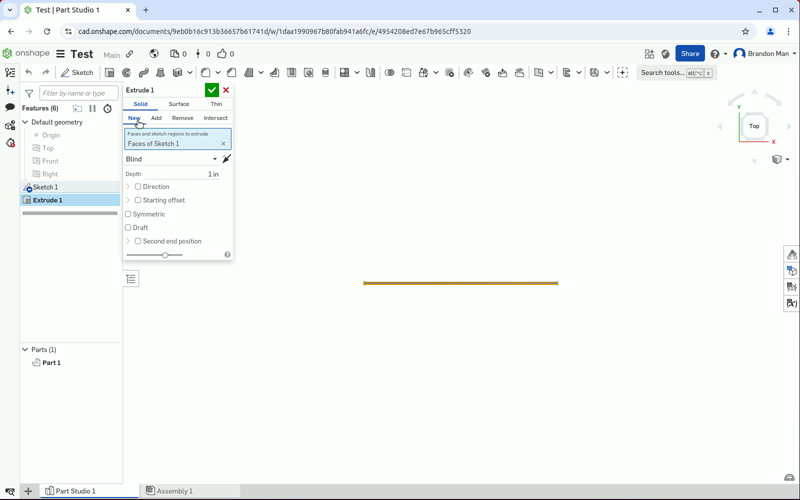
click(137, 120)
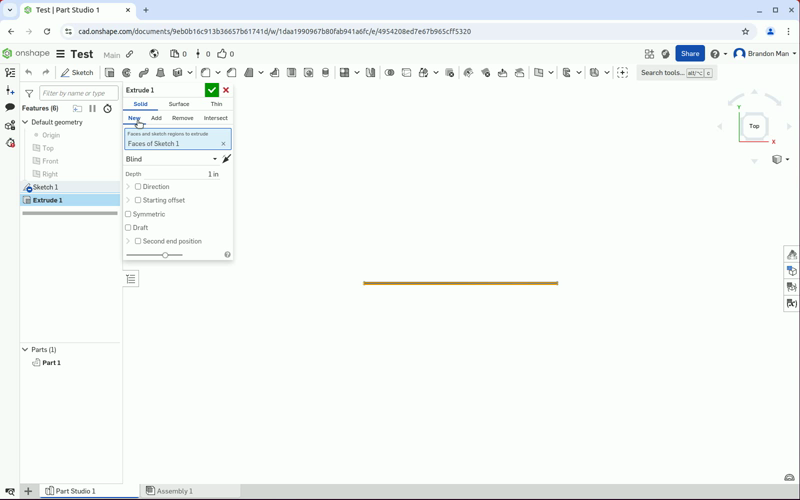
key(tab, 4)
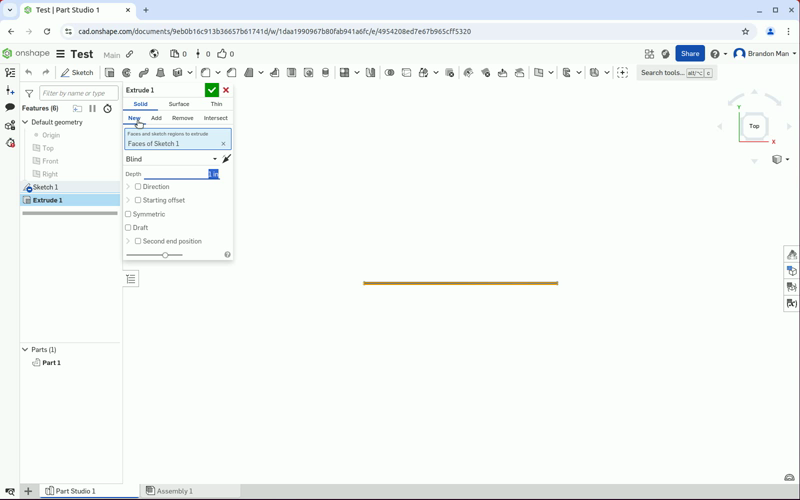
text(3.129)
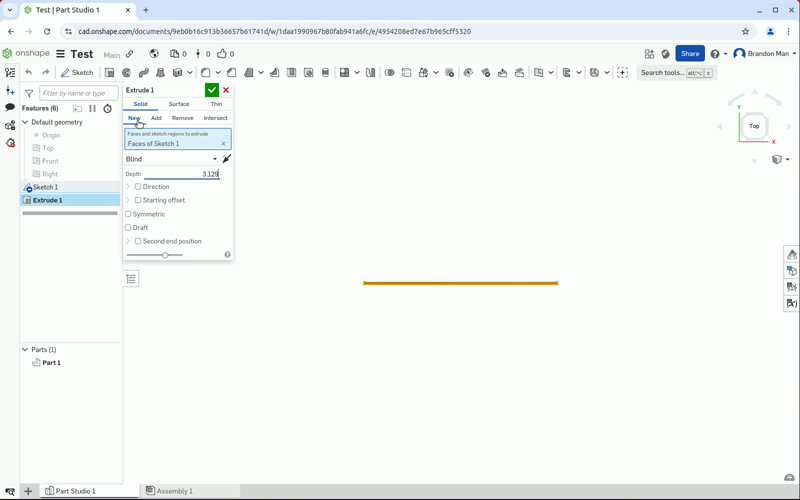
key(enter)
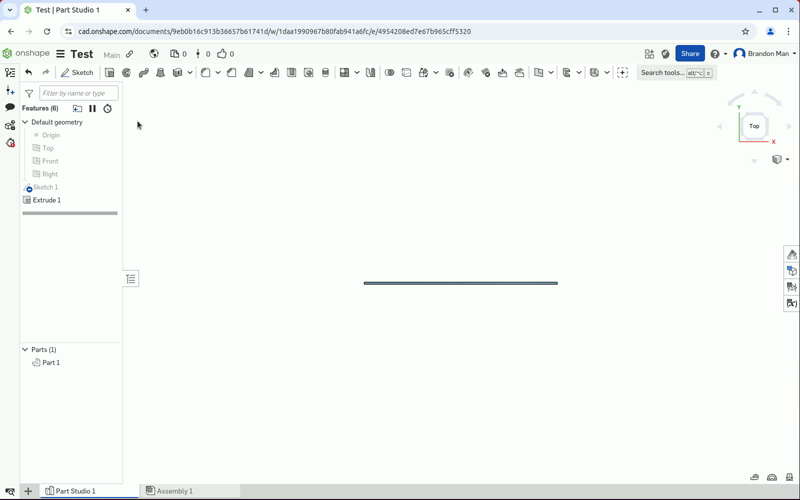
key(shift+h)
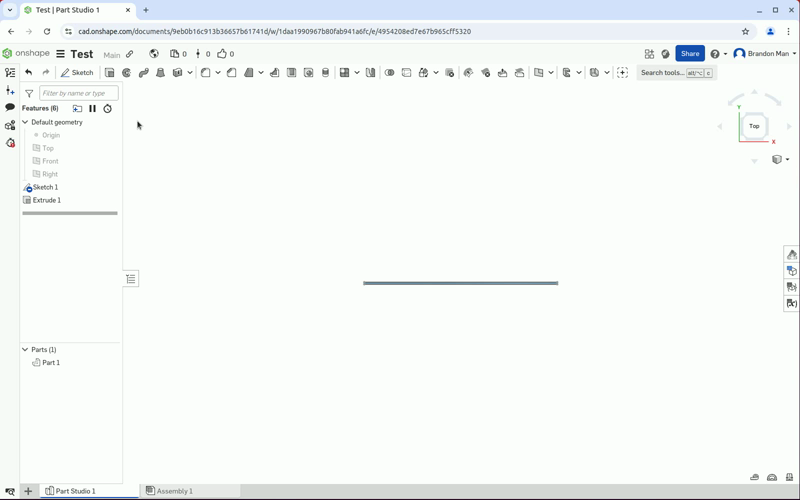
key(shift+h)
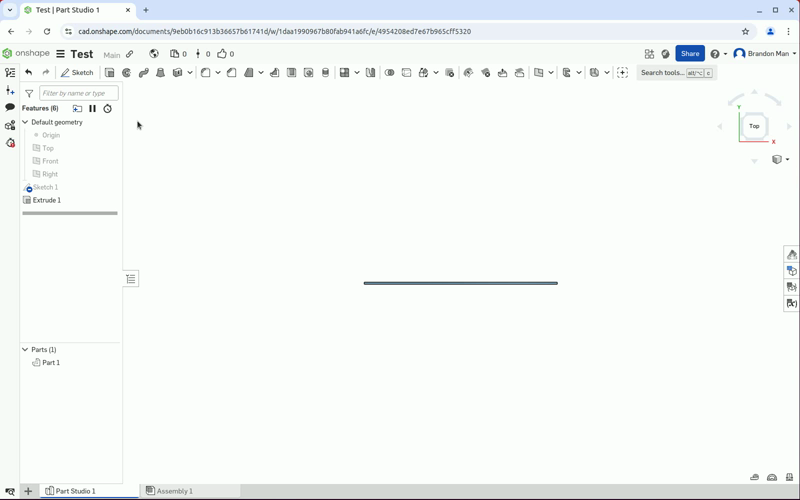
mouse_move(73, 189)
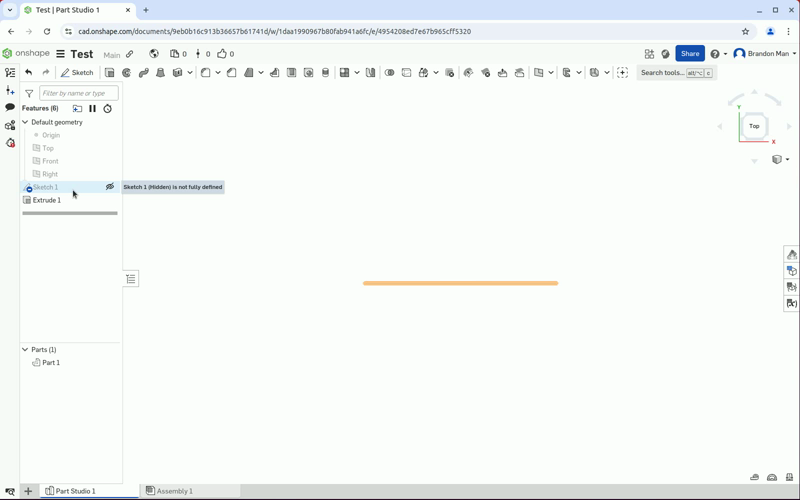
click(73, 189)
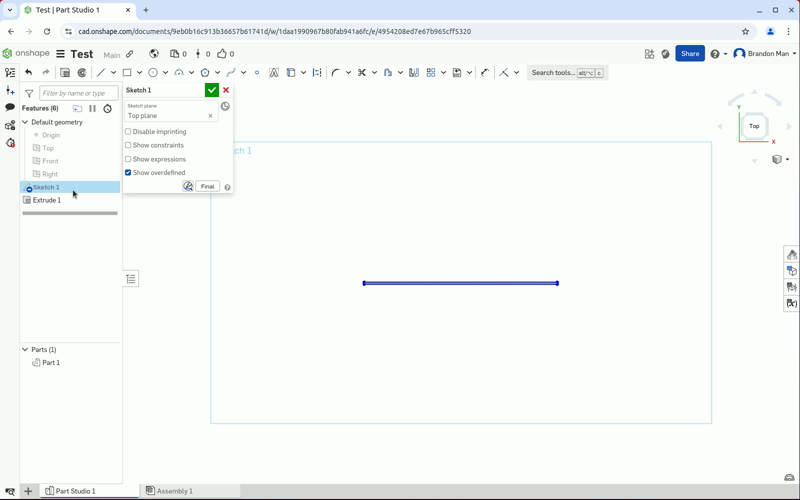
mouse_move(229, 92)
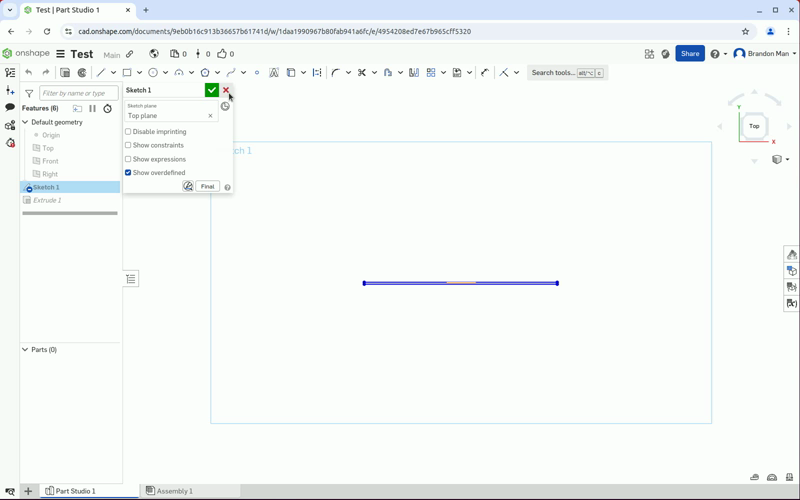
click(229, 92)
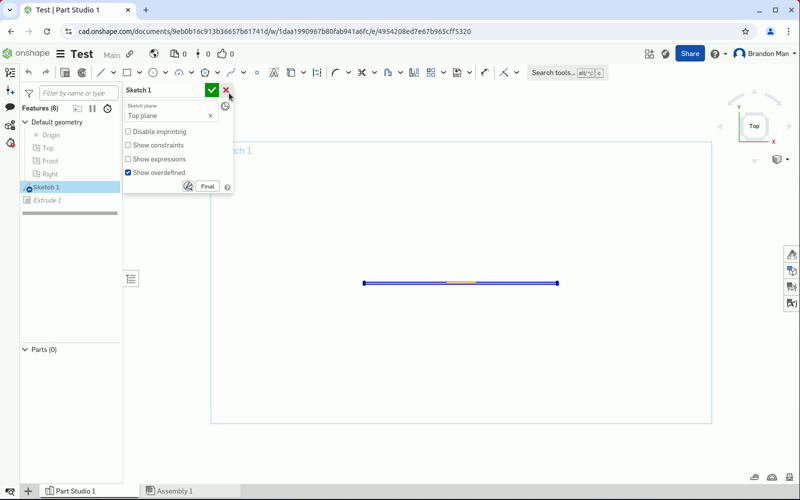
key(shift+s)
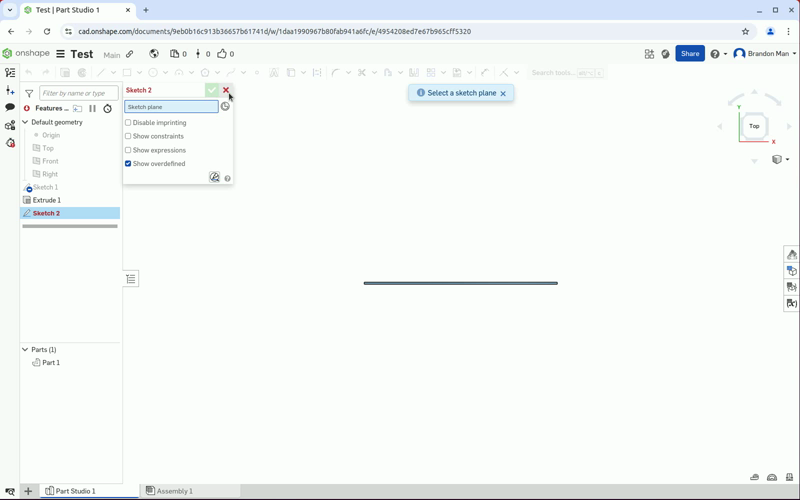
mouse_move(73, 150)
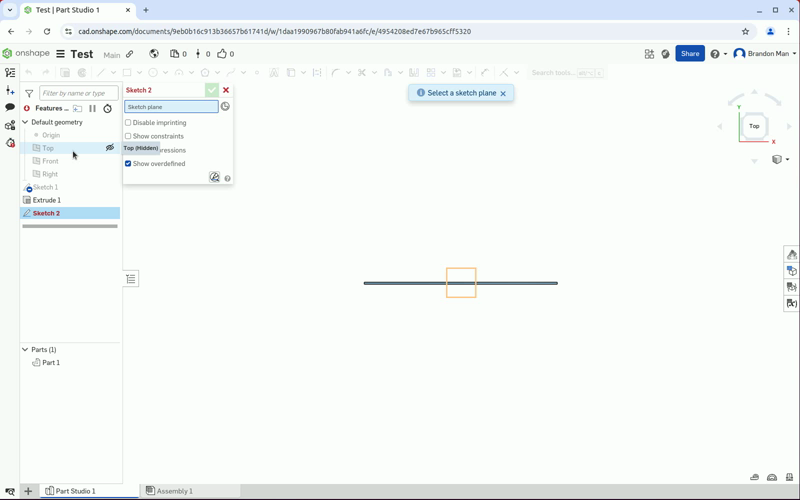
click(73, 150)
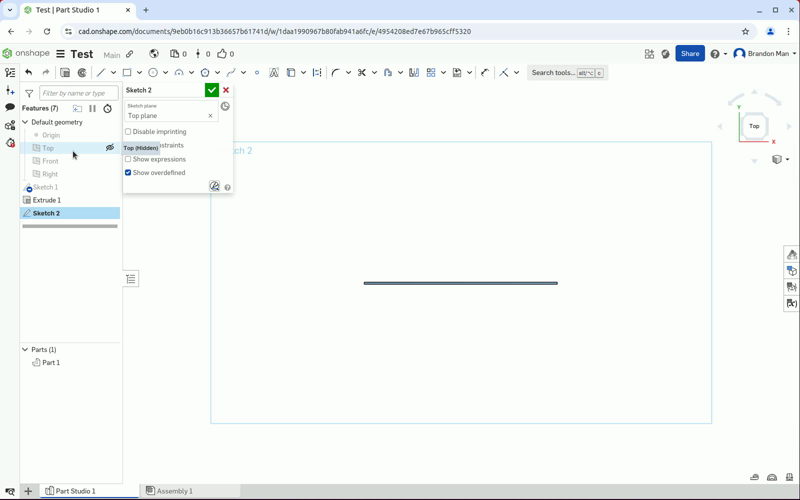
mouse_move(73, 352)
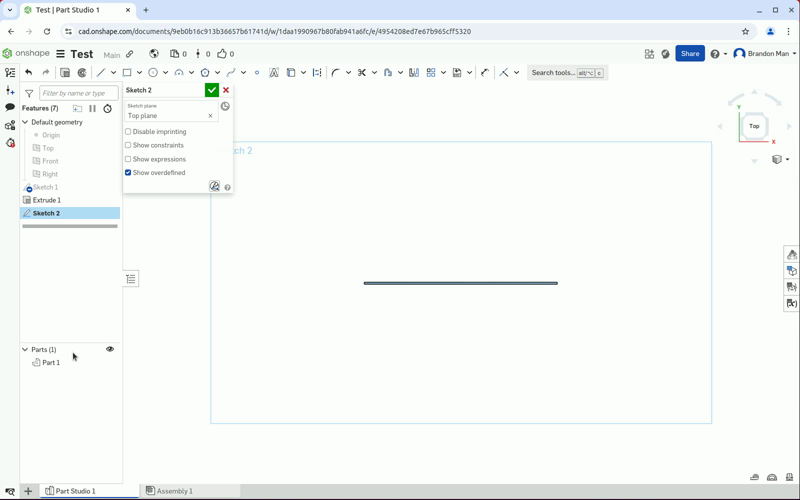
key(y)
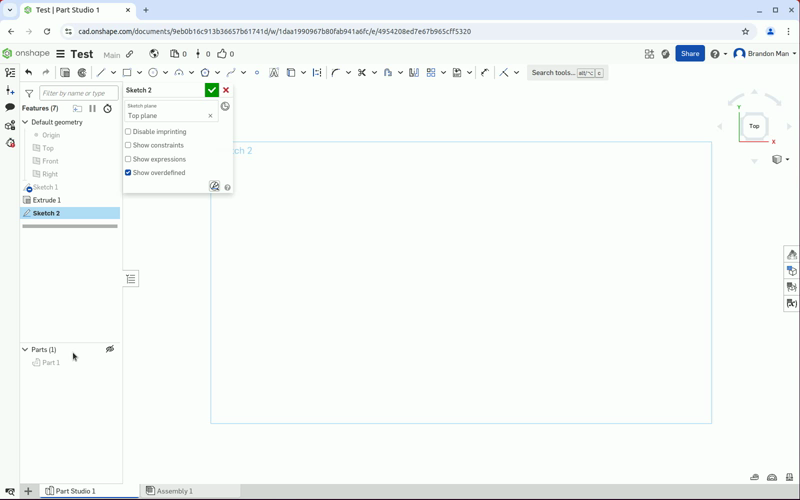
key(l)
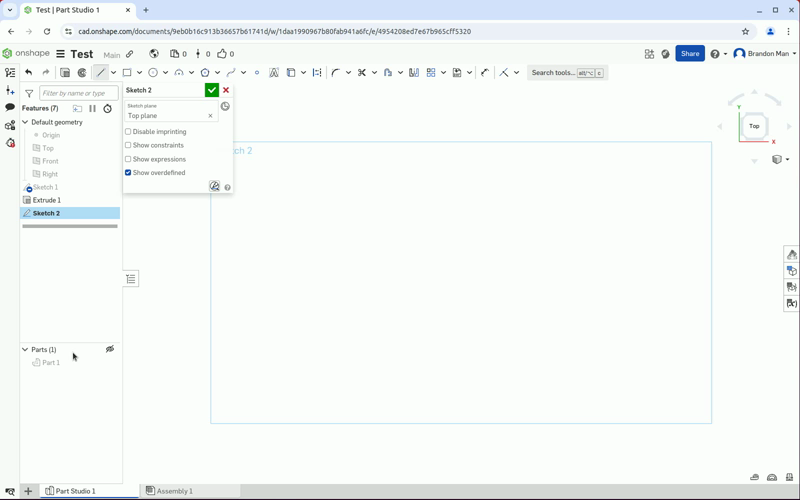
key_down(shift)
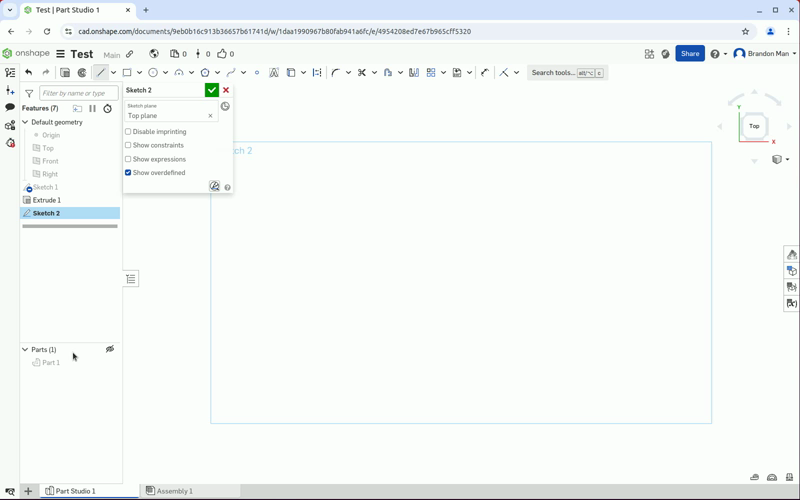
mouse_move(348, 268)
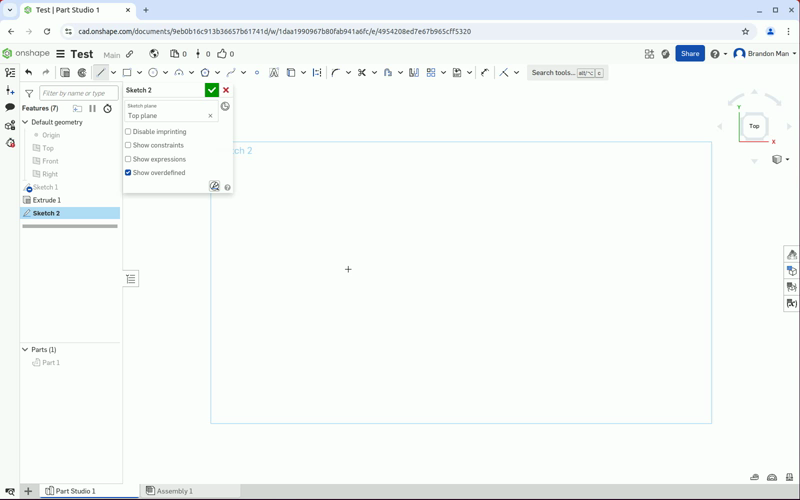
click(348, 268)
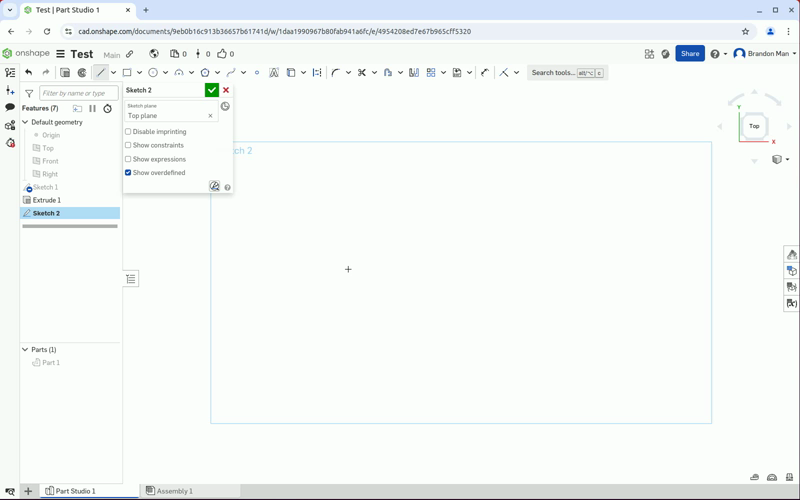
key_up(shift)
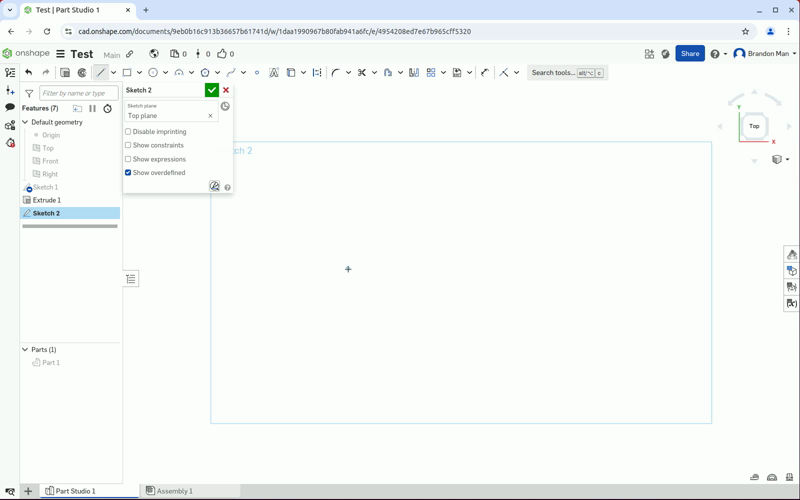
key_down(shift)
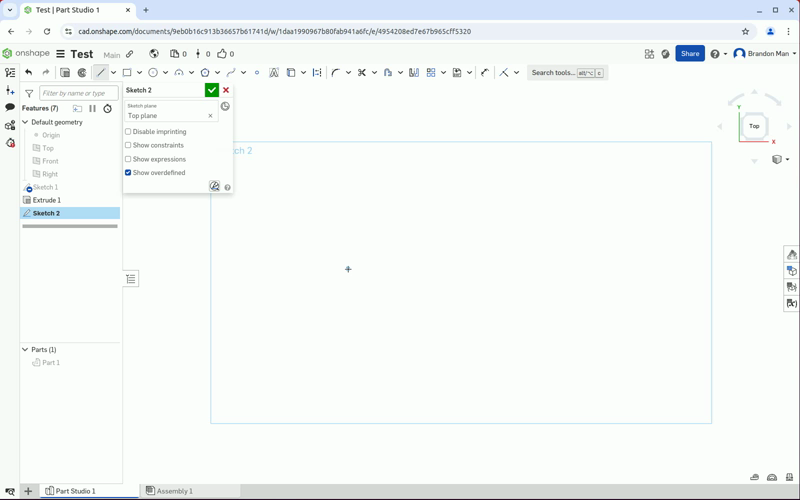
mouse_move(378, 268)
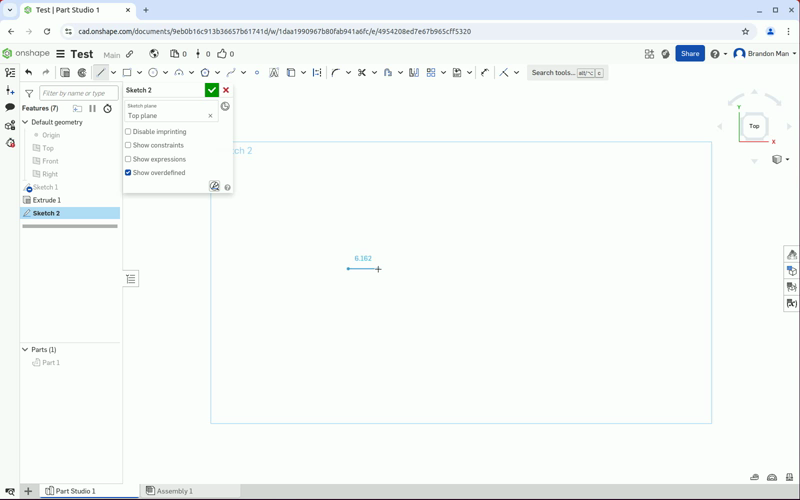
mouse_move(364, 285)
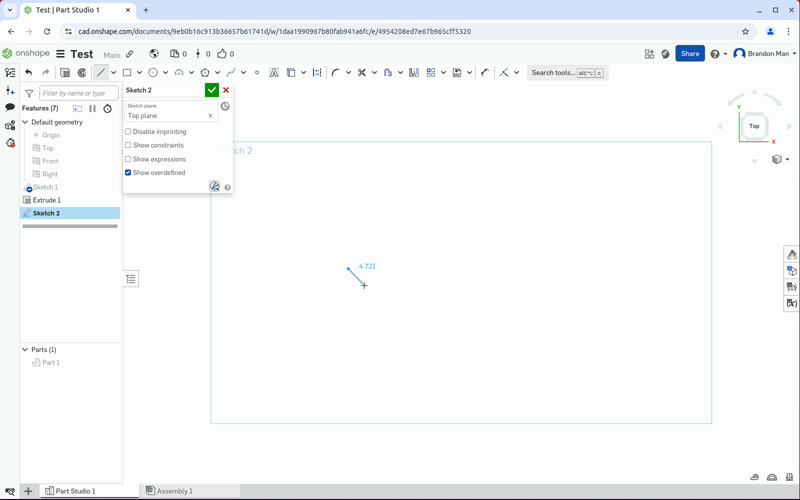
click(364, 285)
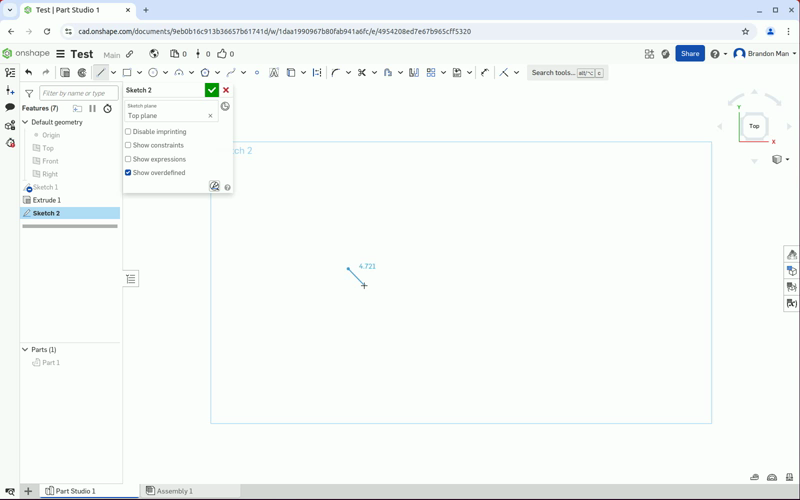
key_up(shift)
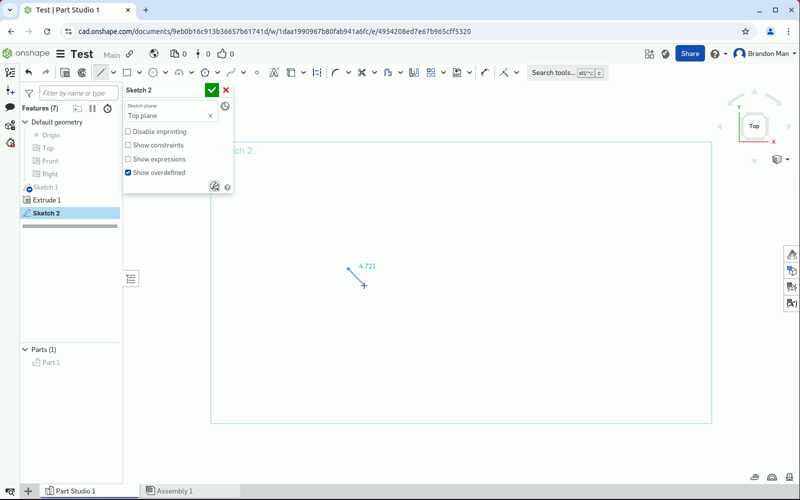
key_down(shift)
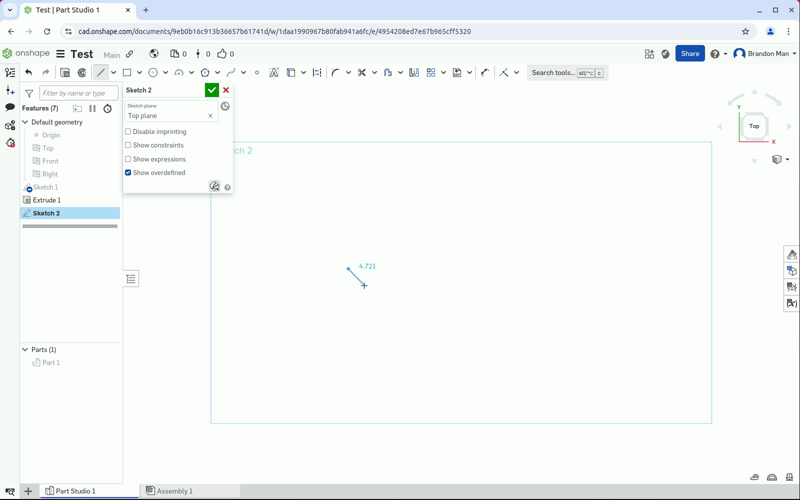
mouse_move(394, 285)
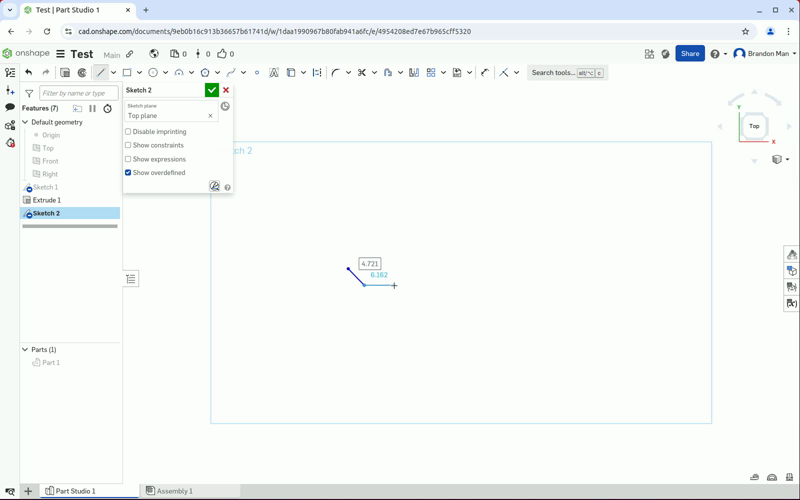
mouse_move(365, 285)
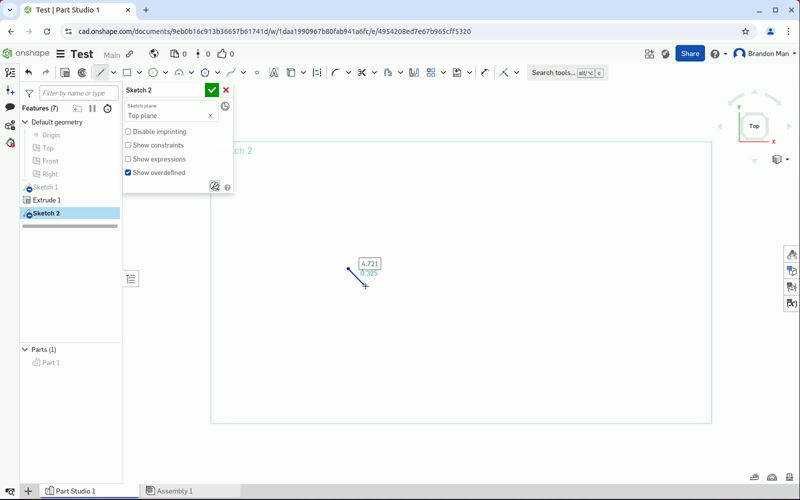
scroll(6)
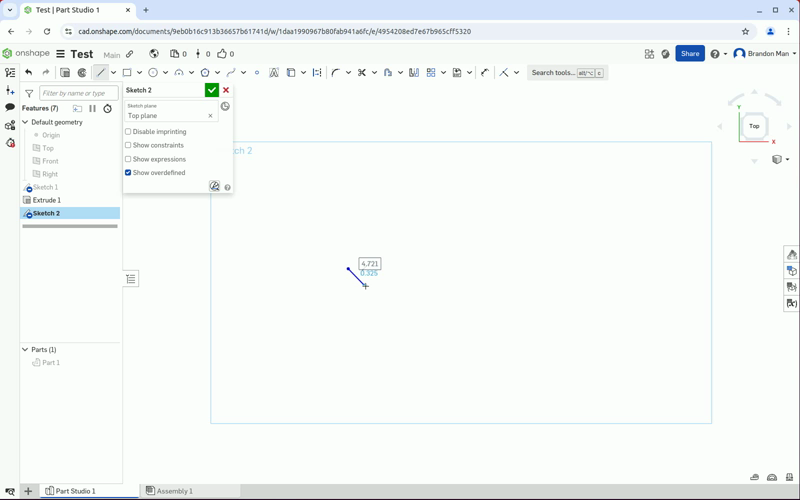
scroll(6)
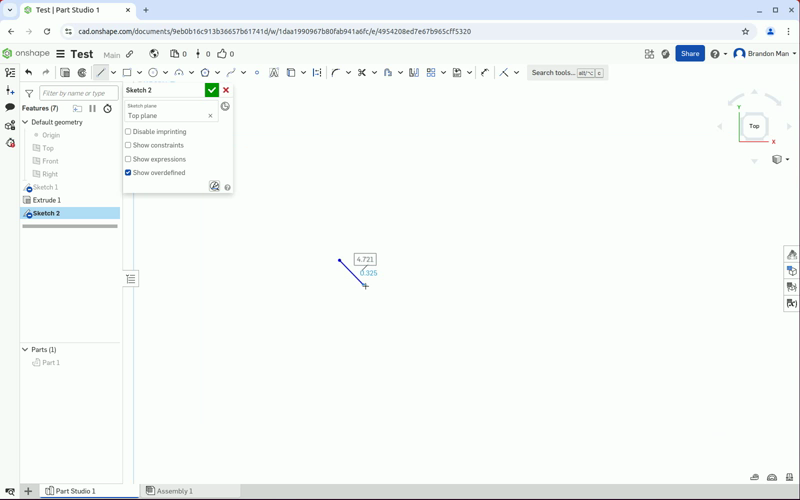
scroll(6)
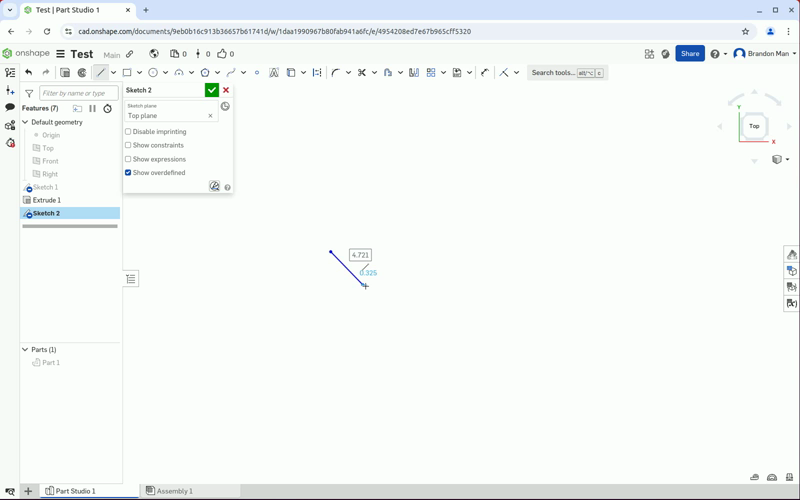
scroll(6)
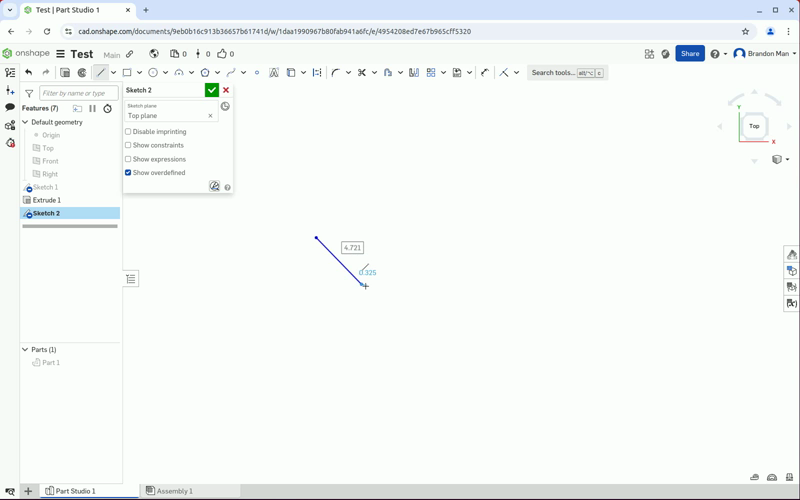
scroll(6)
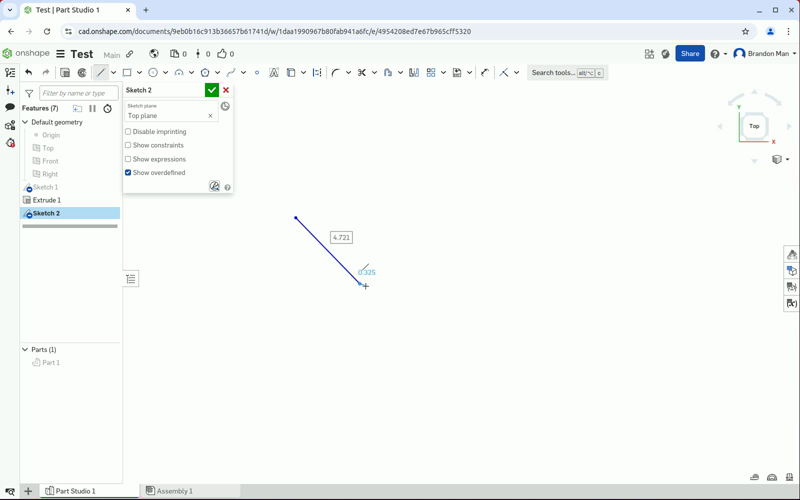
scroll(6)
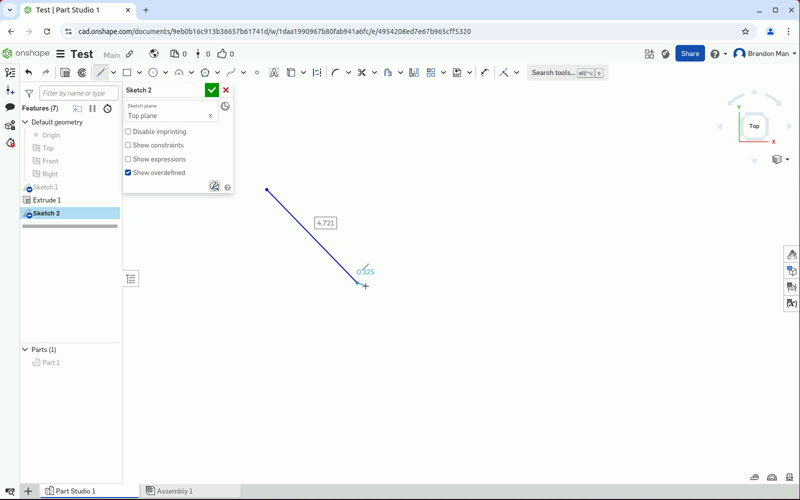
scroll(6)
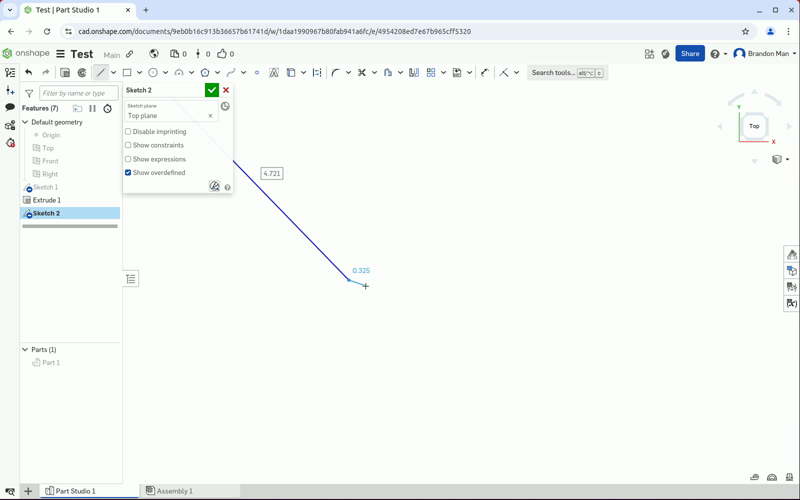
click(365, 285)
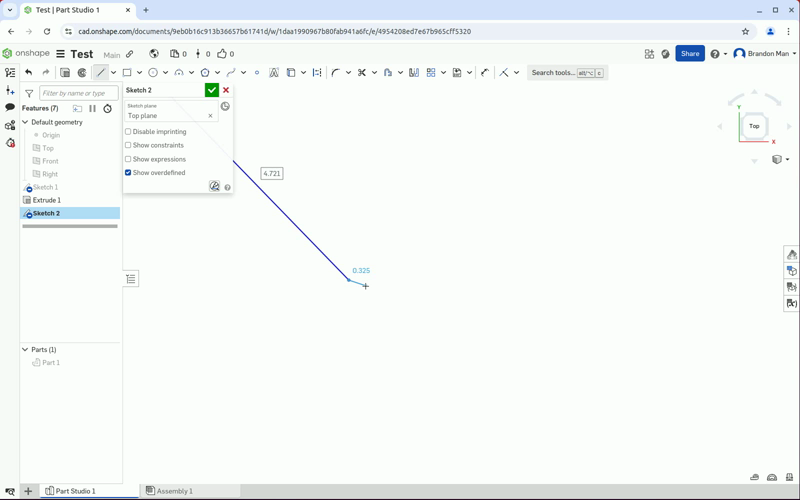
scroll(-6)
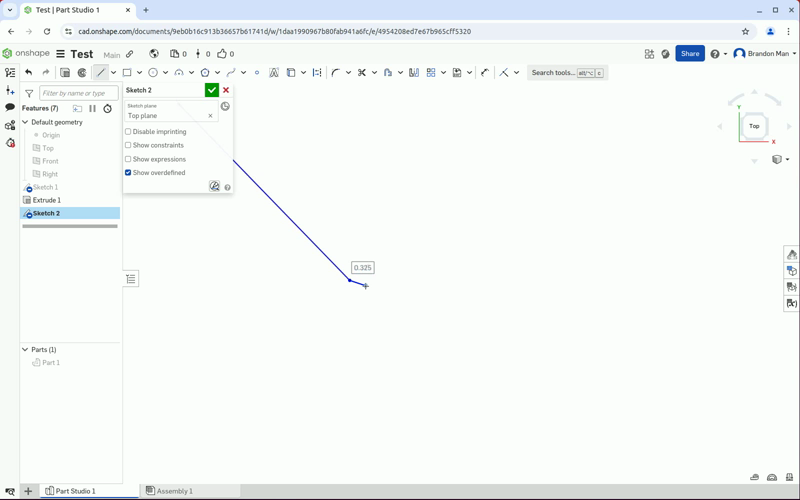
scroll(-6)
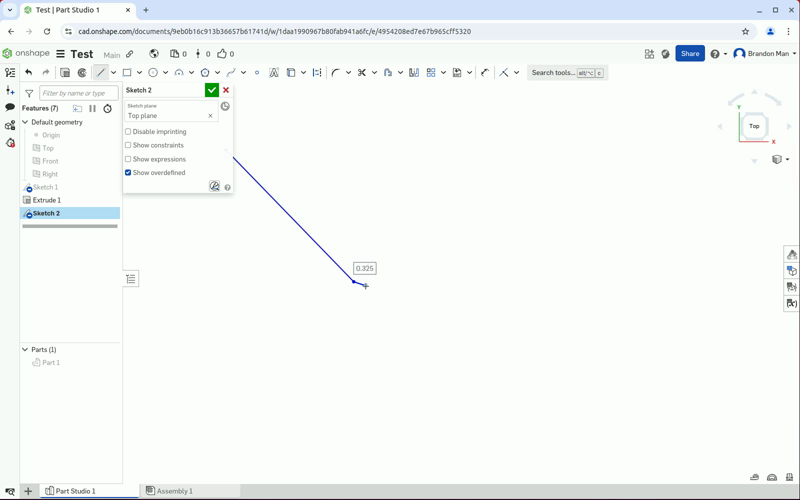
scroll(-6)
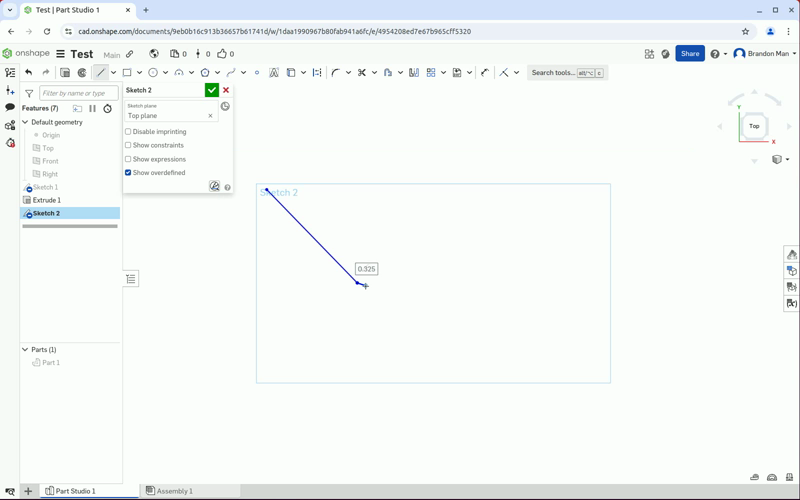
scroll(-6)
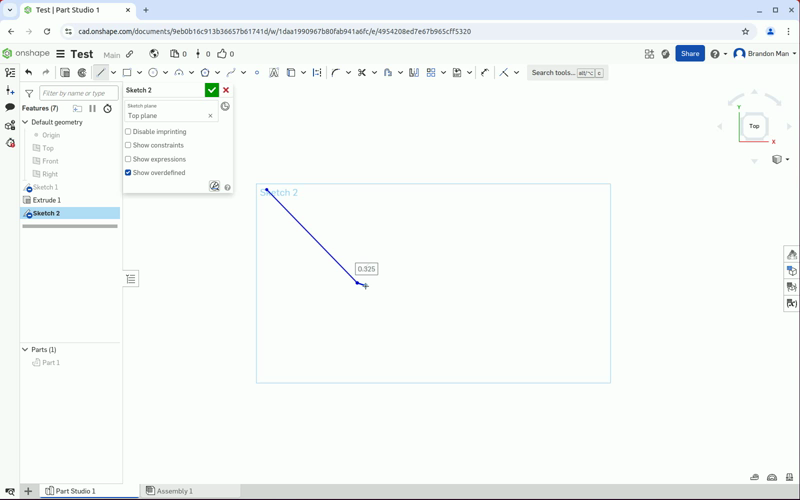
scroll(-6)
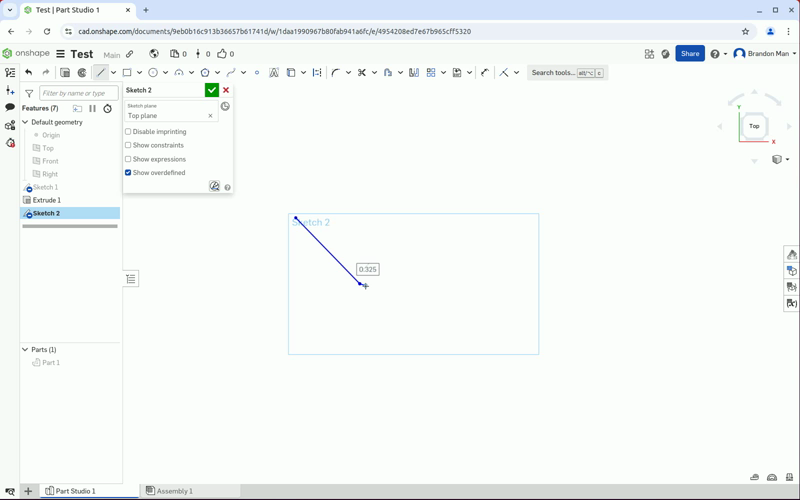
scroll(-6)
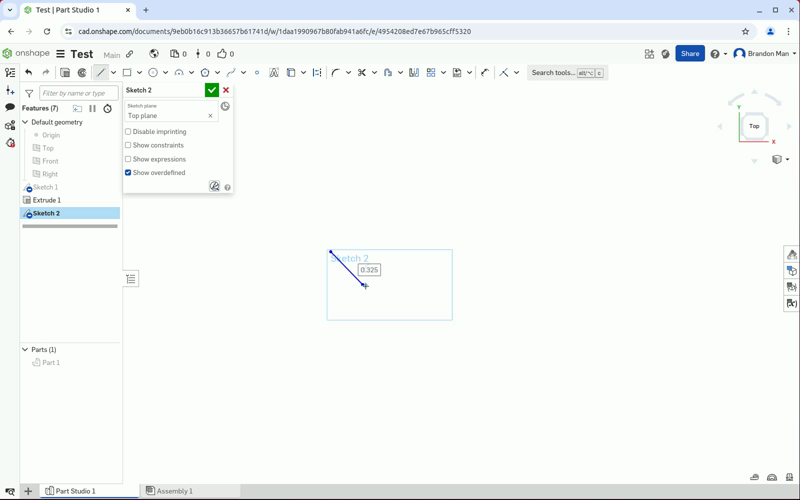
scroll(-6)
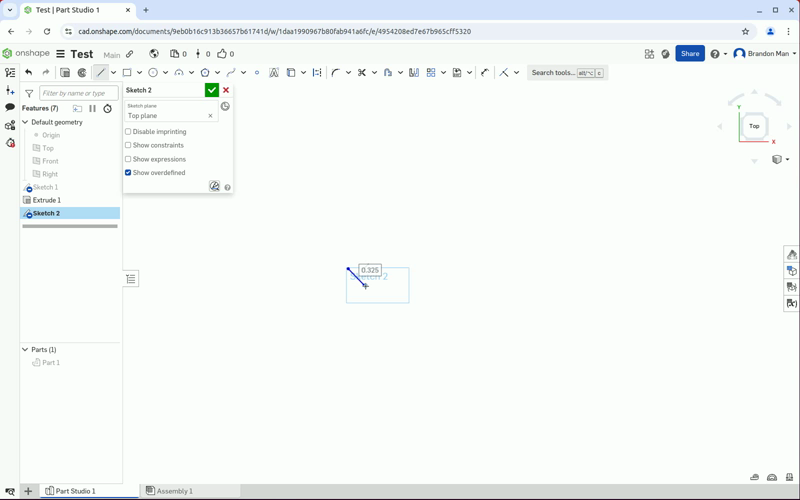
key_up(shift)
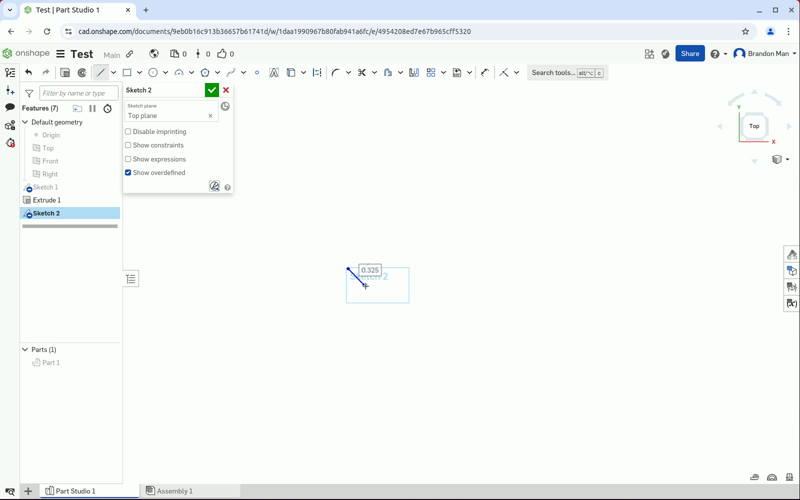
key_down(shift)
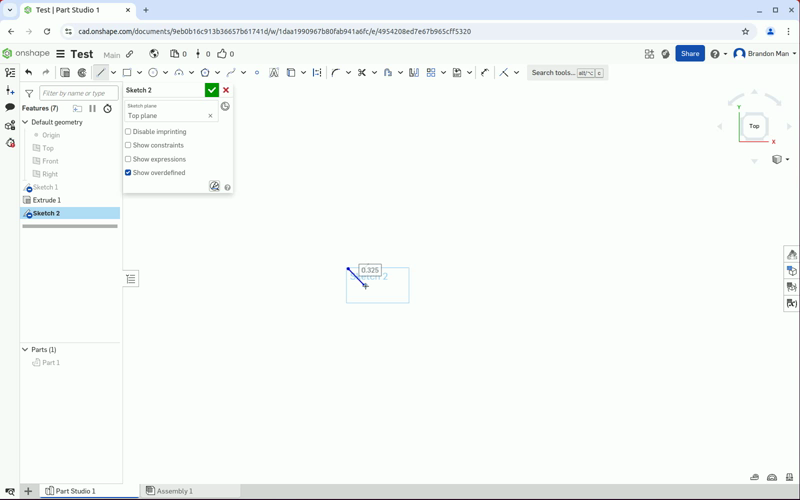
mouse_move(395, 285)
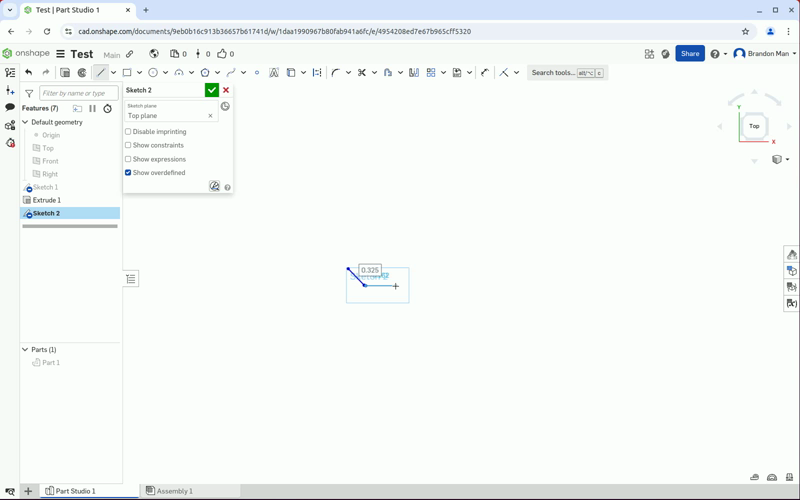
mouse_move(365, 283)
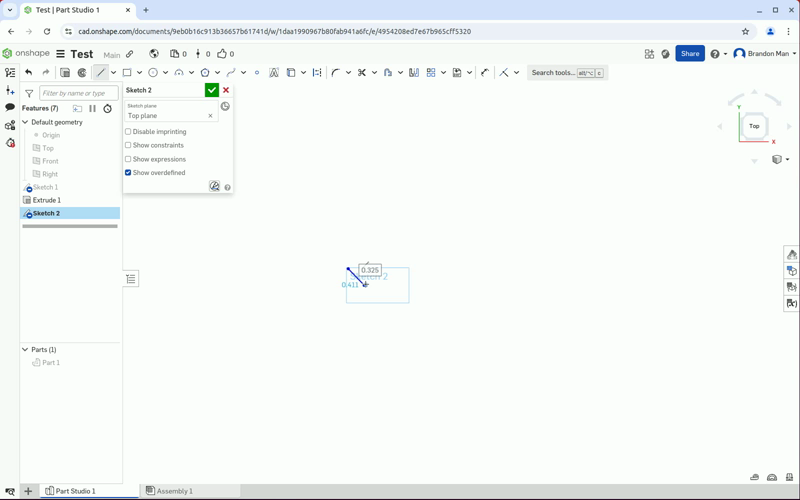
scroll(6)
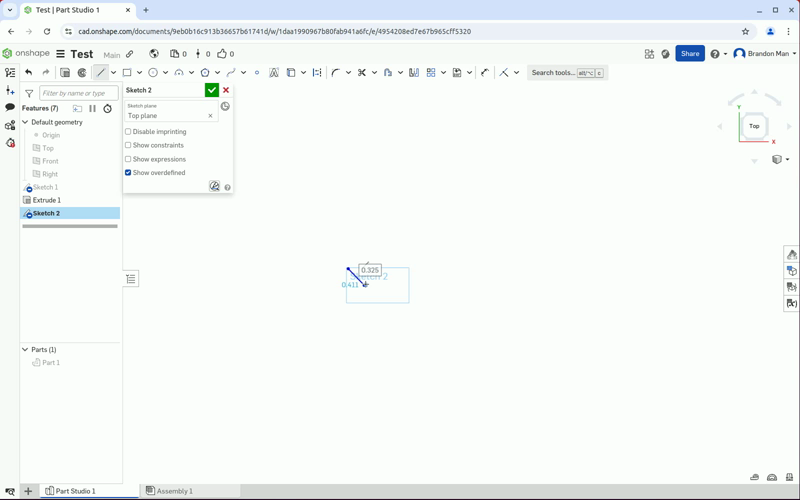
scroll(6)
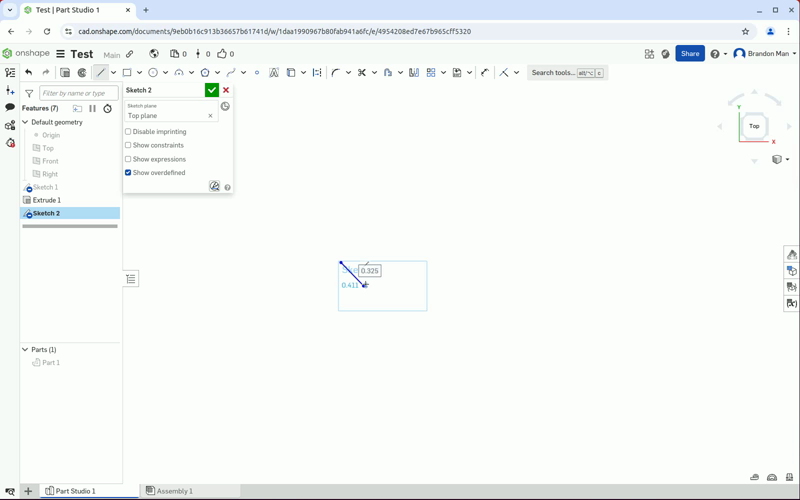
scroll(6)
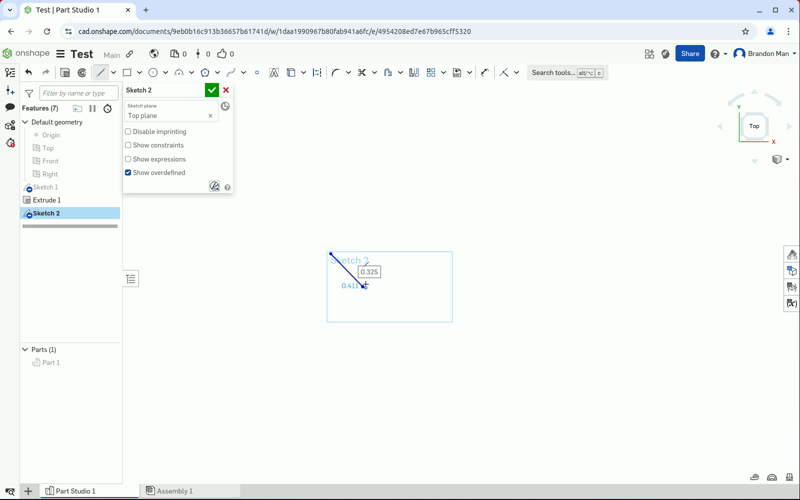
scroll(6)
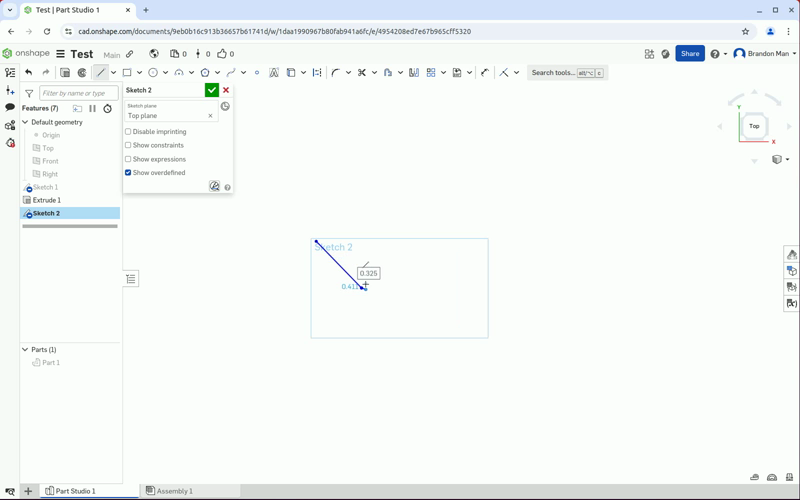
scroll(6)
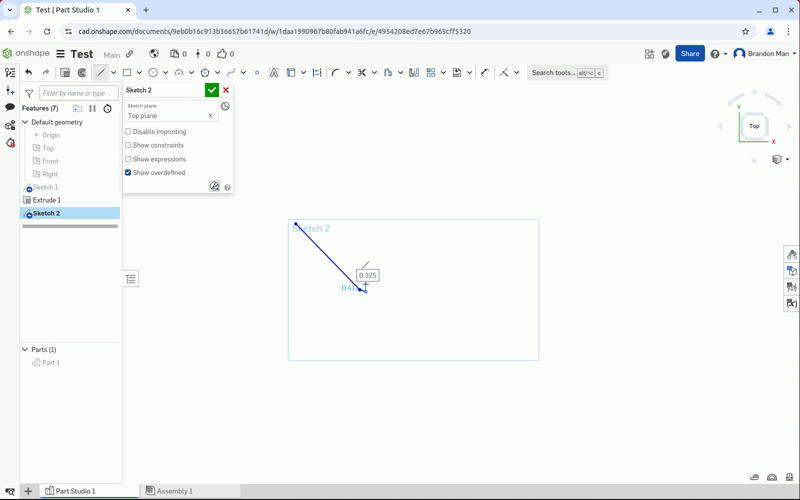
scroll(6)
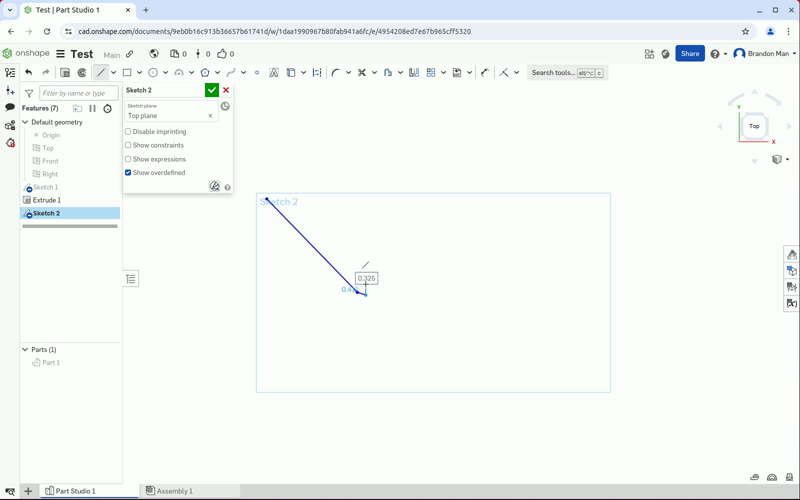
scroll(6)
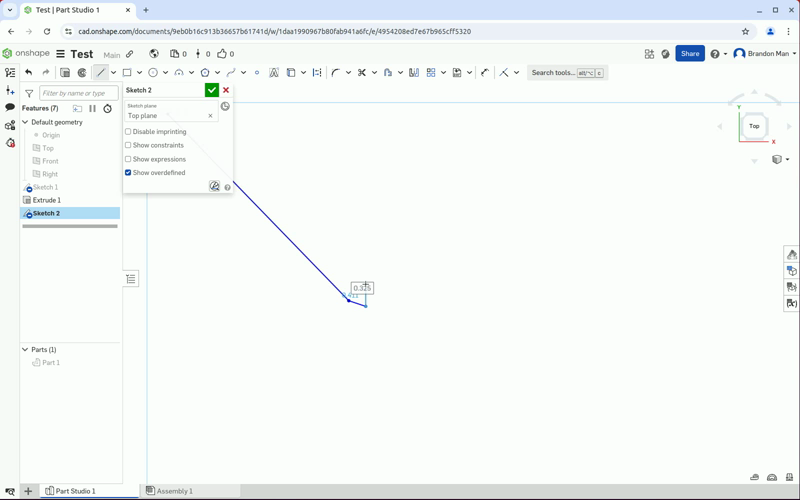
click(365, 283)
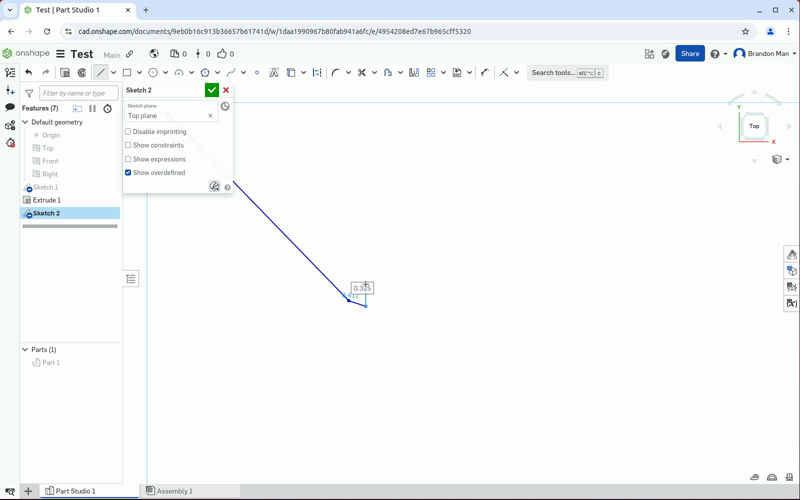
scroll(-6)
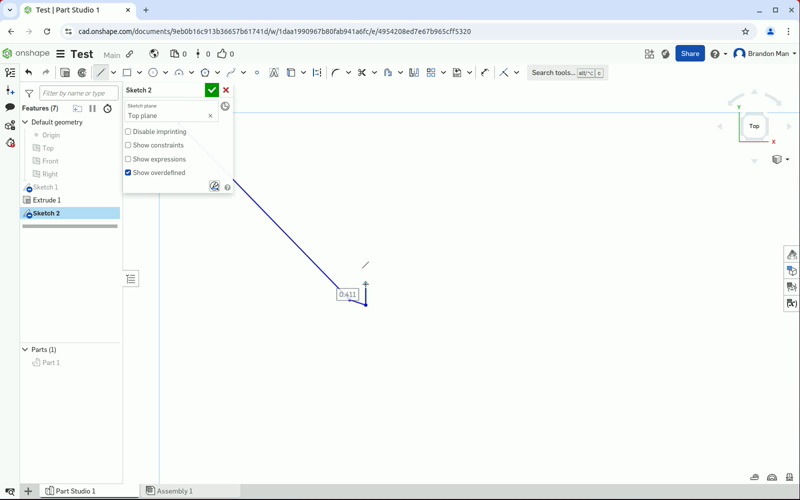
scroll(-6)
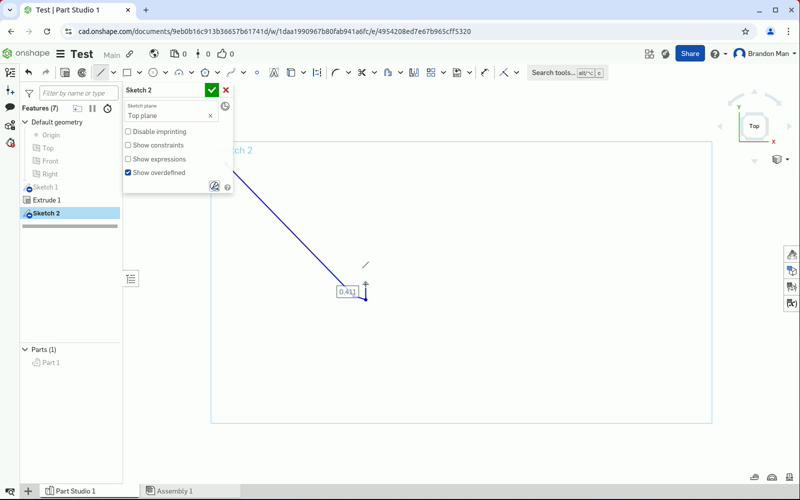
scroll(-6)
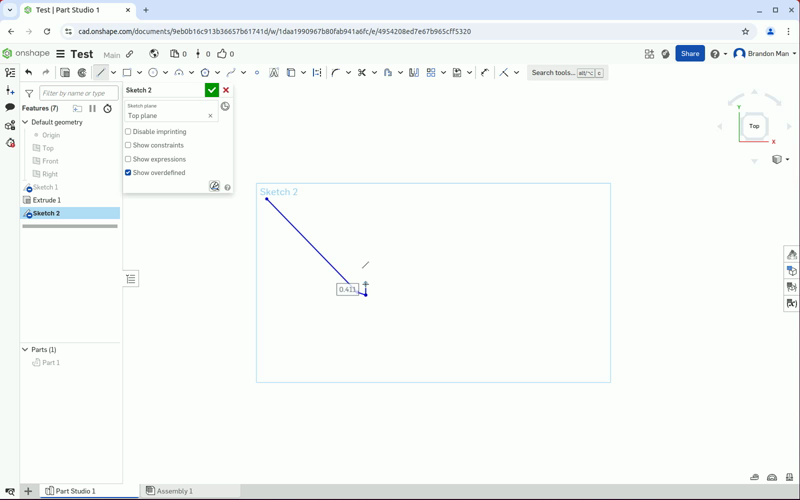
scroll(-6)
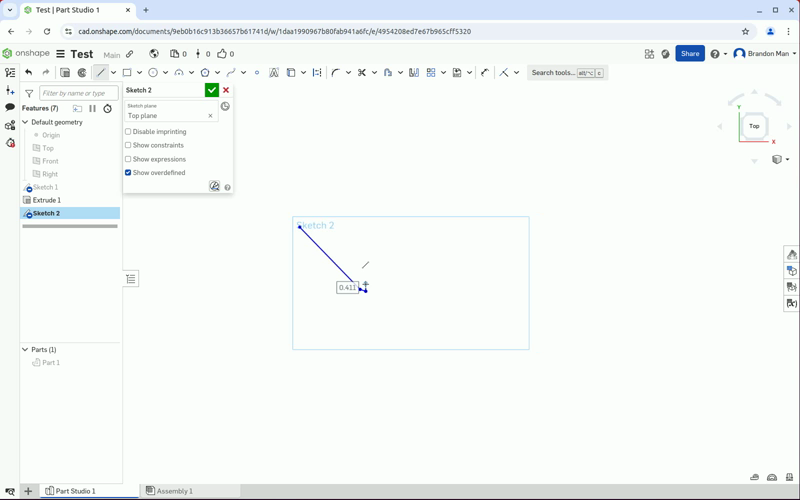
scroll(-6)
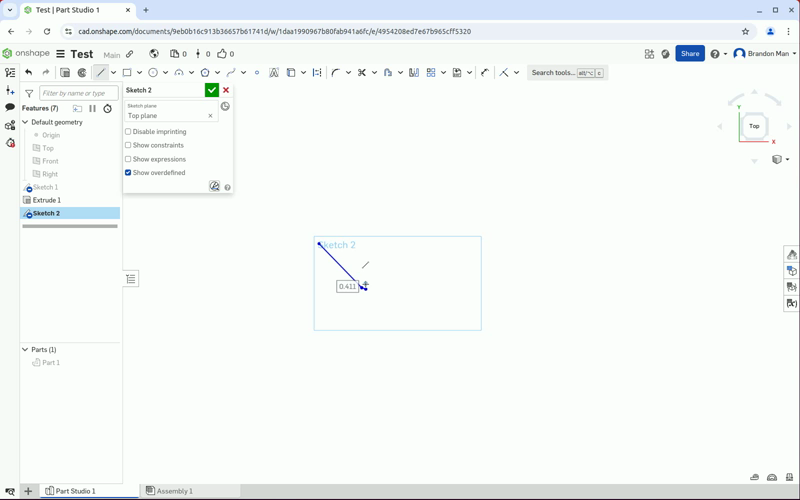
scroll(-6)
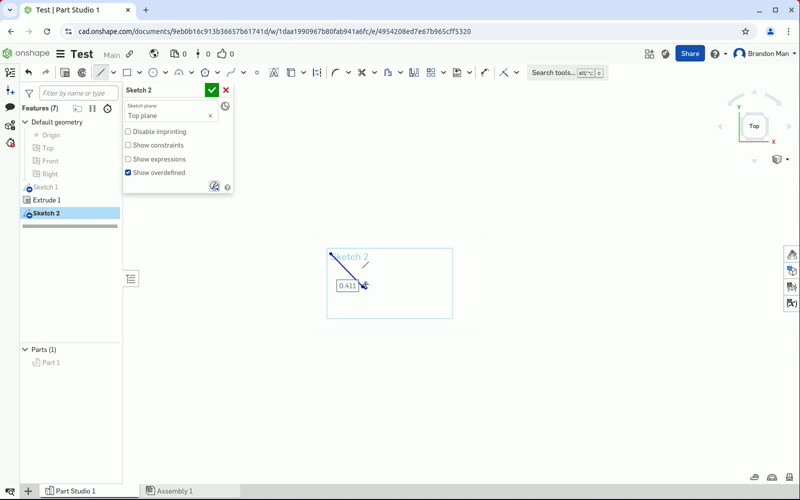
scroll(-6)
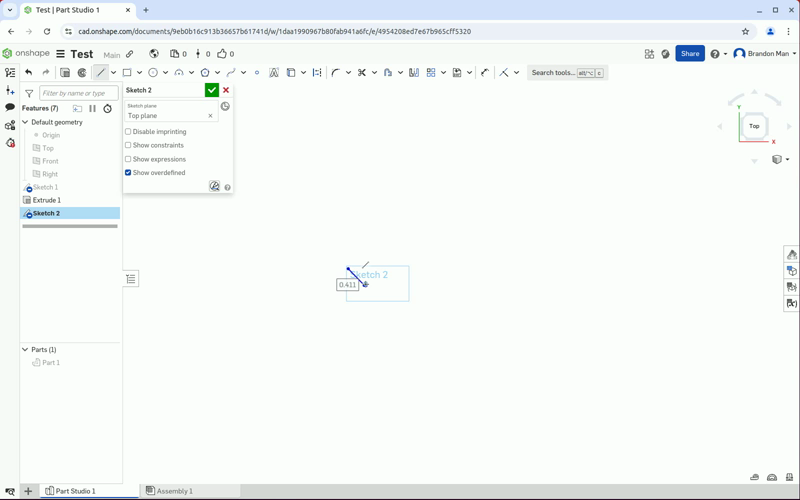
key_up(shift)
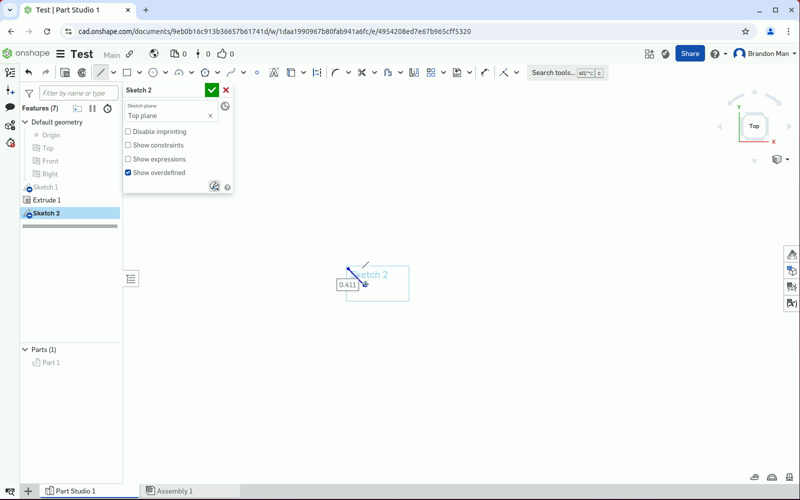
key_down(shift)
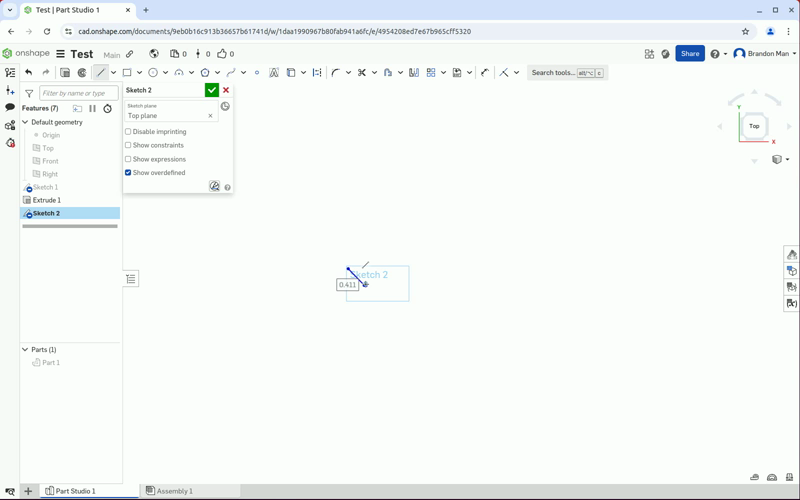
mouse_move(395, 283)
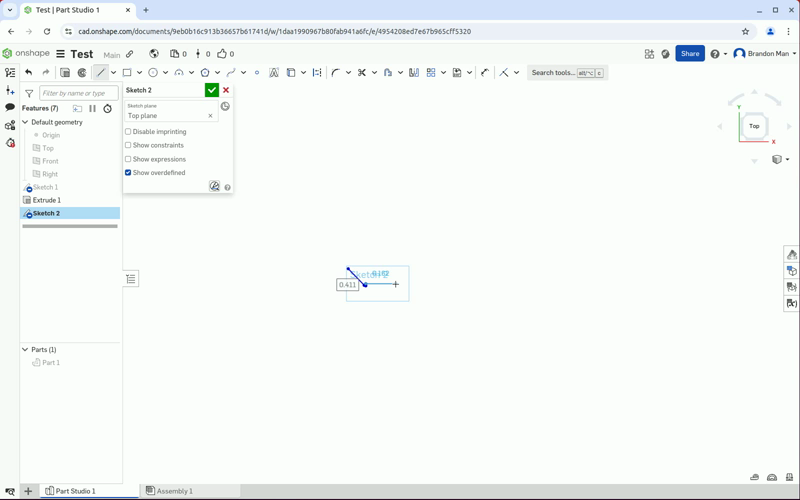
mouse_move(349, 267)
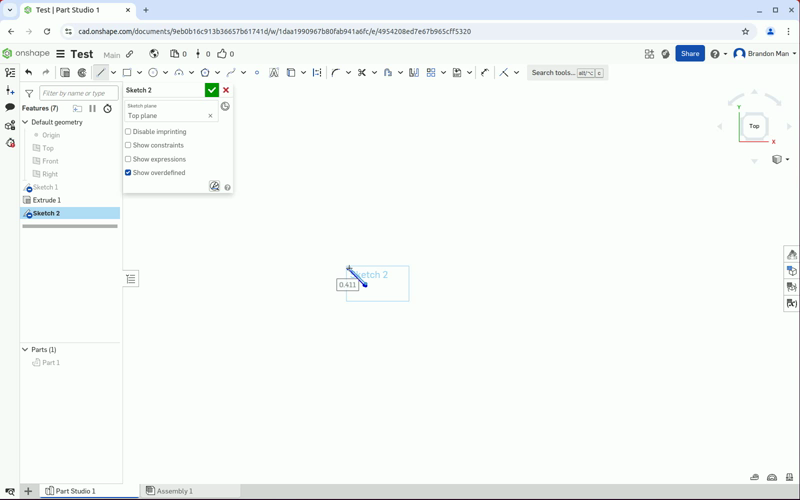
scroll(6)
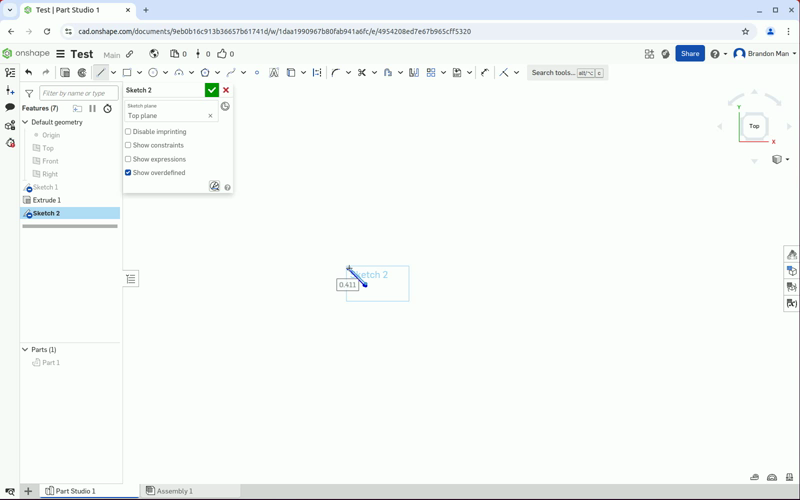
scroll(6)
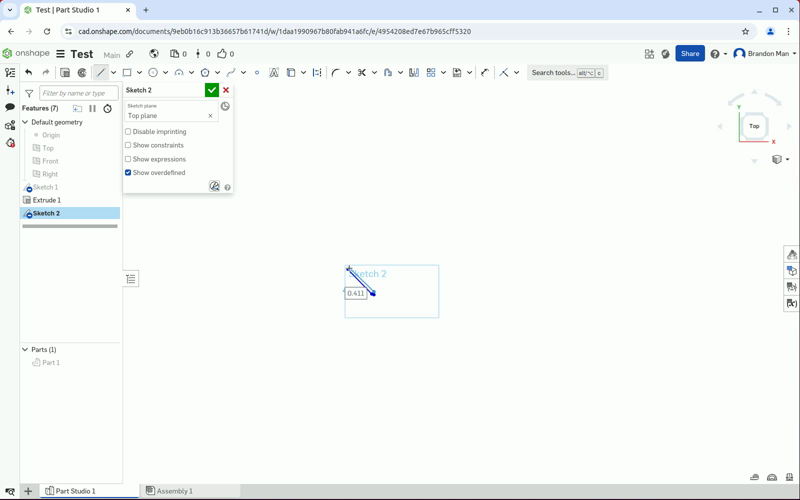
scroll(6)
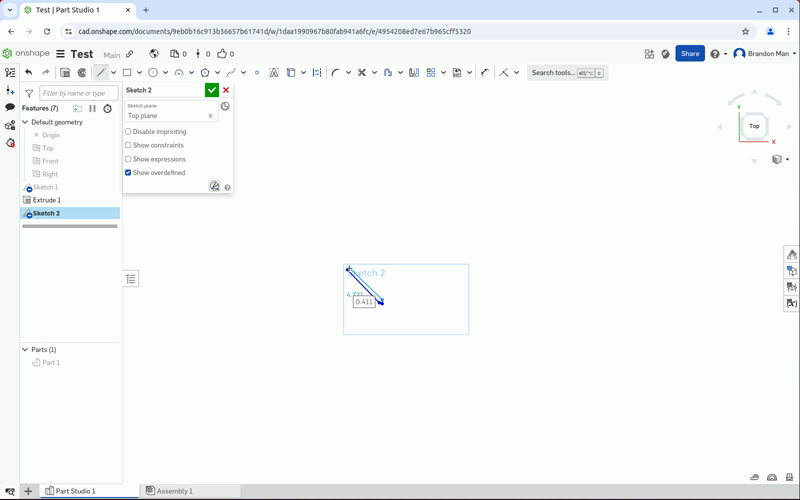
scroll(6)
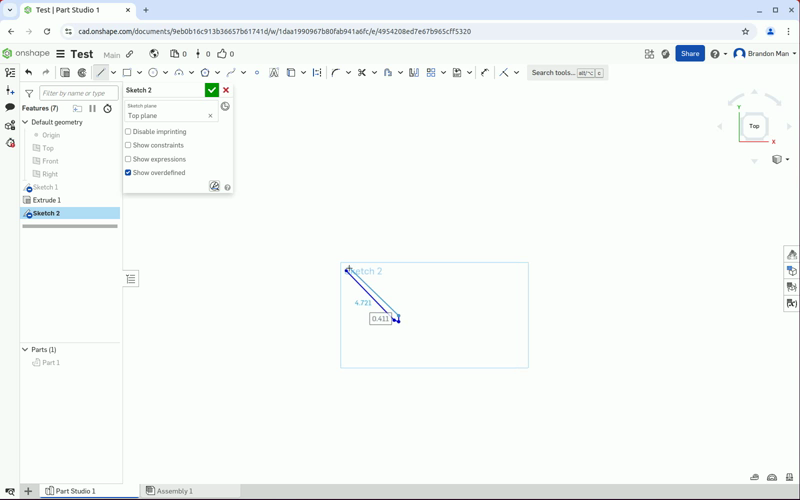
scroll(6)
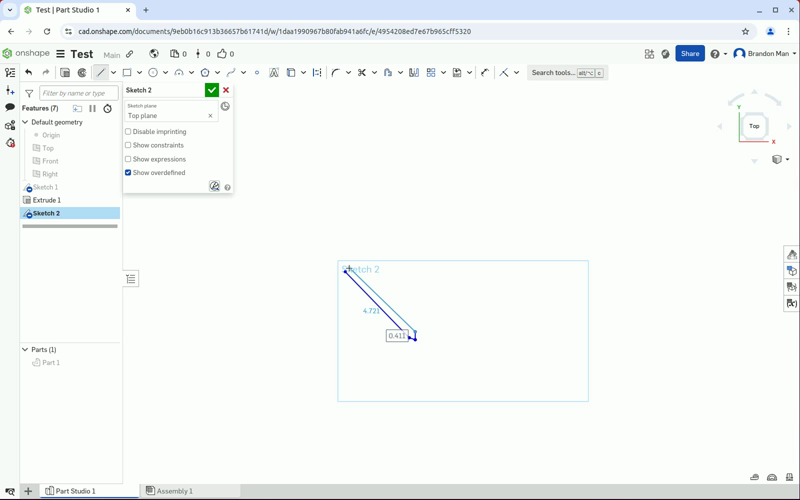
scroll(6)
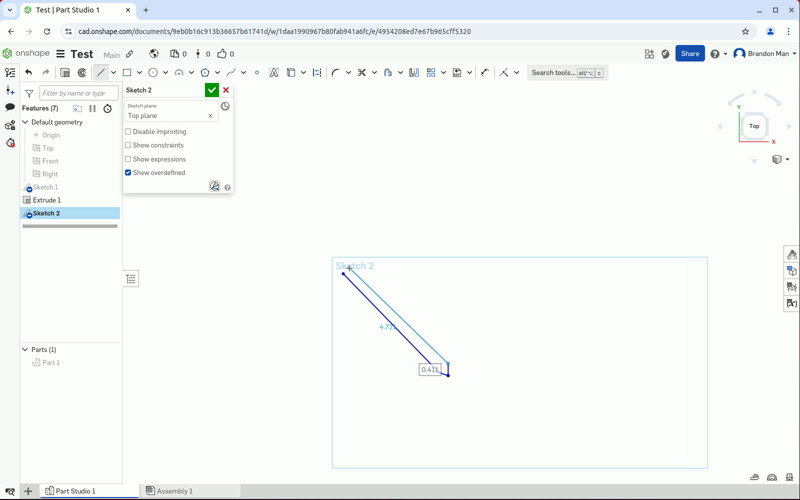
scroll(6)
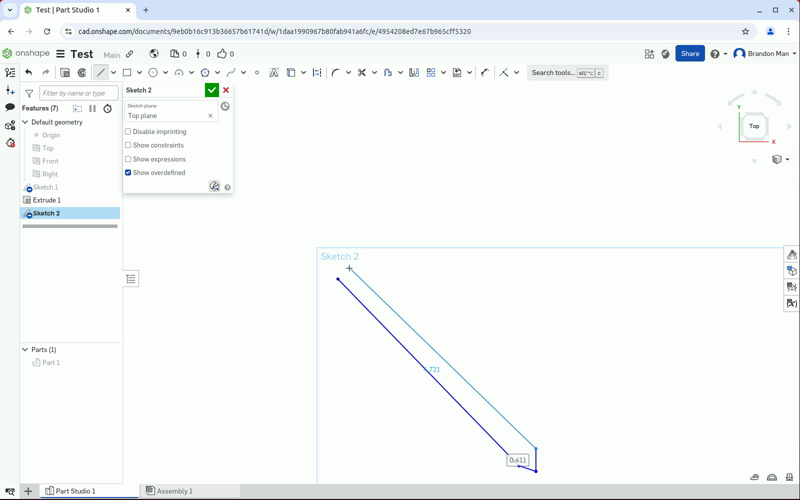
click(349, 267)
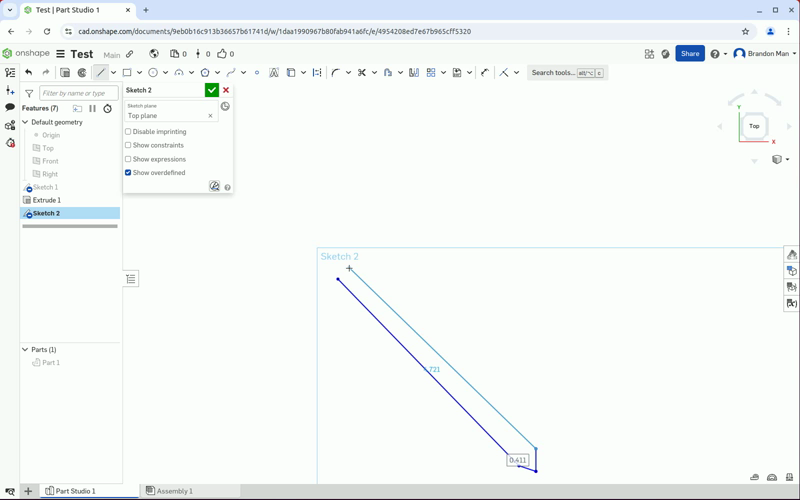
scroll(-6)
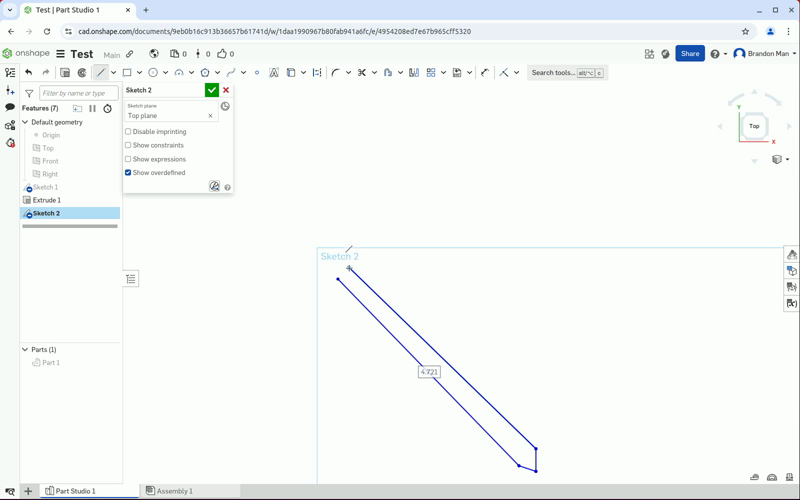
scroll(-6)
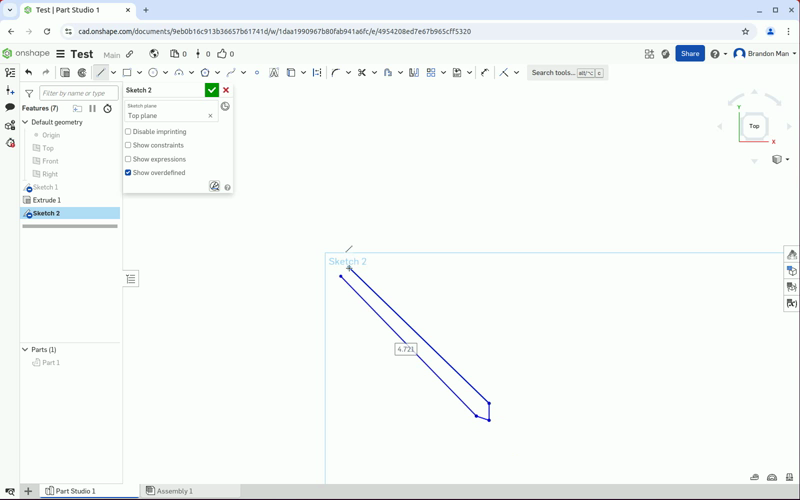
scroll(-6)
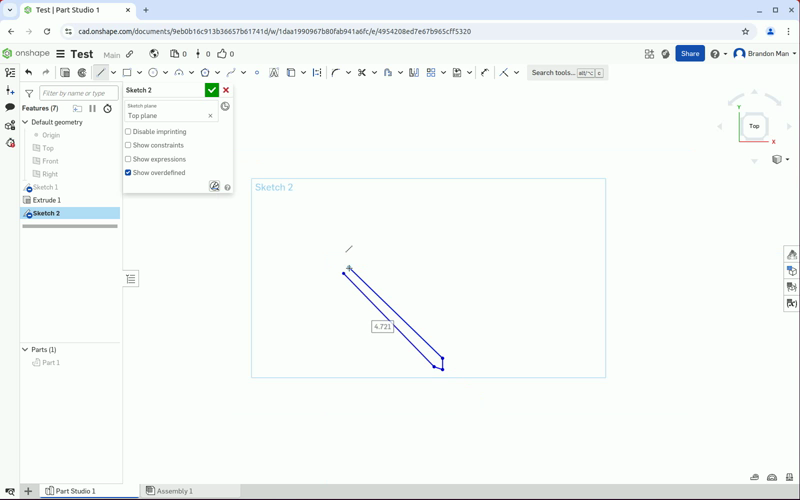
scroll(-6)
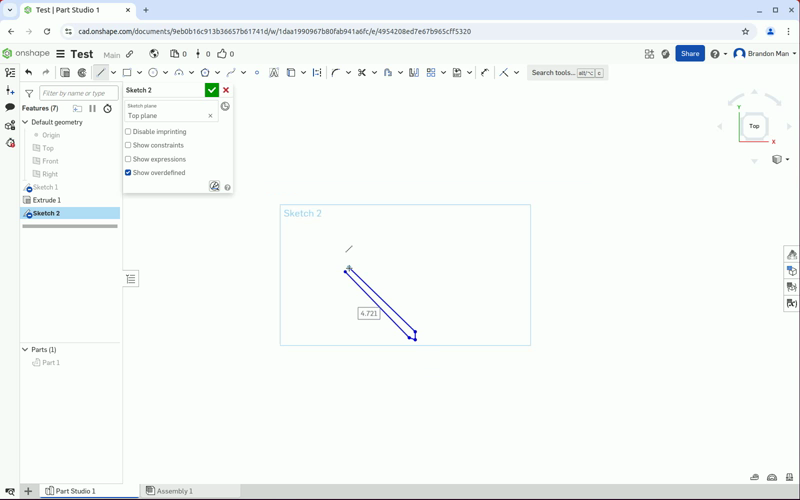
scroll(-6)
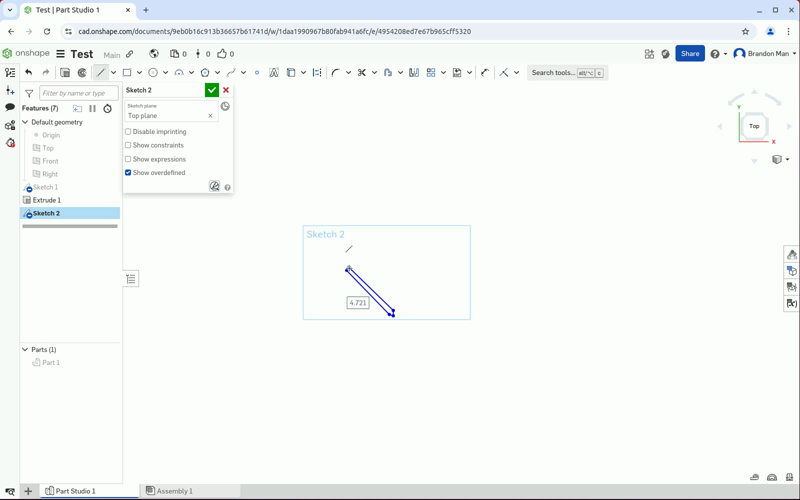
scroll(-6)
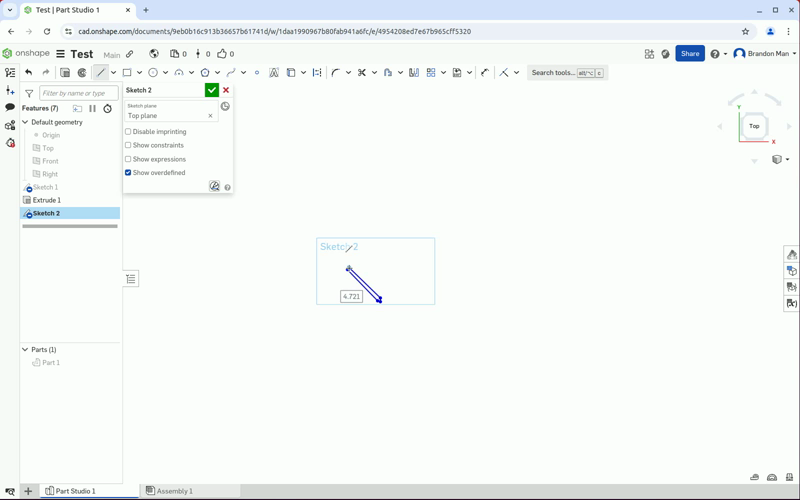
scroll(-6)
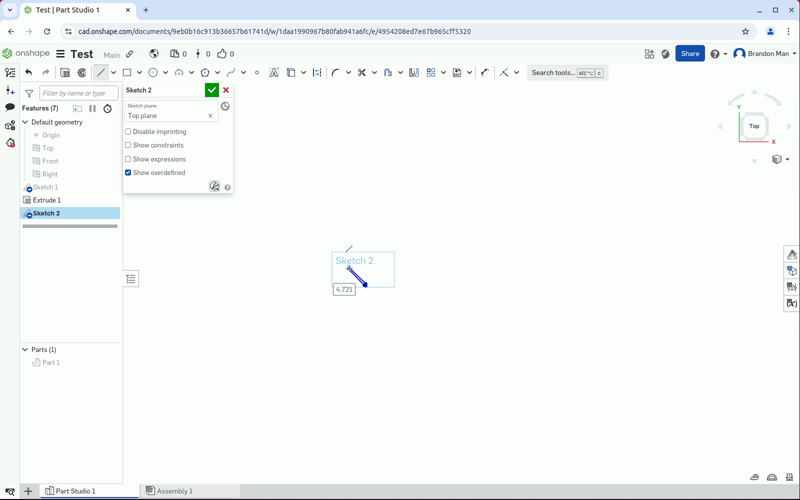
key_up(shift)
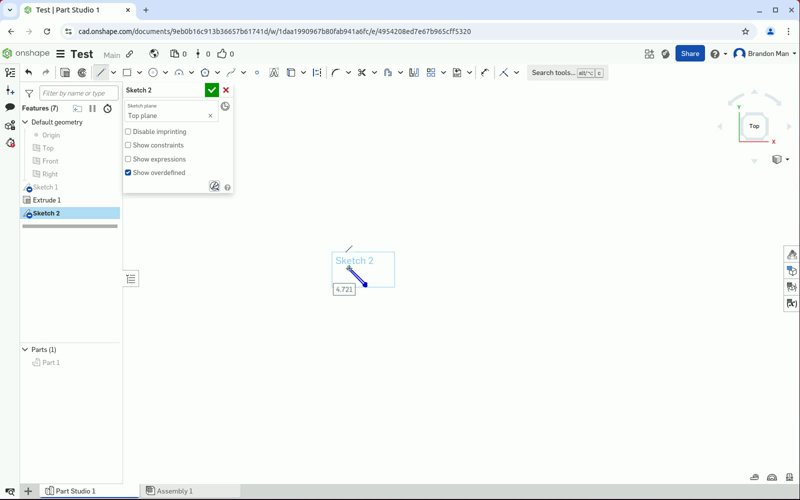
mouse_move(379, 267)
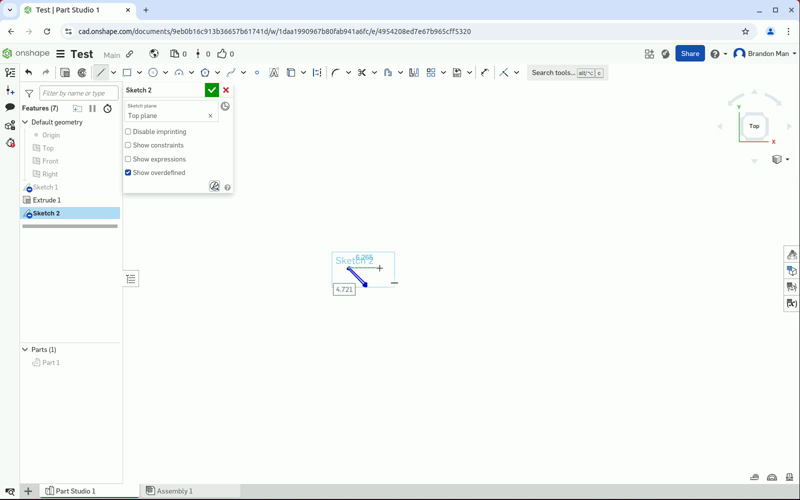
key_down(shift)
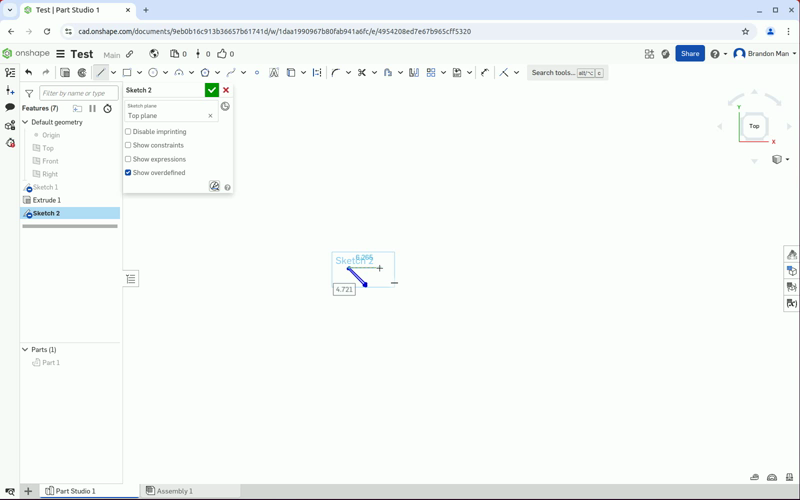
mouse_move(348, 268)
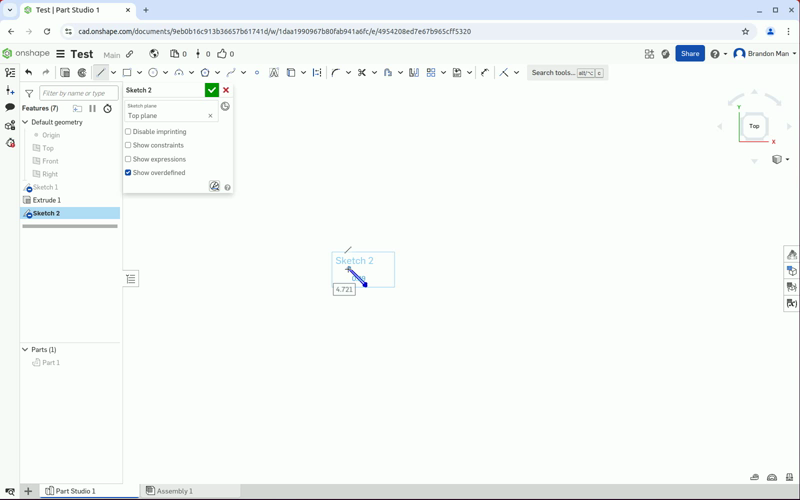
scroll(6)
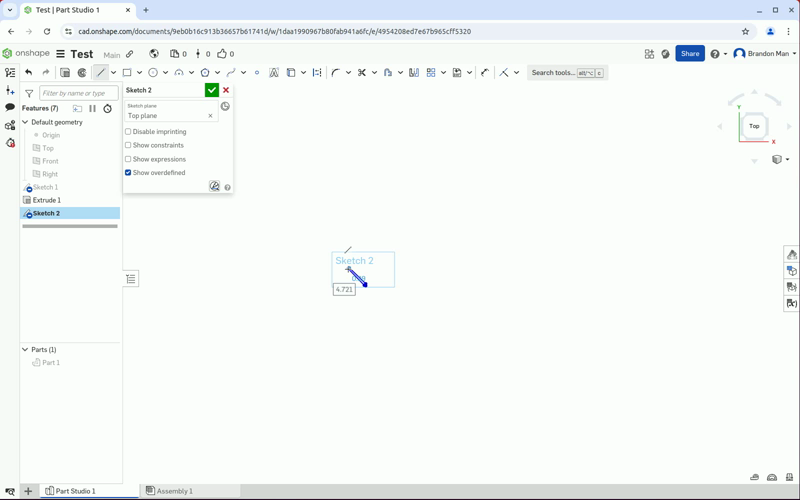
scroll(6)
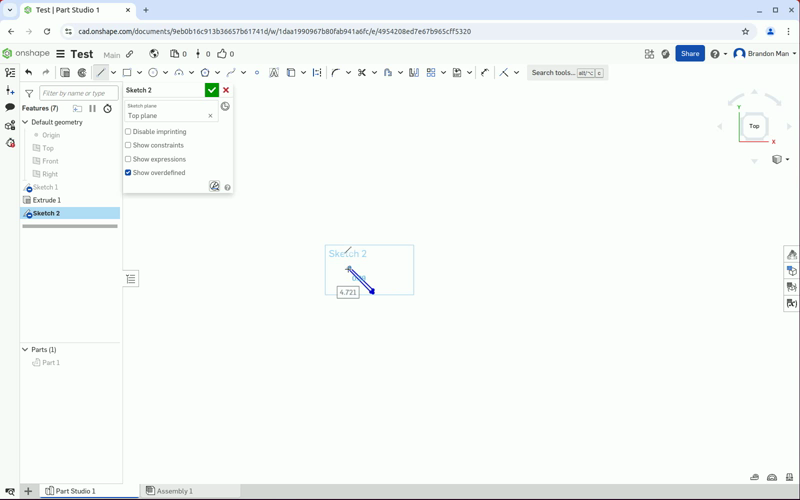
scroll(6)
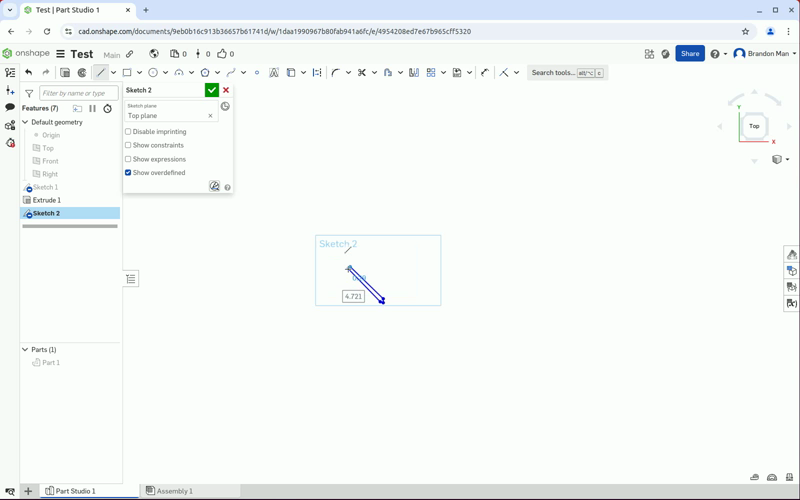
scroll(6)
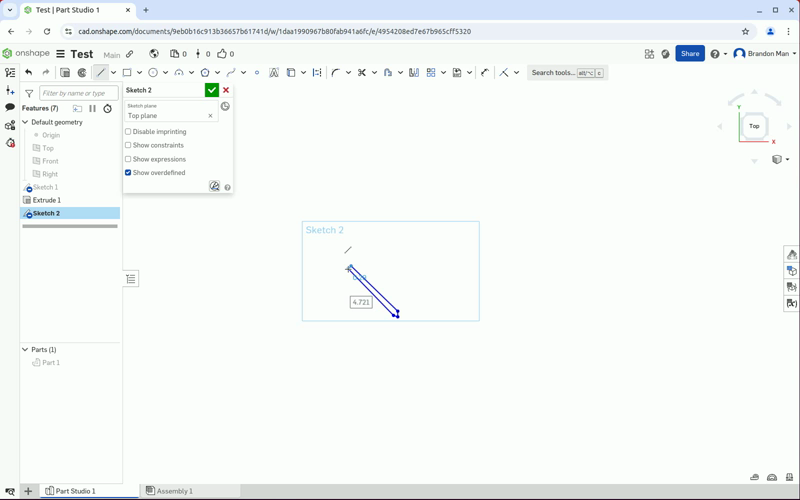
scroll(6)
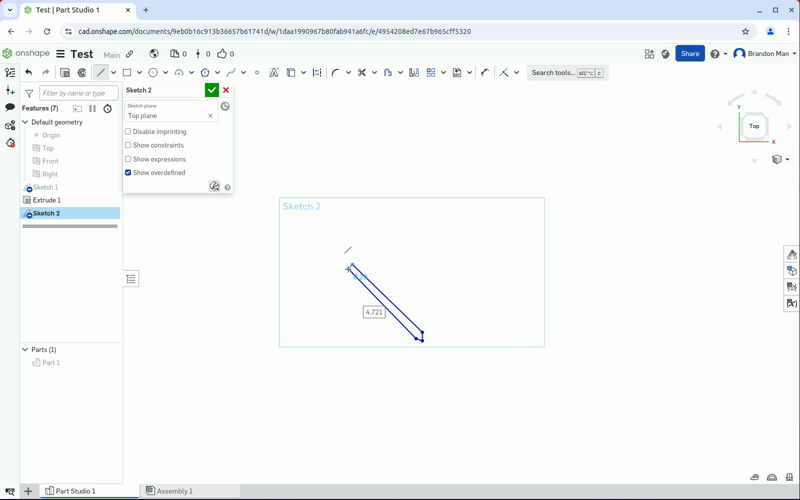
scroll(6)
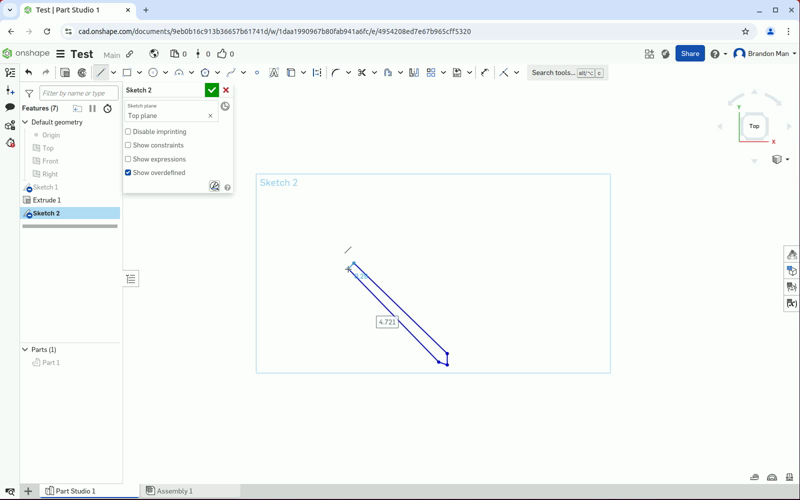
scroll(6)
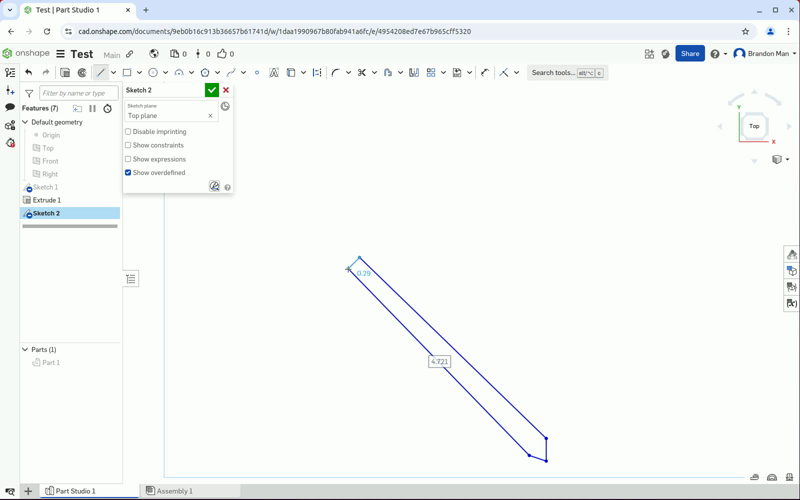
key_up(shift)
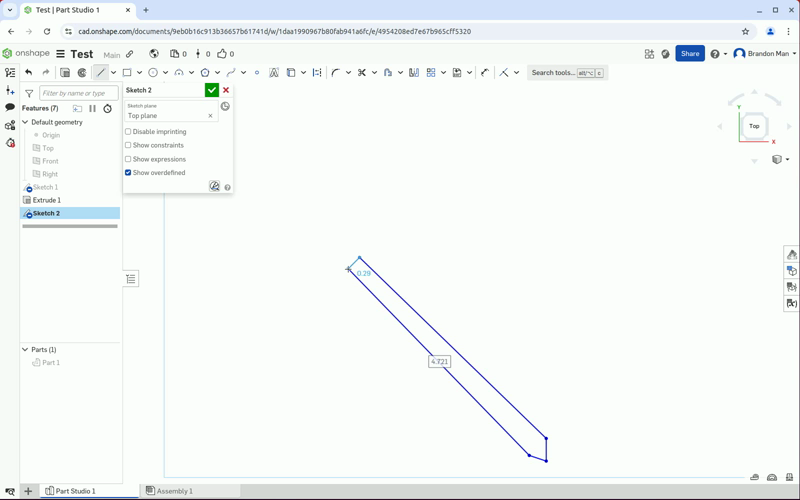
click(348, 268)
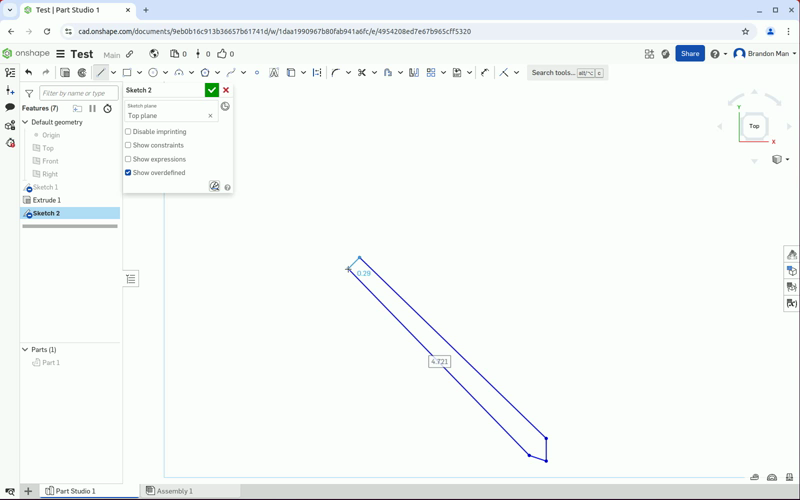
scroll(-6)
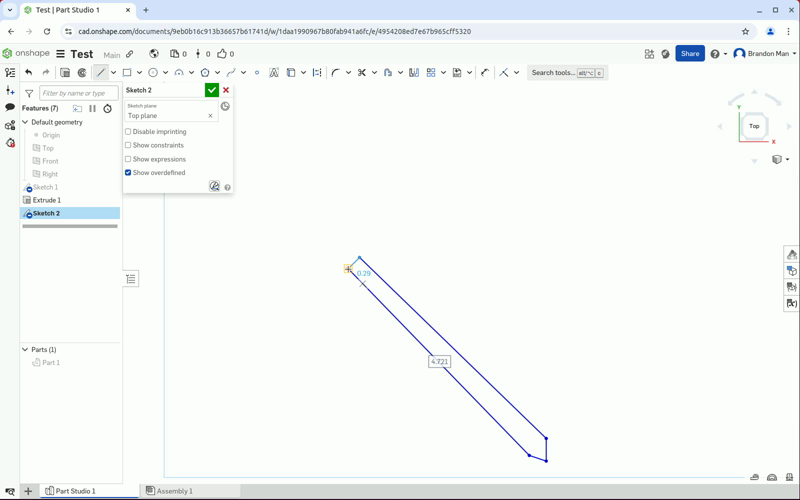
scroll(-6)
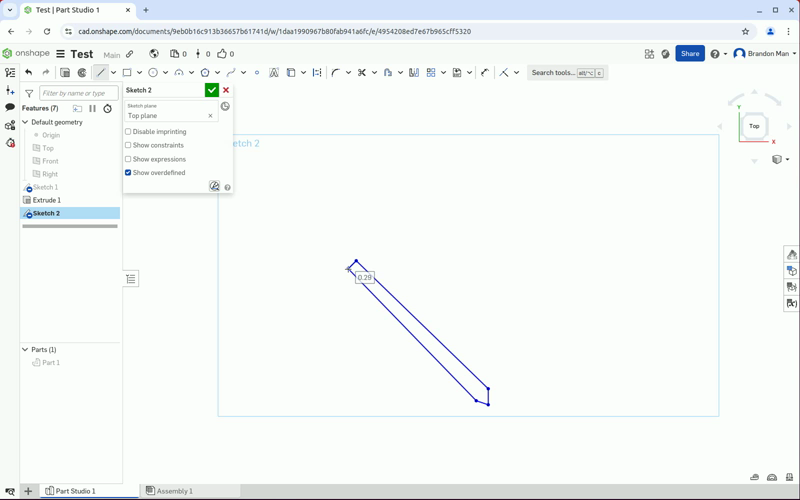
scroll(-6)
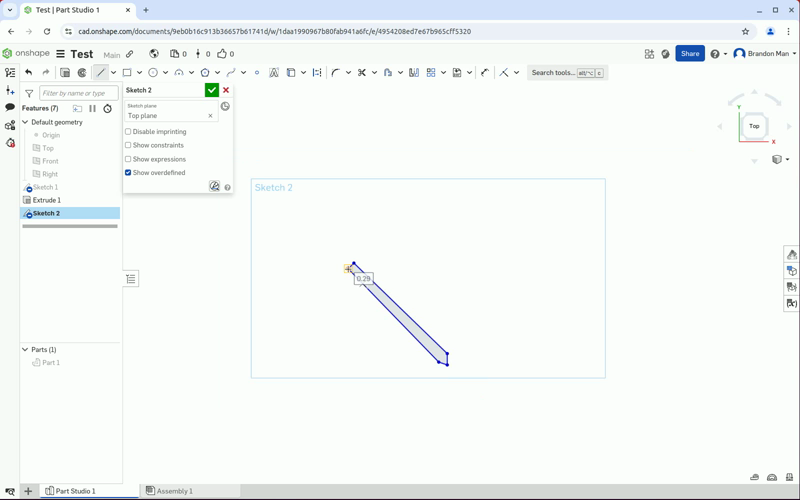
scroll(-6)
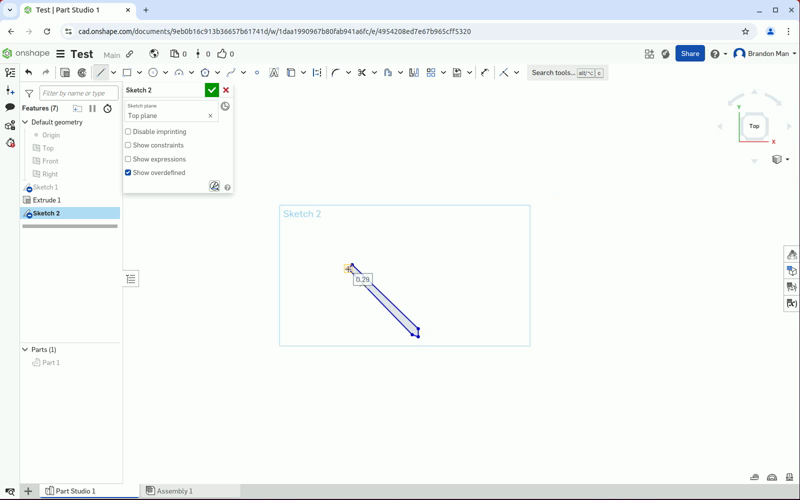
scroll(-6)
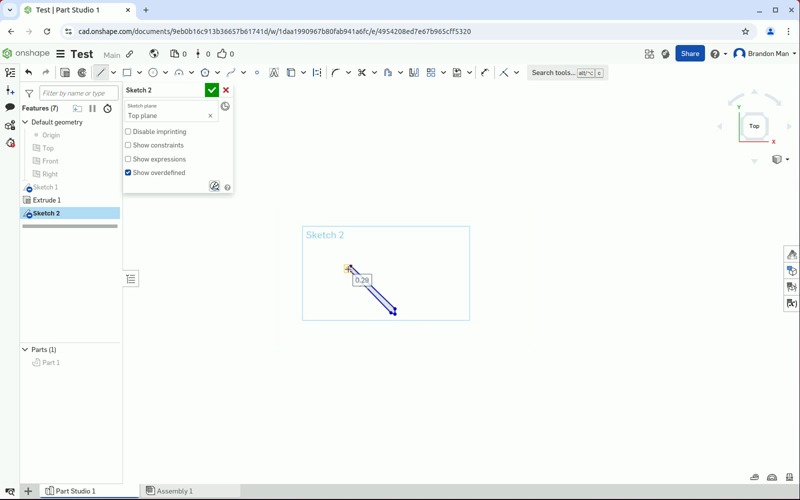
scroll(-6)
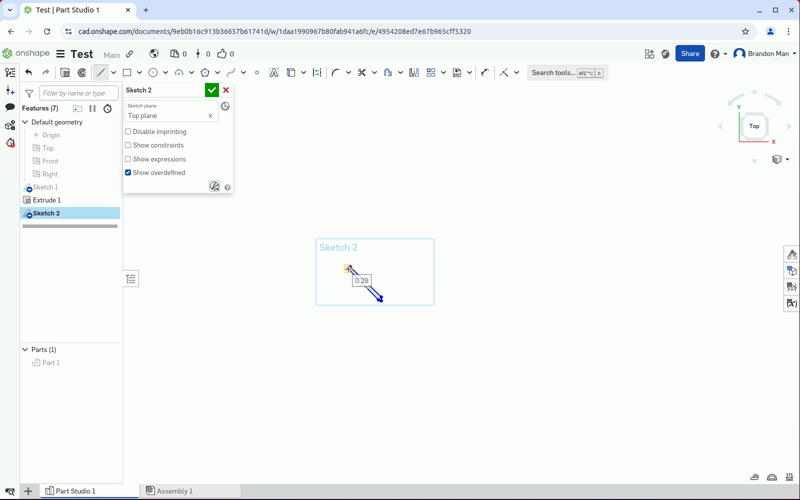
scroll(-6)
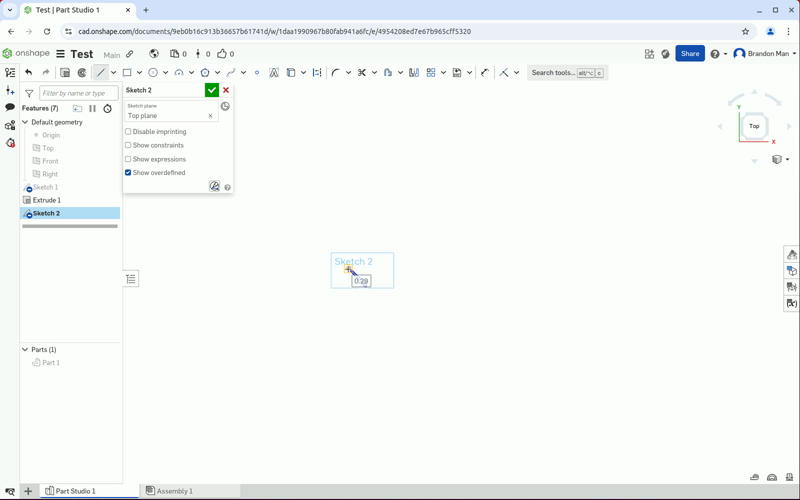
key(esc)
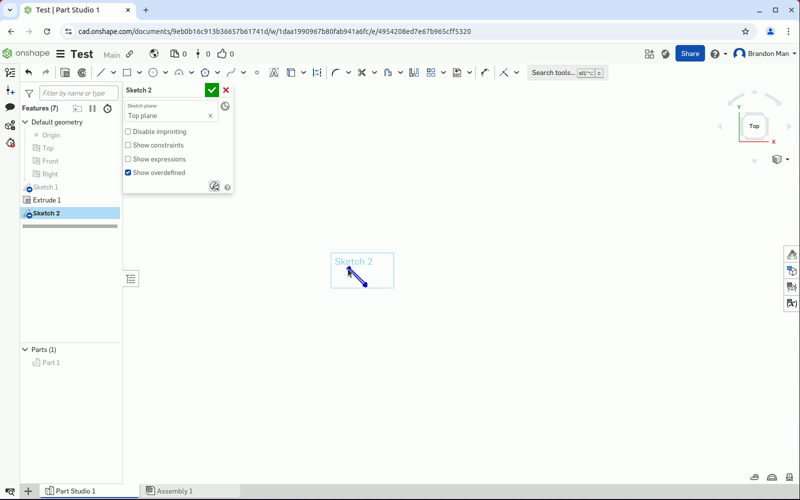
mouse_move(355, 274)
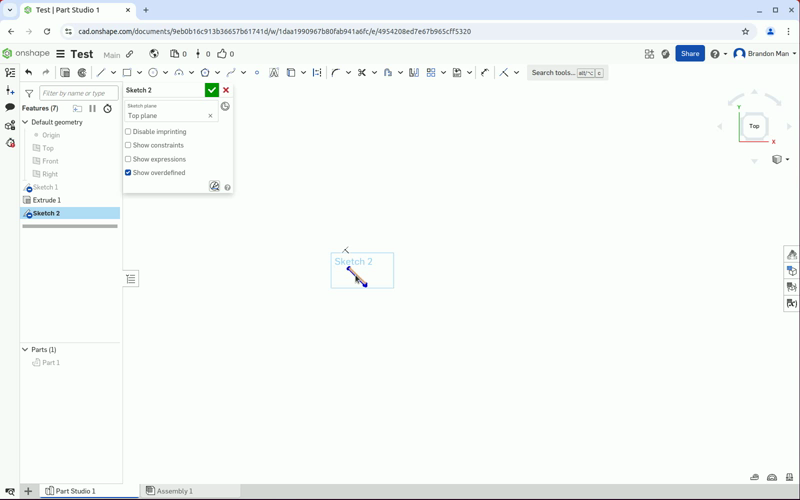
scroll(6)
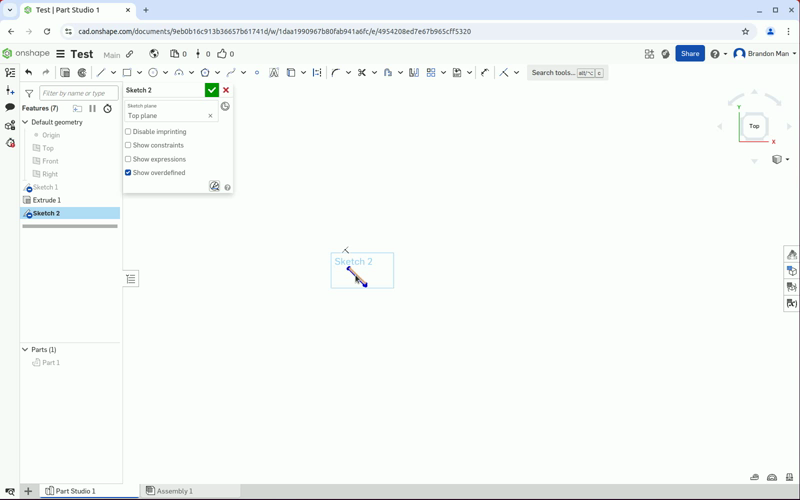
scroll(6)
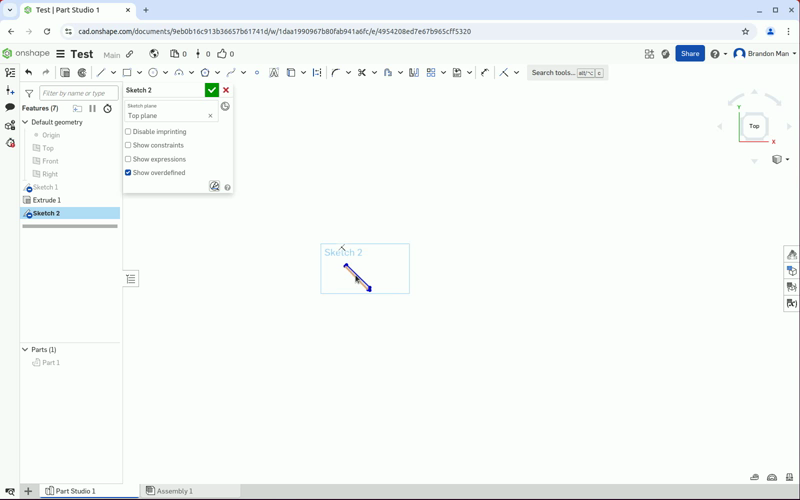
scroll(6)
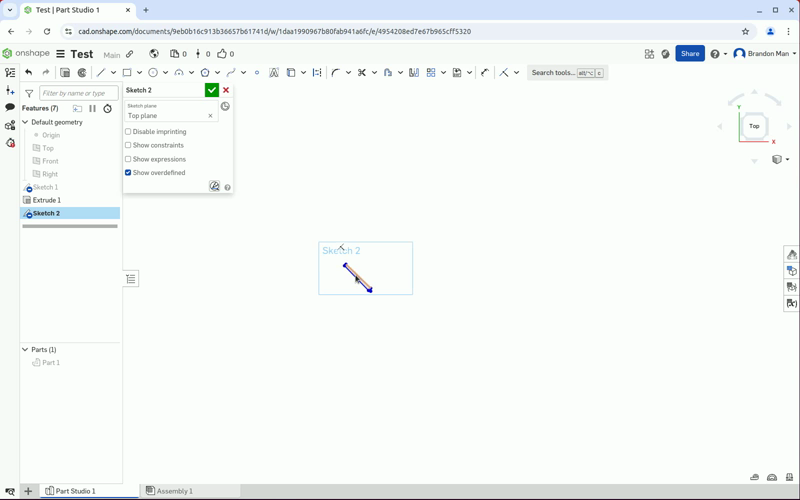
scroll(6)
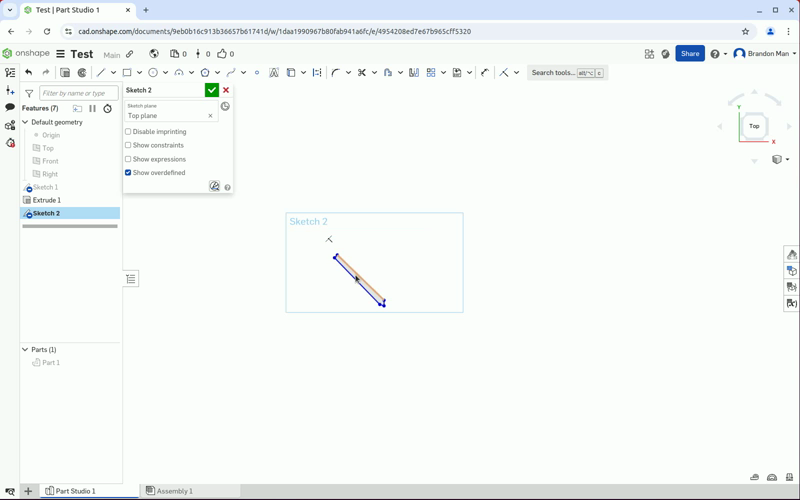
scroll(6)
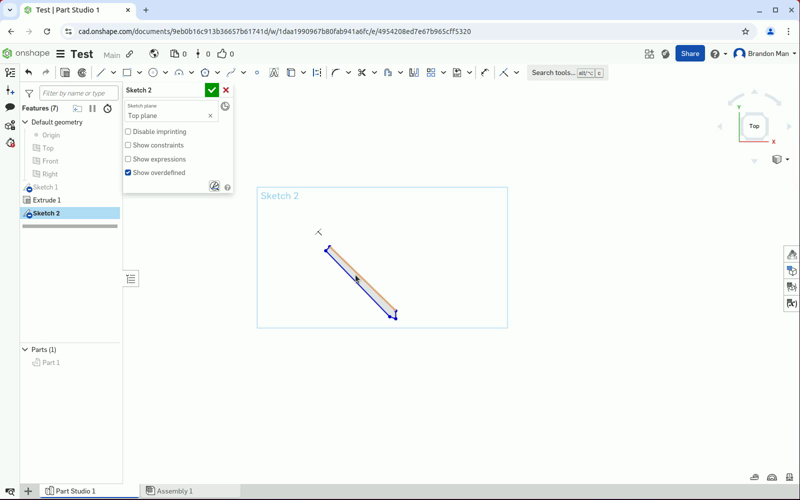
scroll(6)
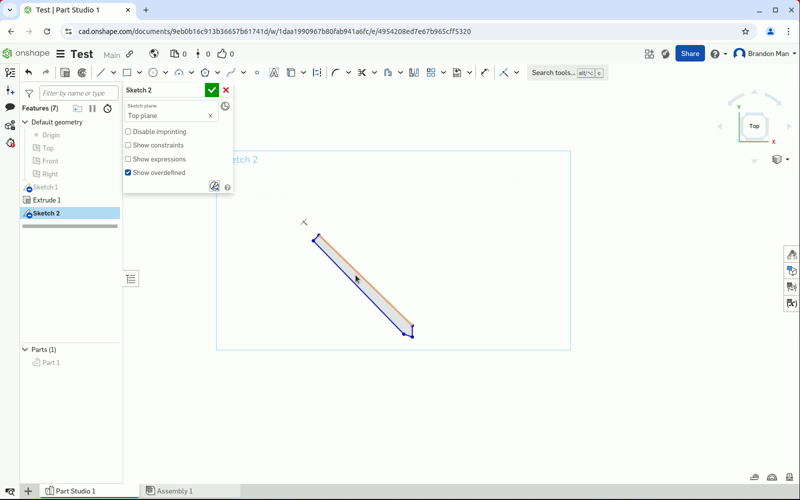
scroll(6)
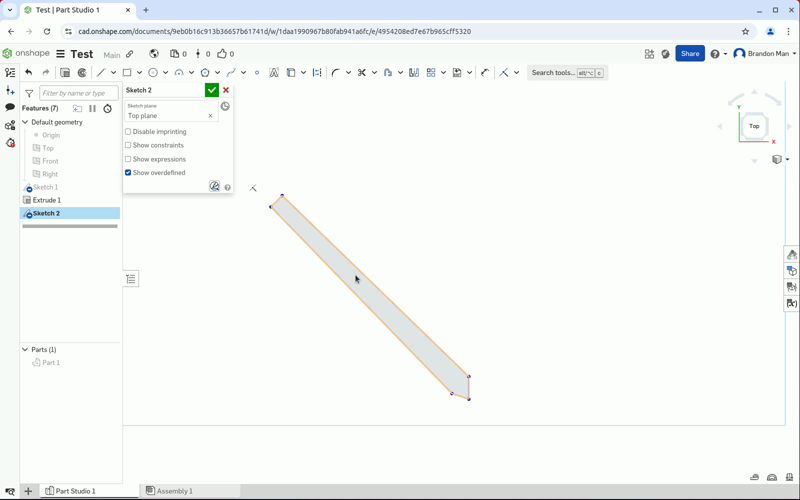
click(355, 274)
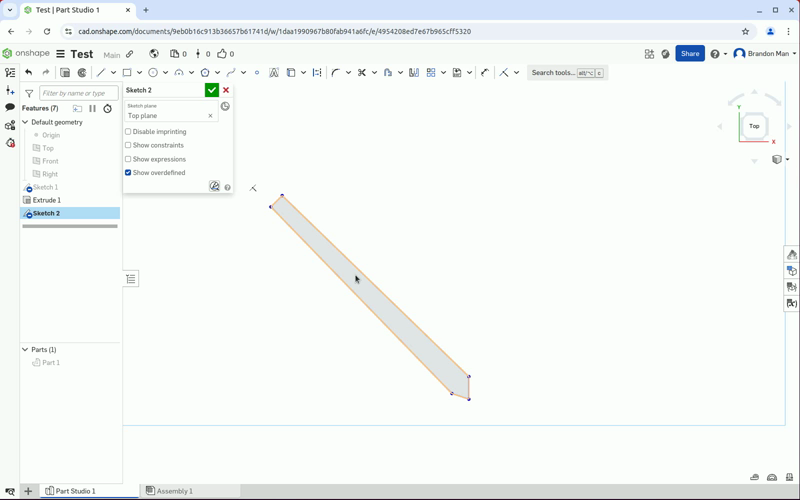
scroll(-6)
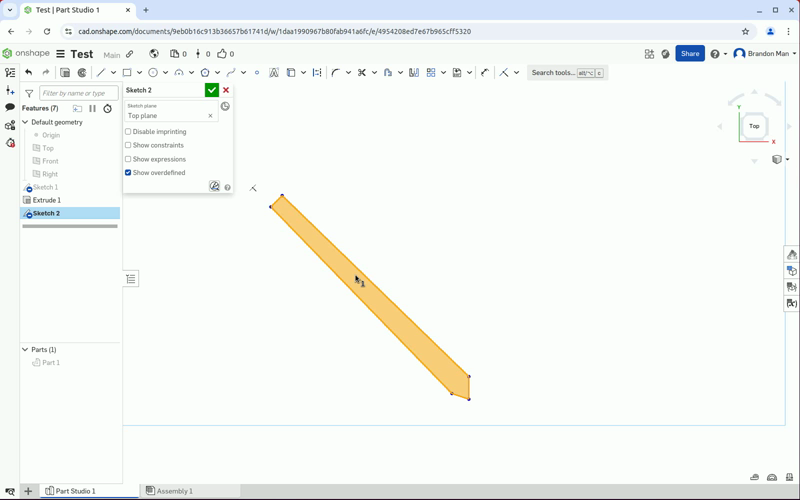
scroll(-6)
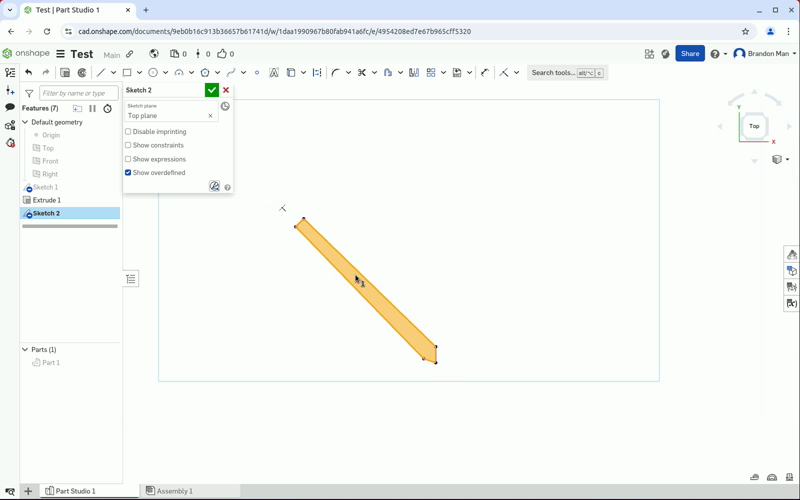
scroll(-6)
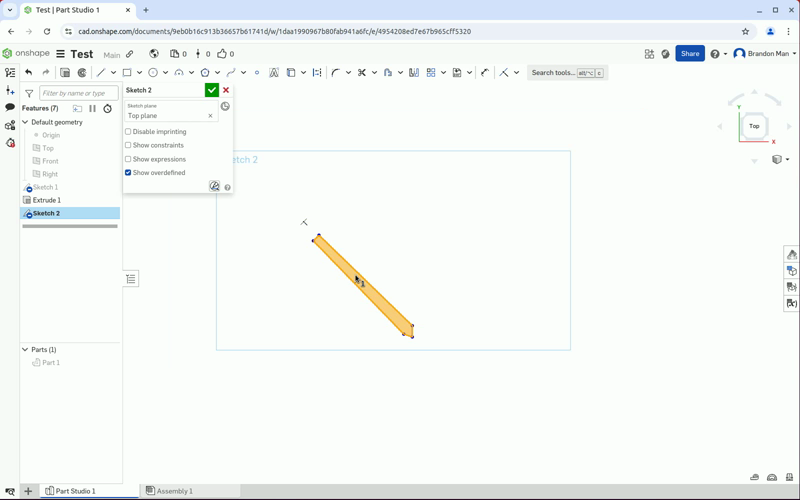
scroll(-6)
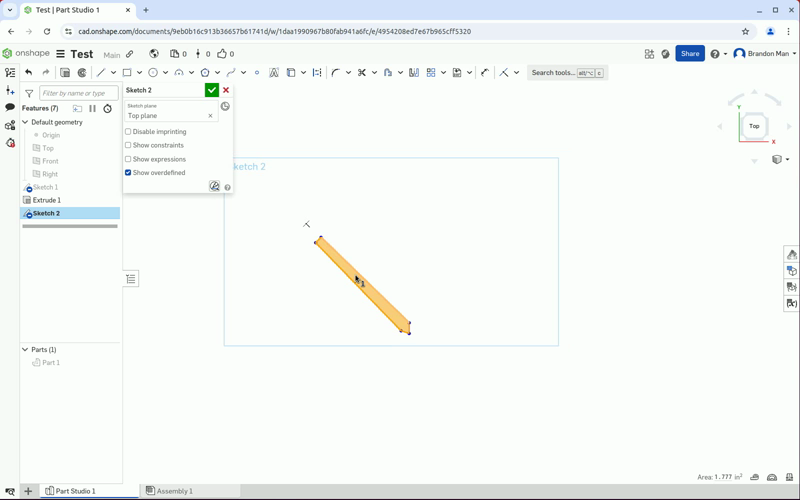
scroll(-6)
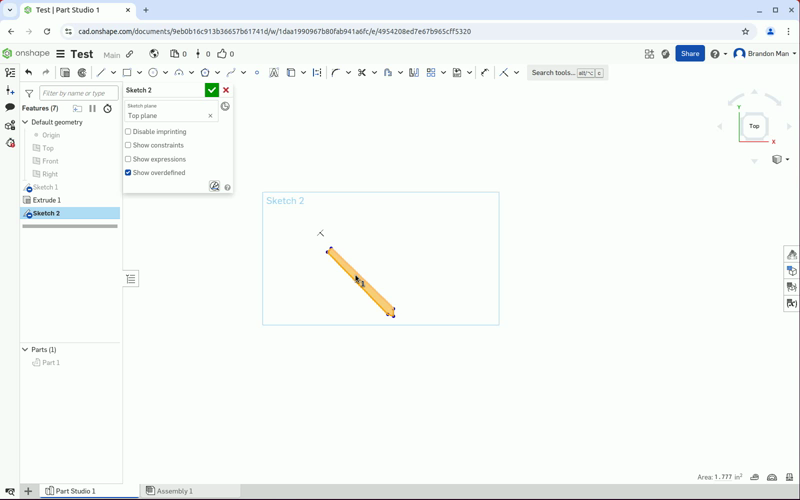
scroll(-6)
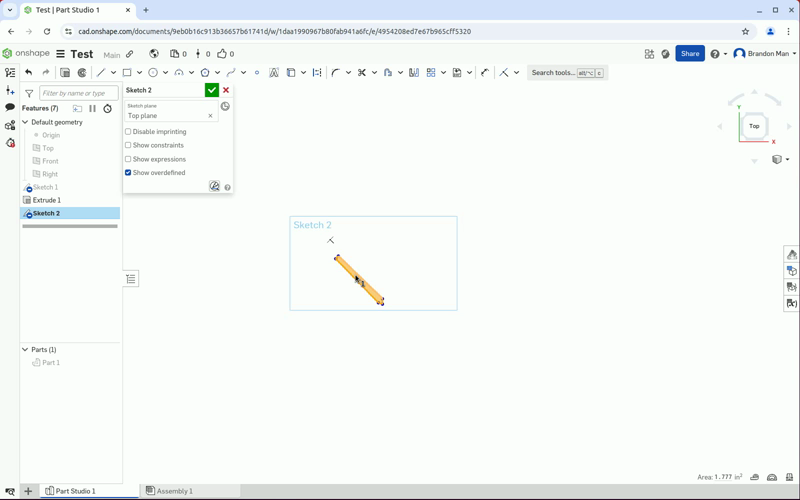
scroll(-6)
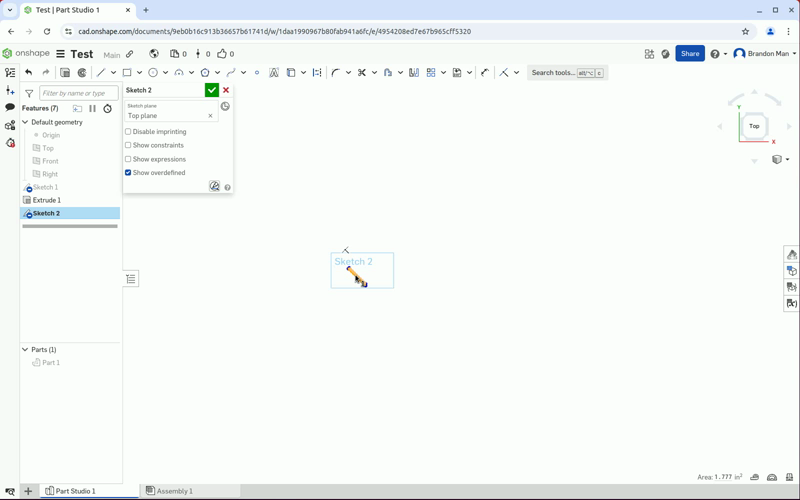
mouse_move(73, 352)
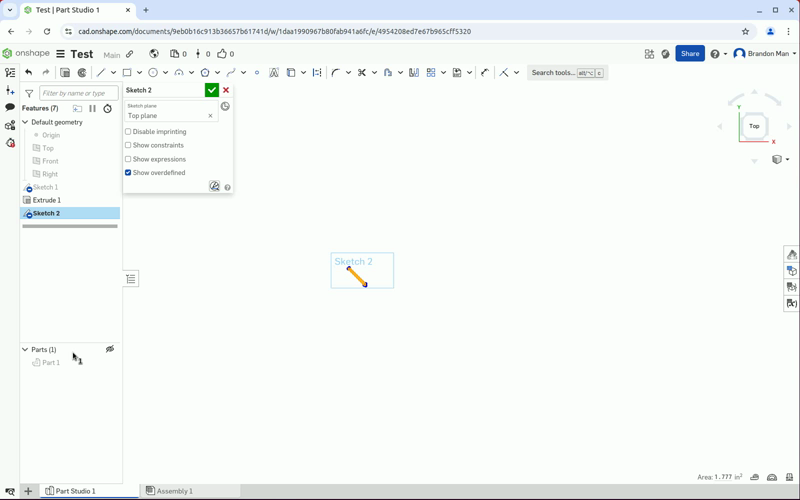
key(shift+y)
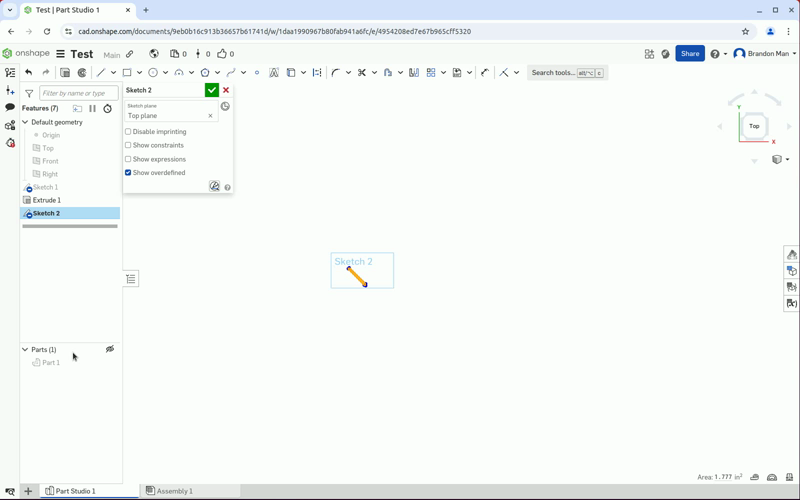
key(shift+e)
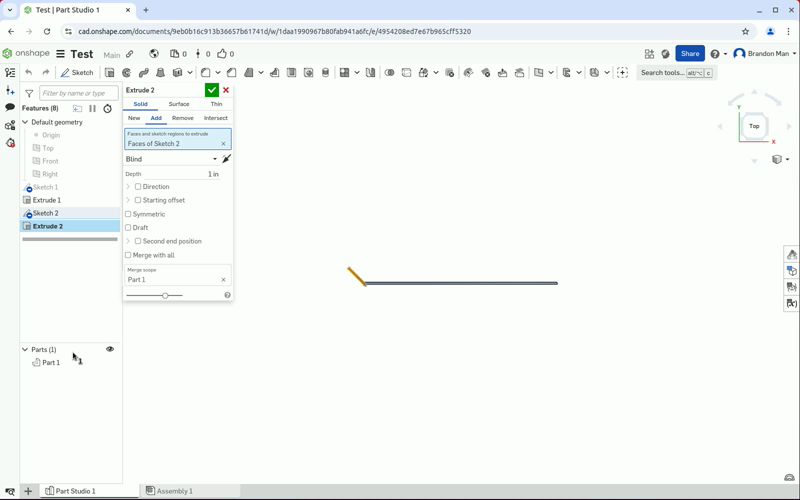
mouse_move(143, 106)
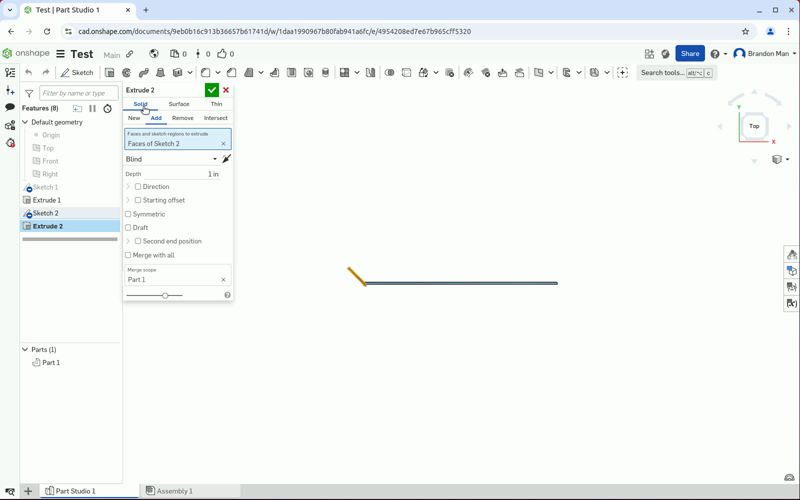
click(143, 106)
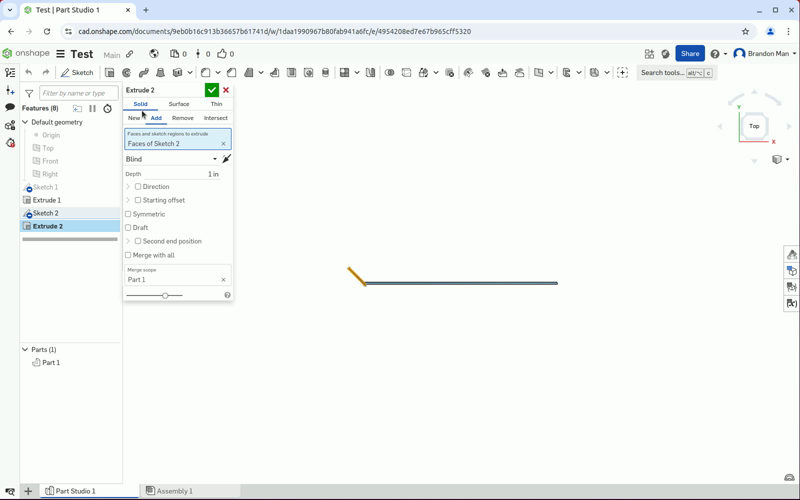
mouse_move(137, 120)
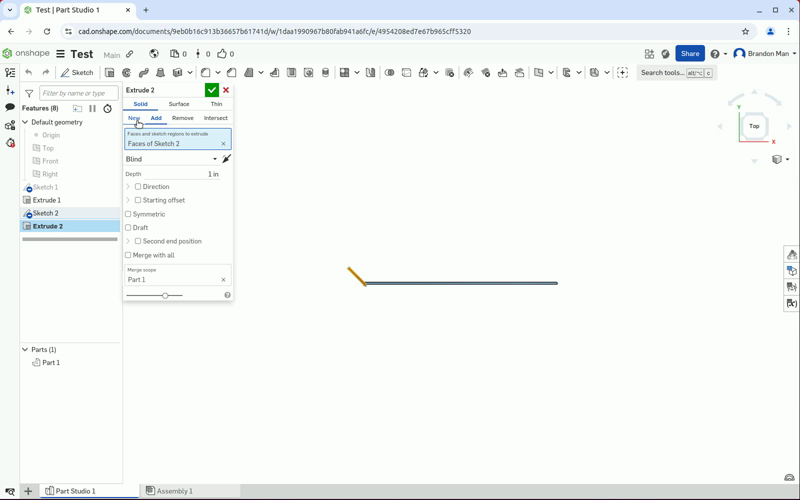
click(137, 120)
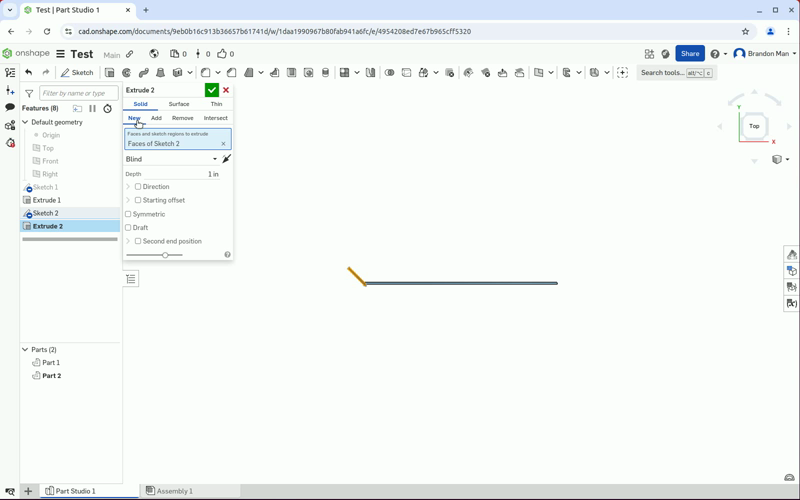
key(tab, 4)
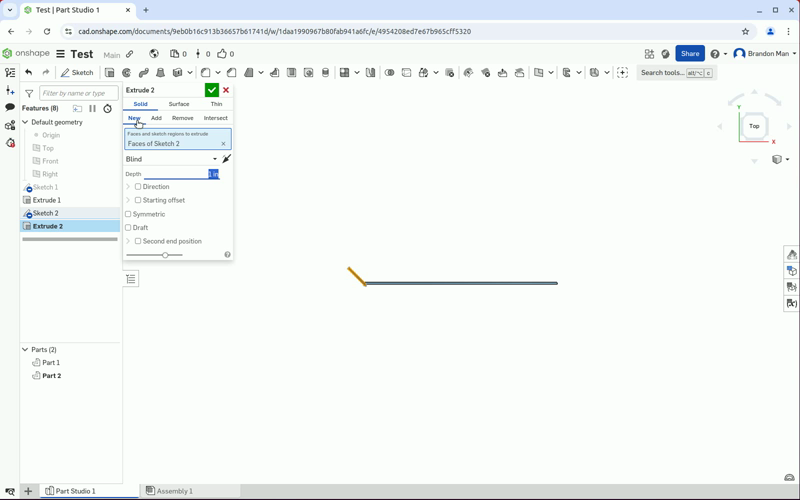
text(3.129)
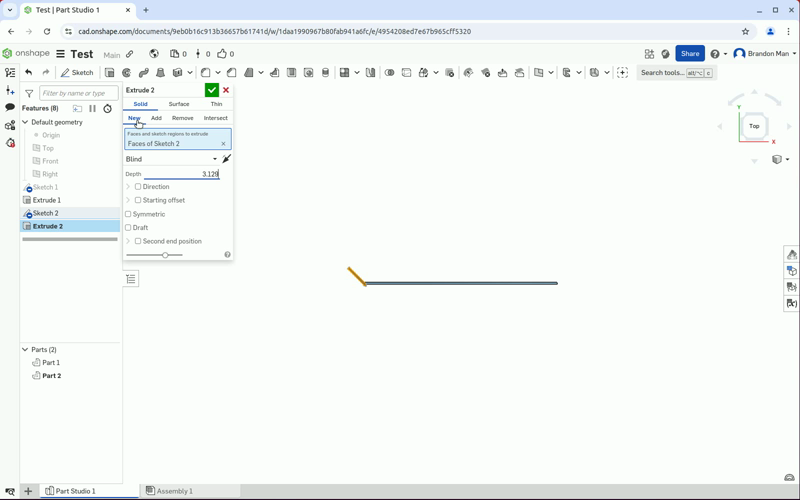
key(enter)
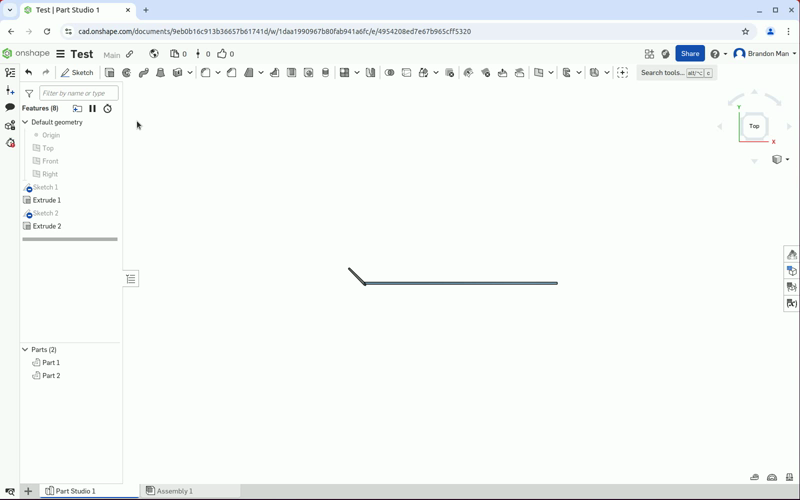
key(shift+h)
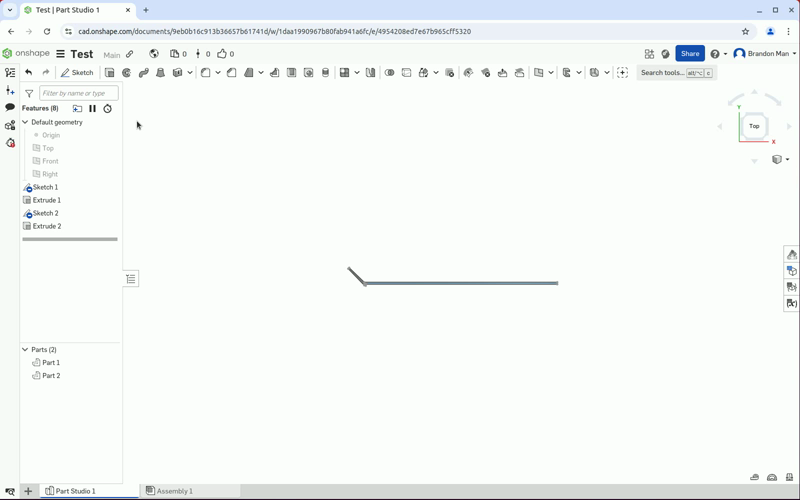
key(shift+h)
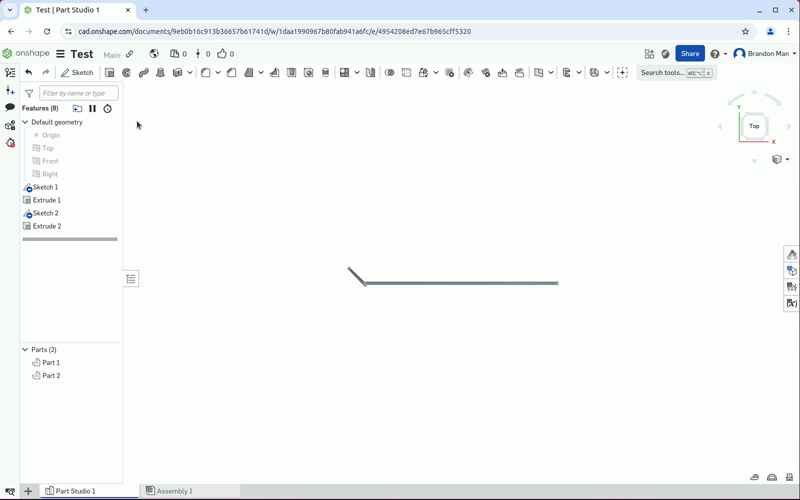
key(shift+7)
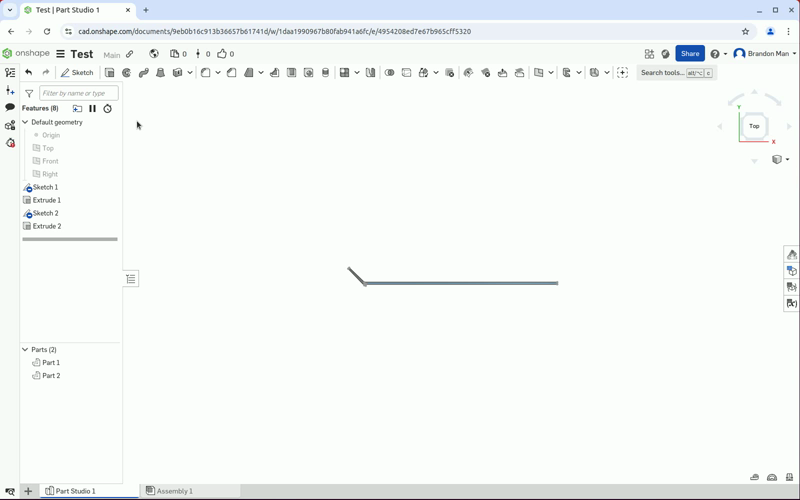
key(up, 3)
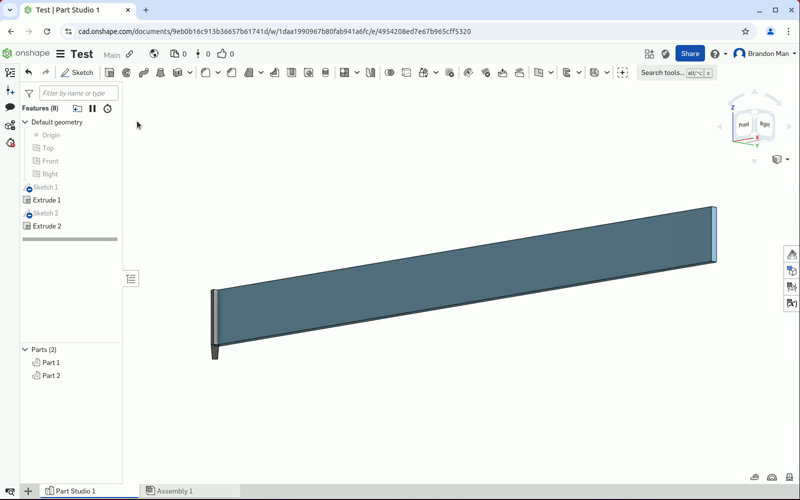
key(left, 3)
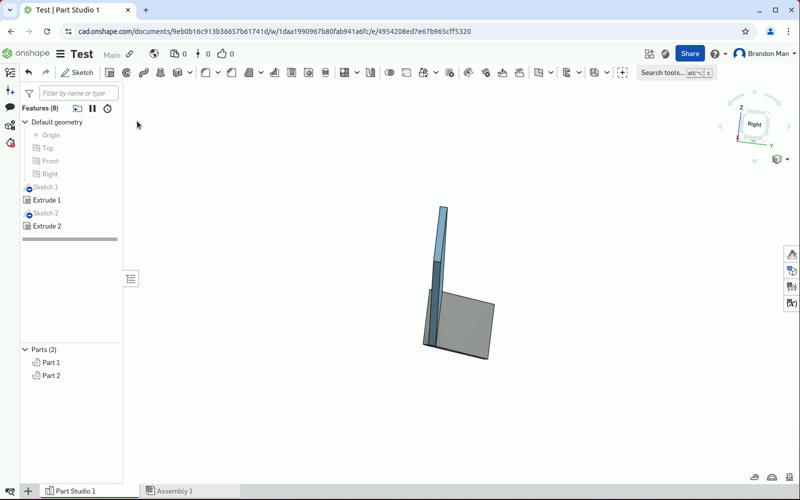
key(right, 3)
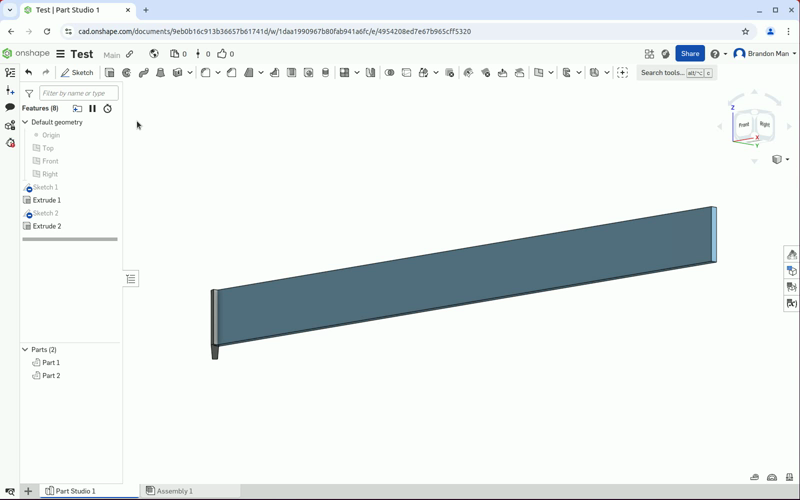
key(down, 3)
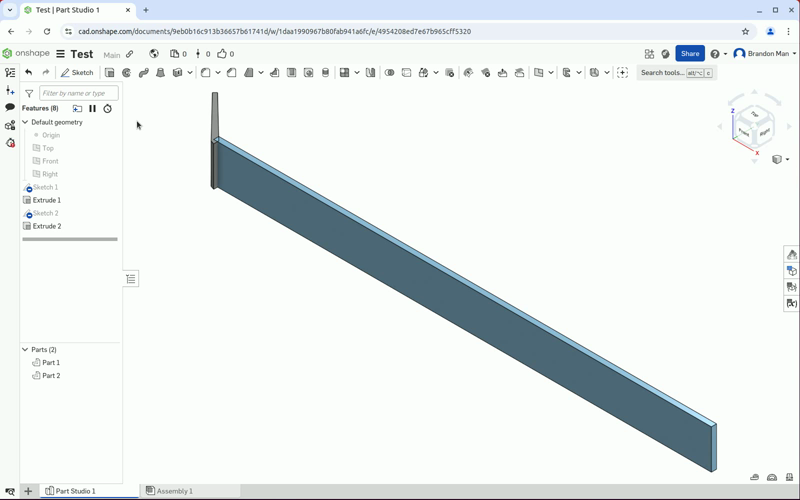
mouse_move(73, 189)
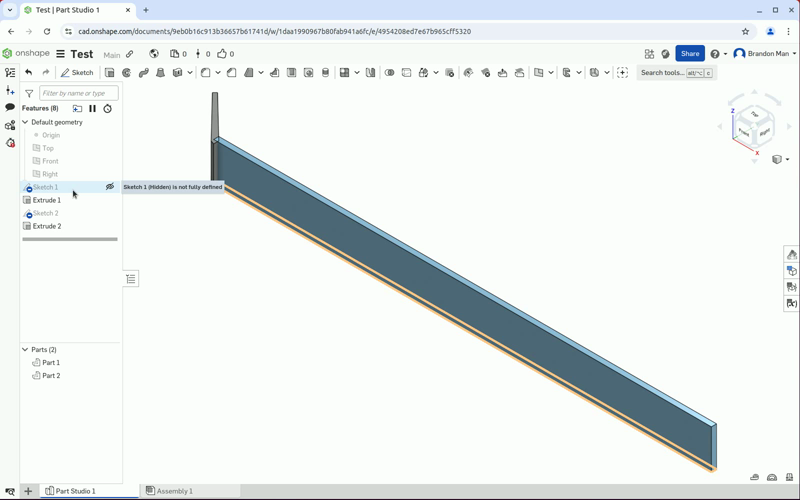
click(73, 189)